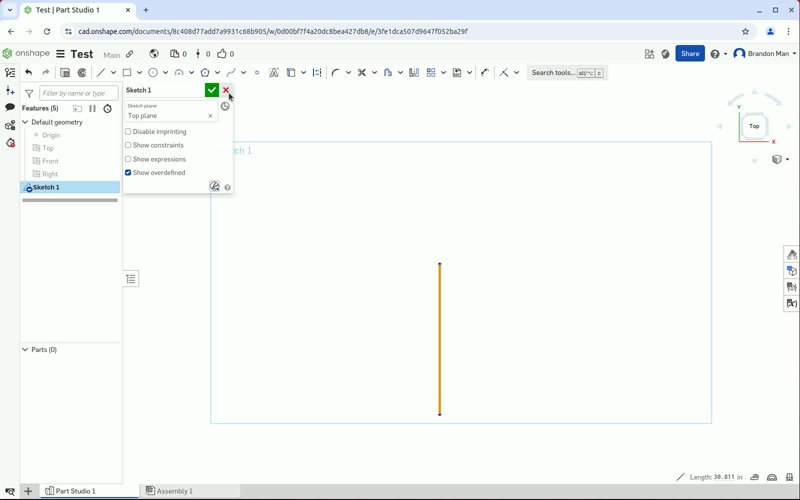
key(shift+h)
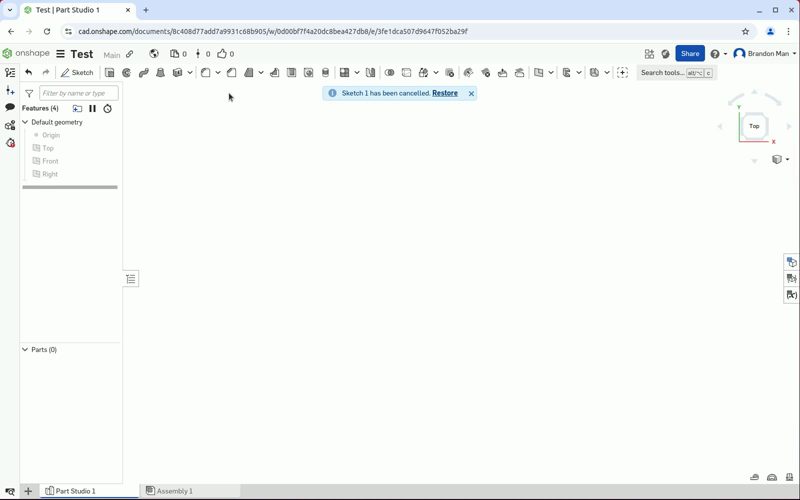
mouse_move(73, 352)
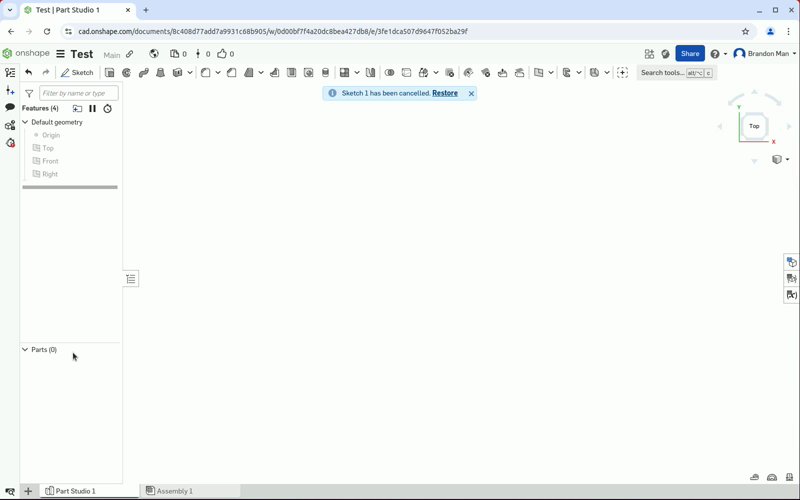
key(y)
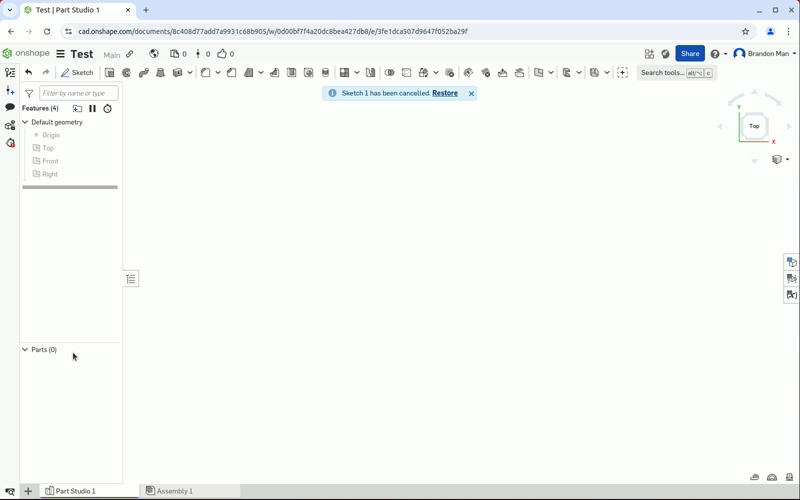
key(shift+p)
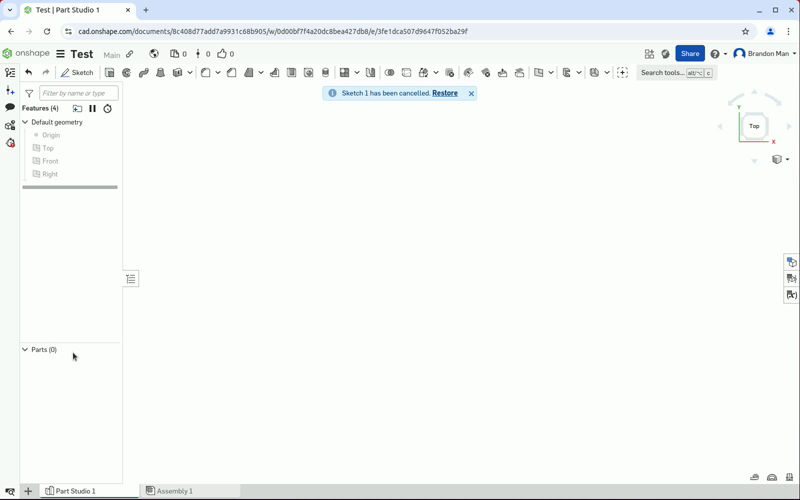
key(space)
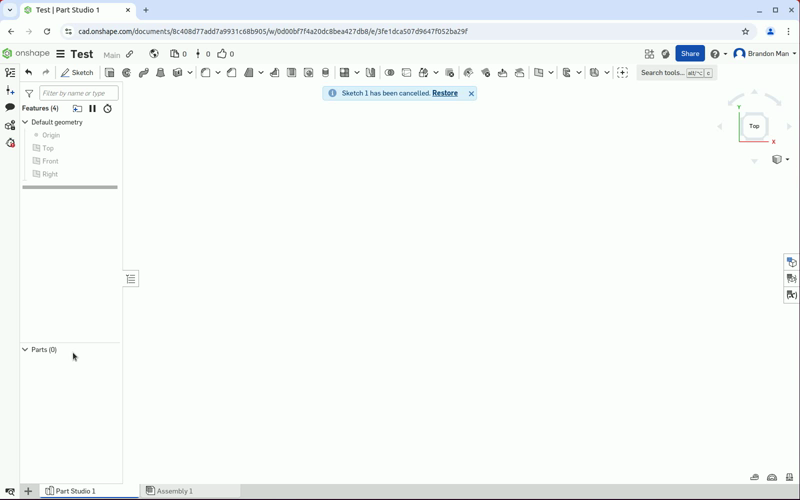
key_down(shift)
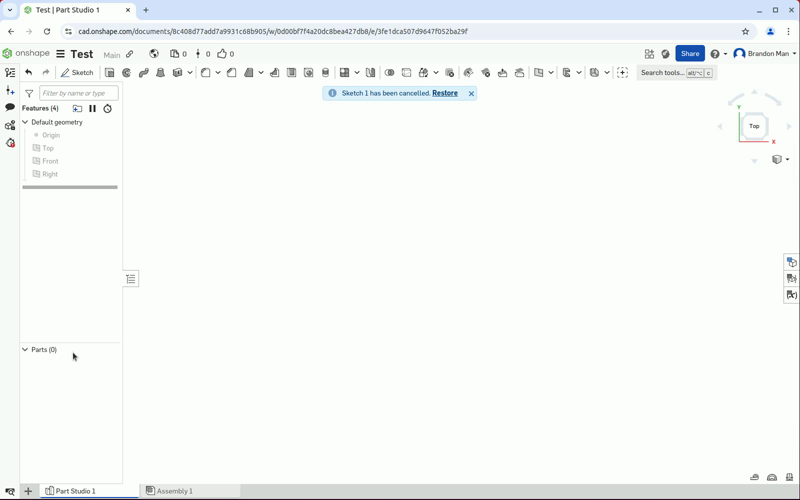
key(up)
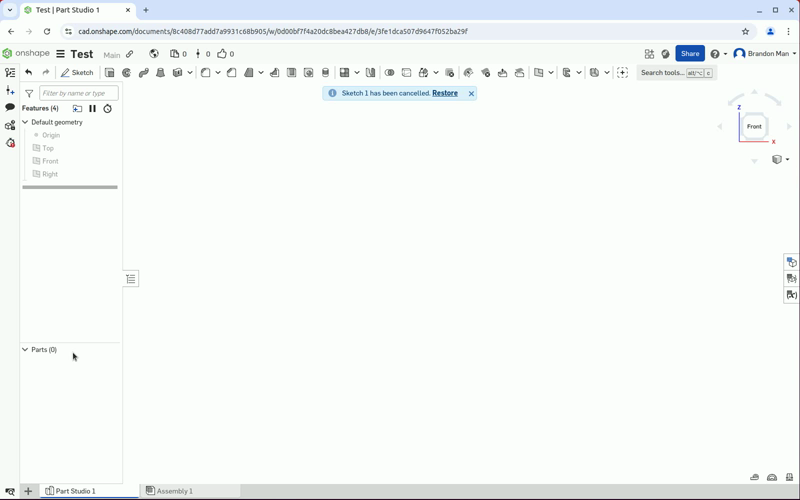
key_up(shift)
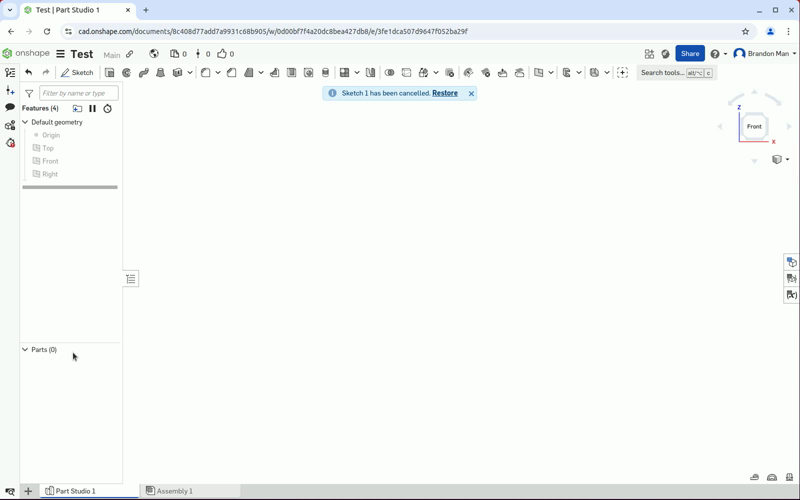
mouse_move(73, 352)
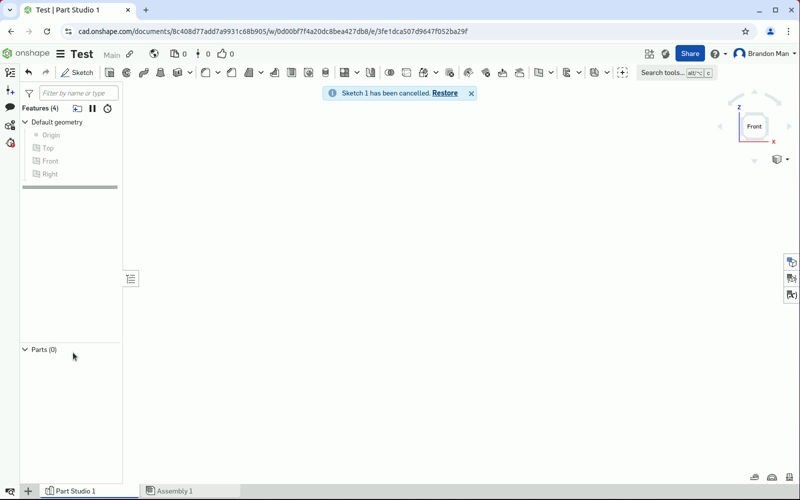
key(shift+y)
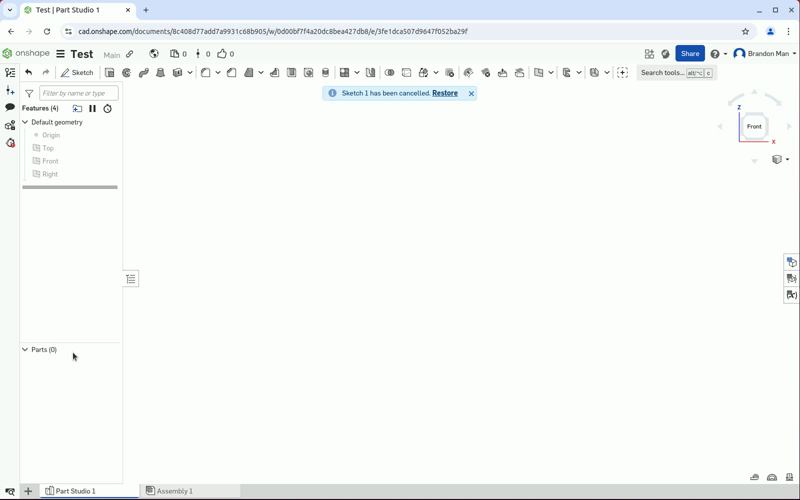
key(shift+s)
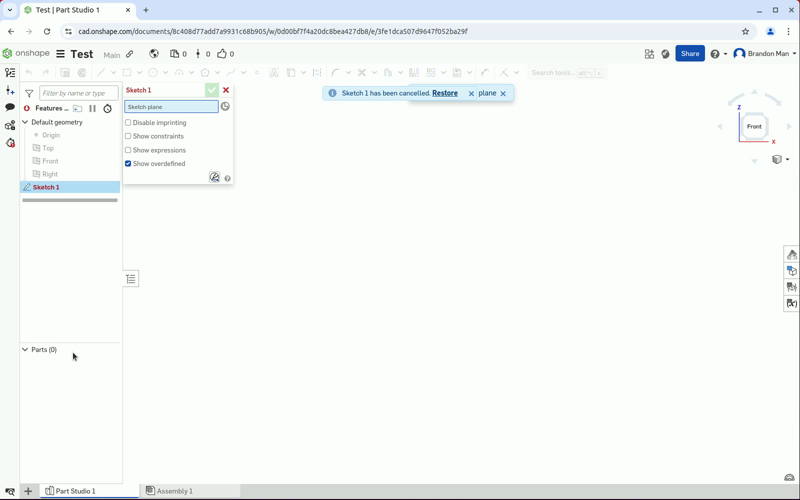
mouse_move(73, 163)
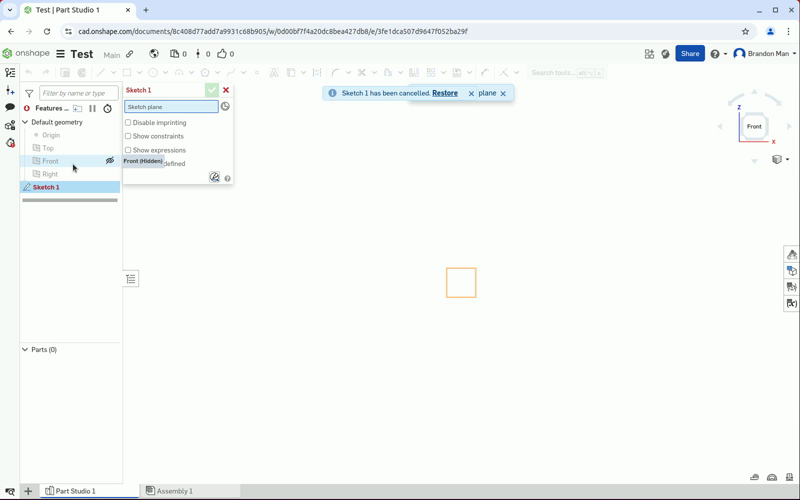
click(73, 163)
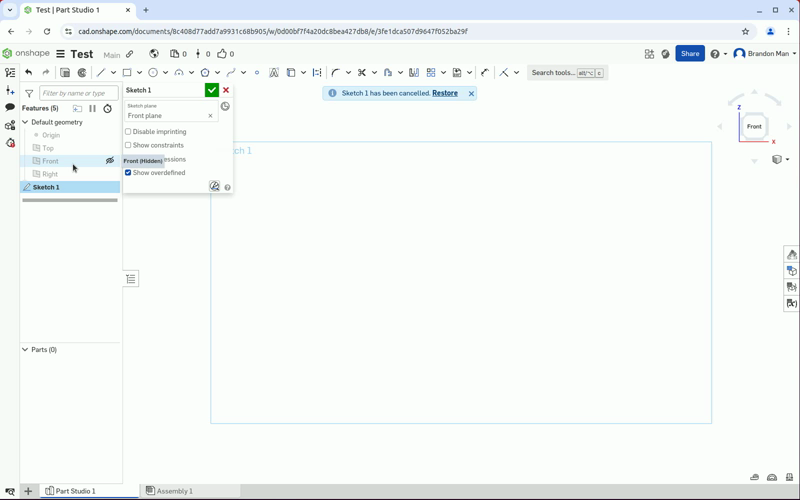
mouse_move(73, 352)
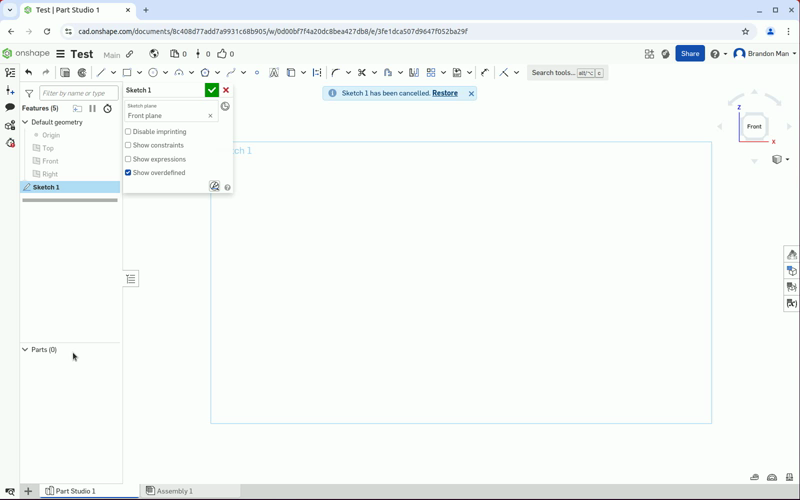
key(y)
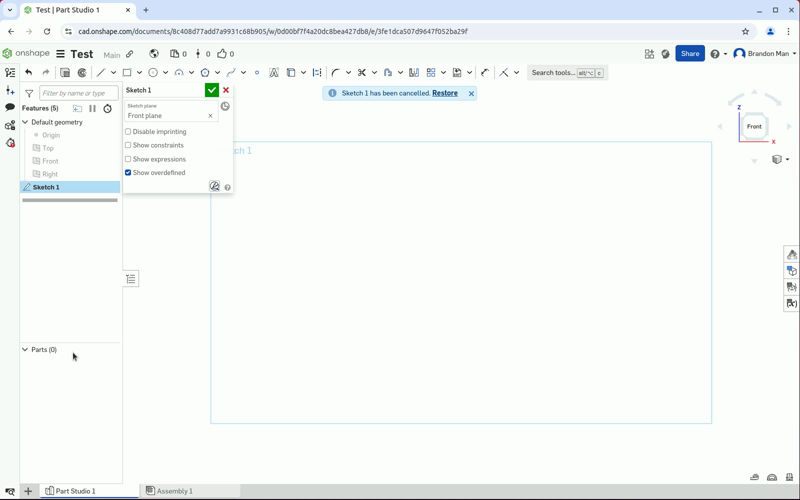
key(c)
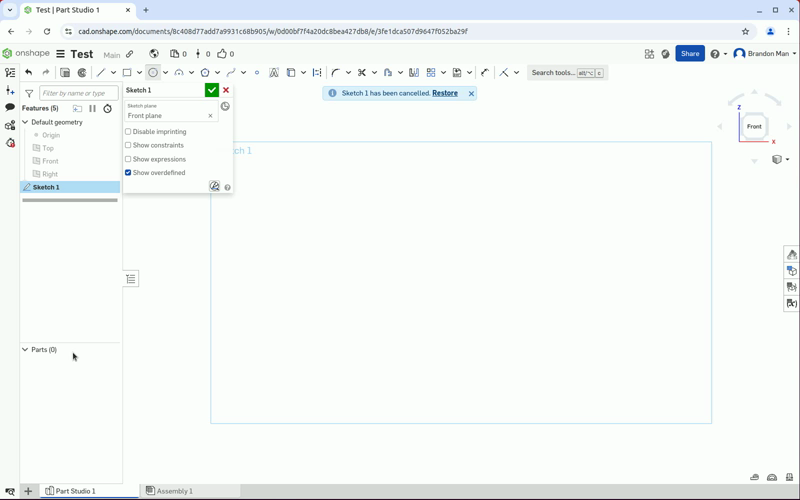
key_down(shift)
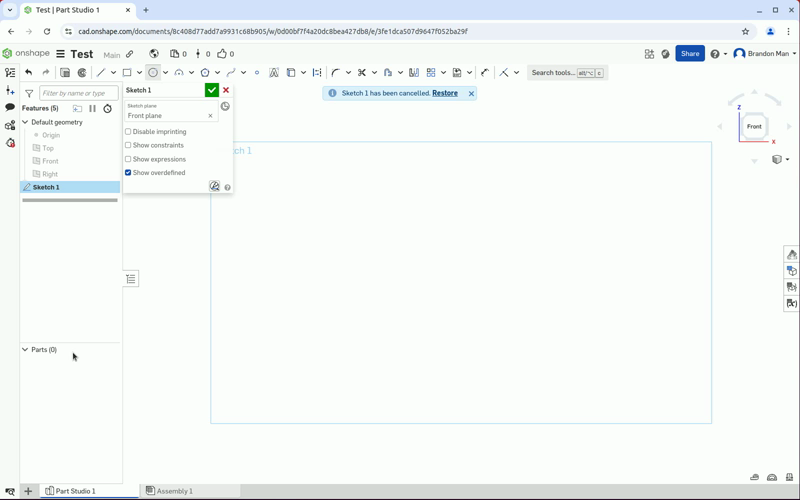
mouse_move(461, 282)
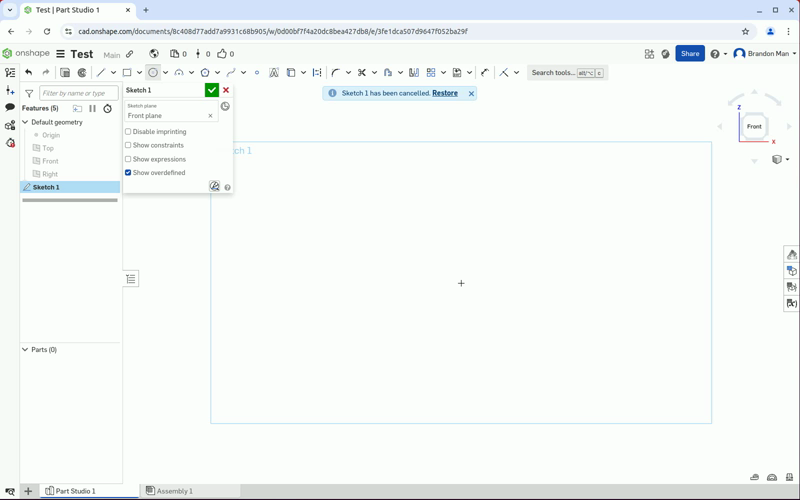
click(461, 282)
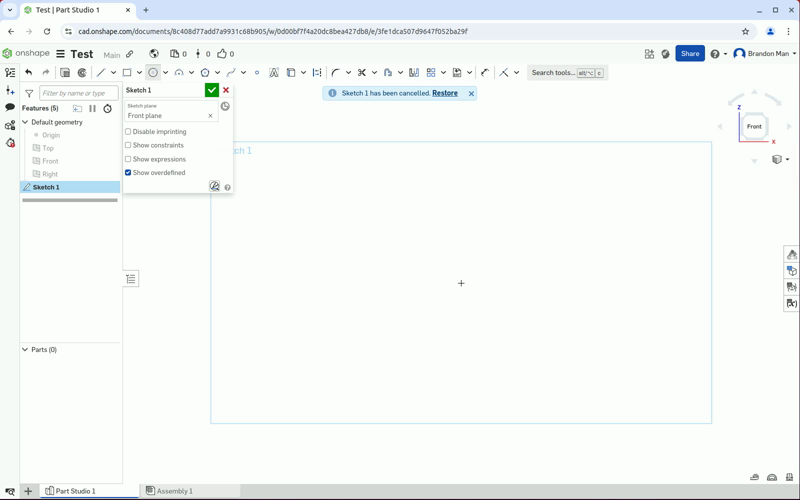
key_up(shift)
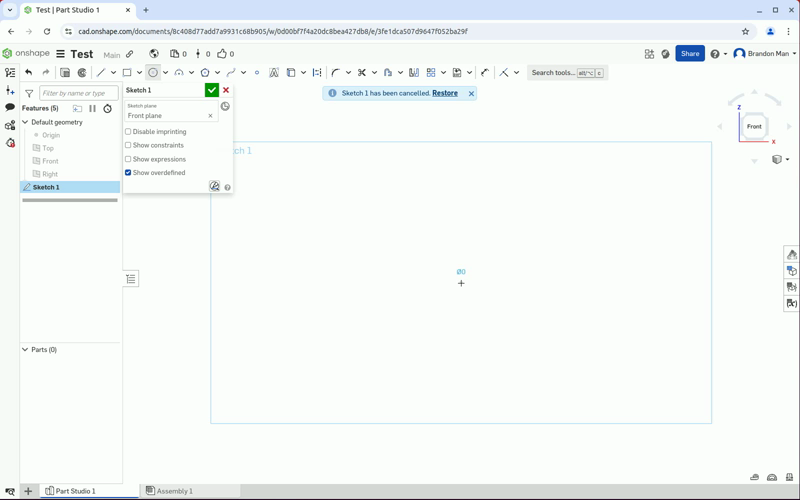
mouse_move(514, 282)
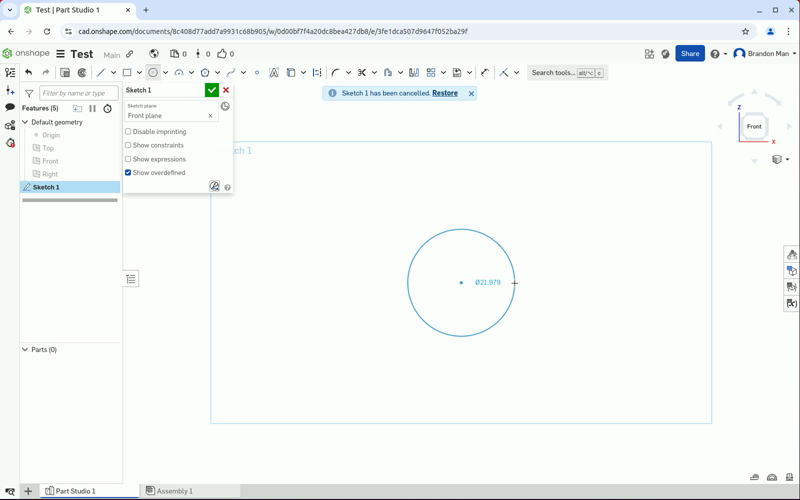
click(514, 282)
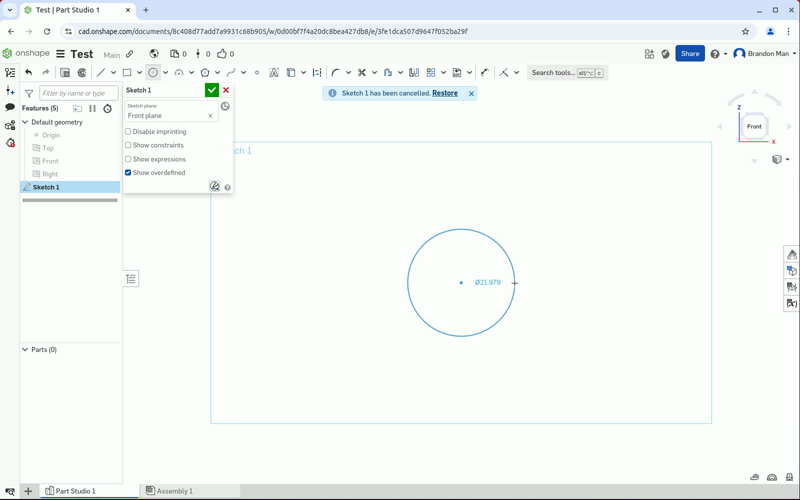
key(esc)
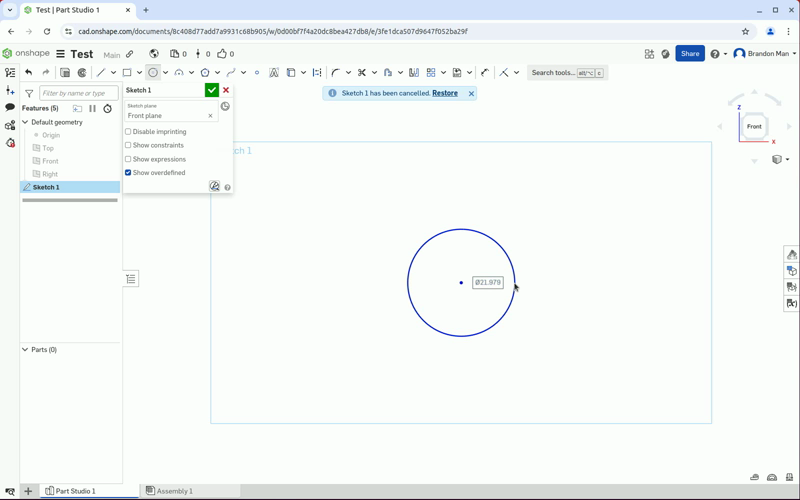
mouse_move(447, 306)
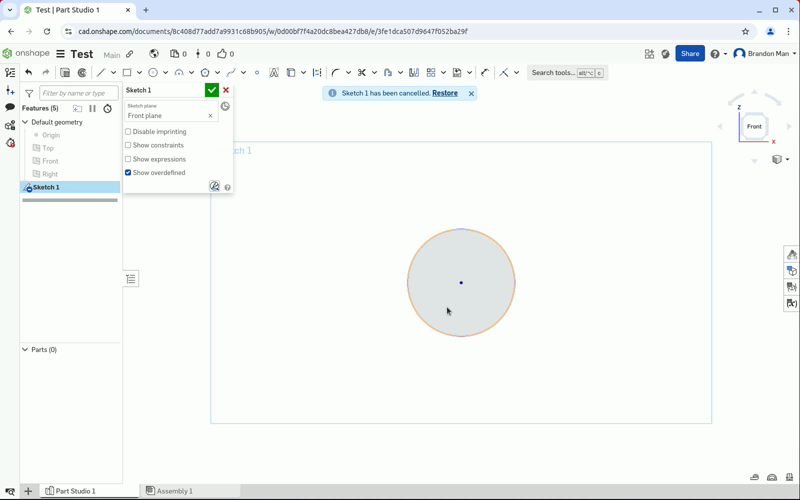
click(447, 306)
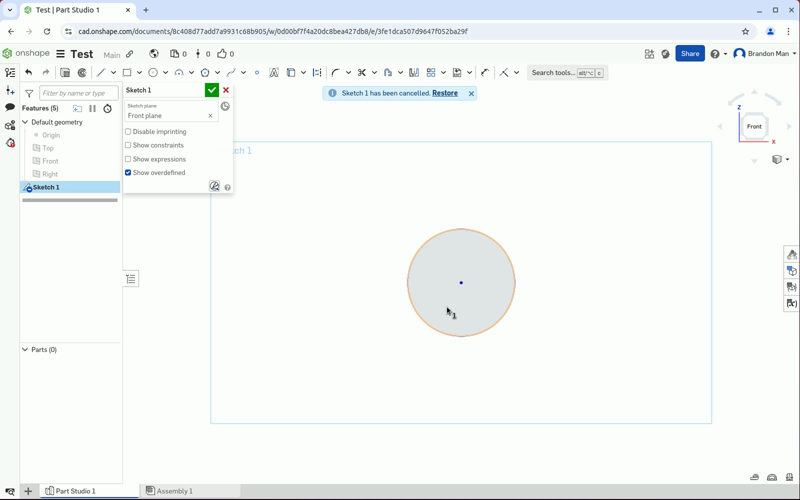
mouse_move(73, 352)
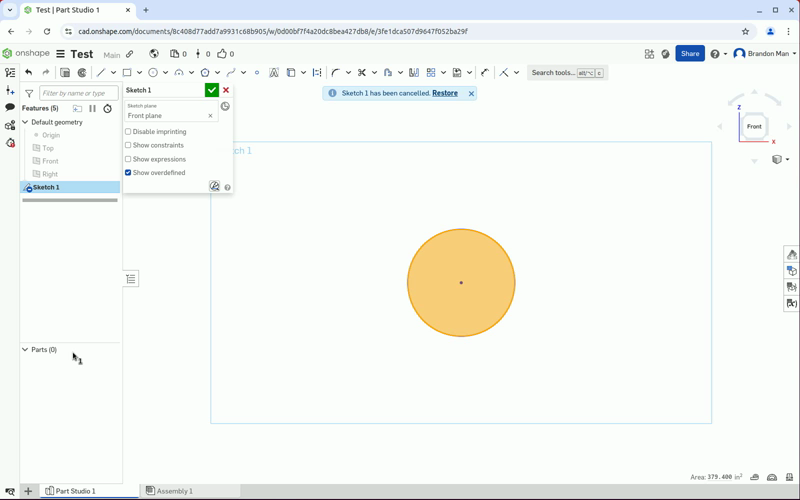
key(shift+y)
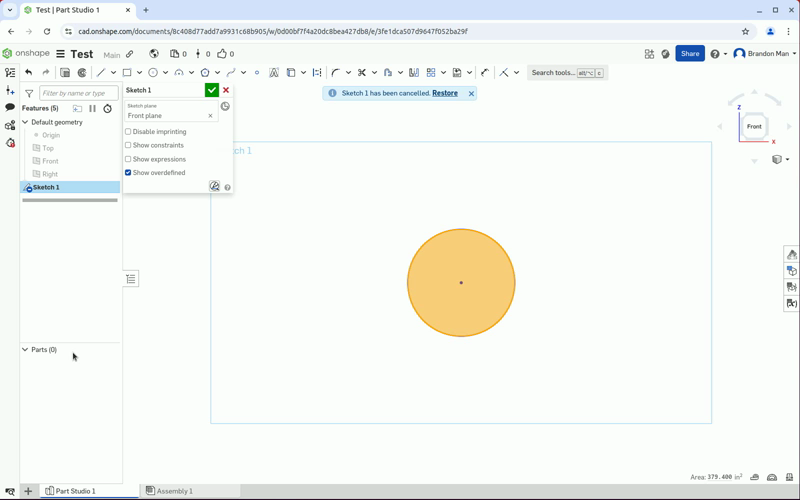
key(shift+e)
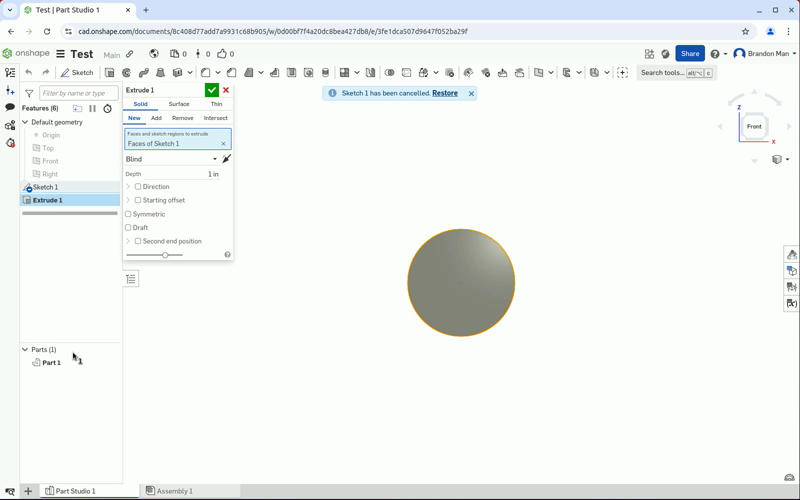
mouse_move(143, 106)
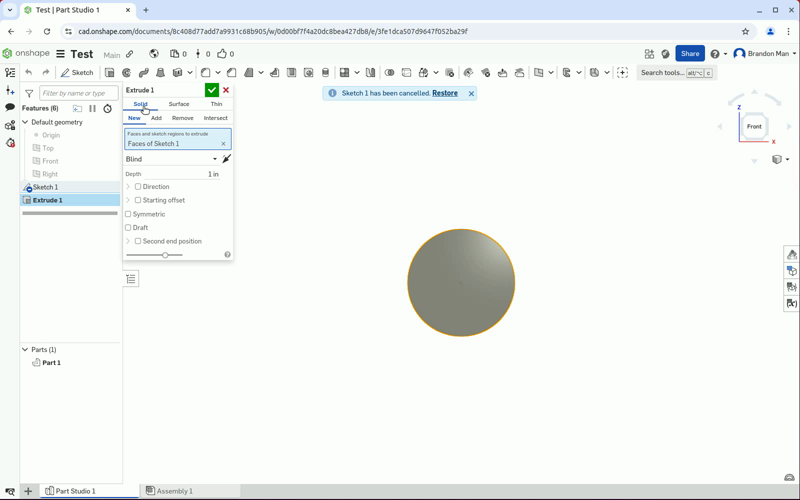
click(143, 106)
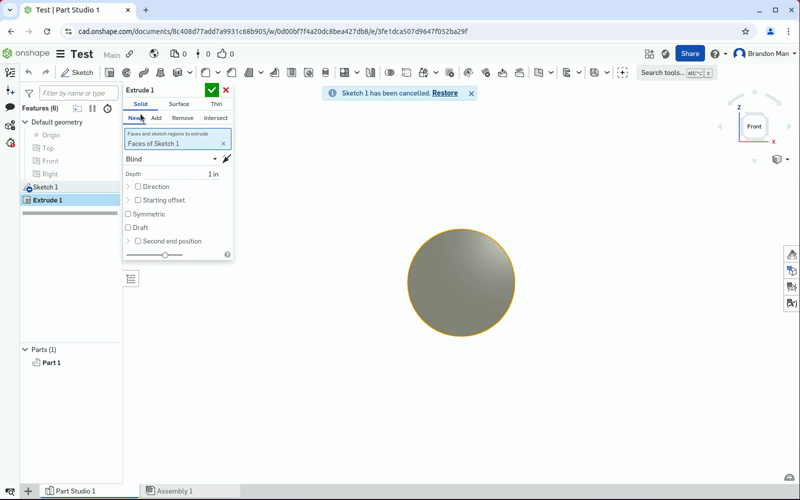
mouse_move(137, 120)
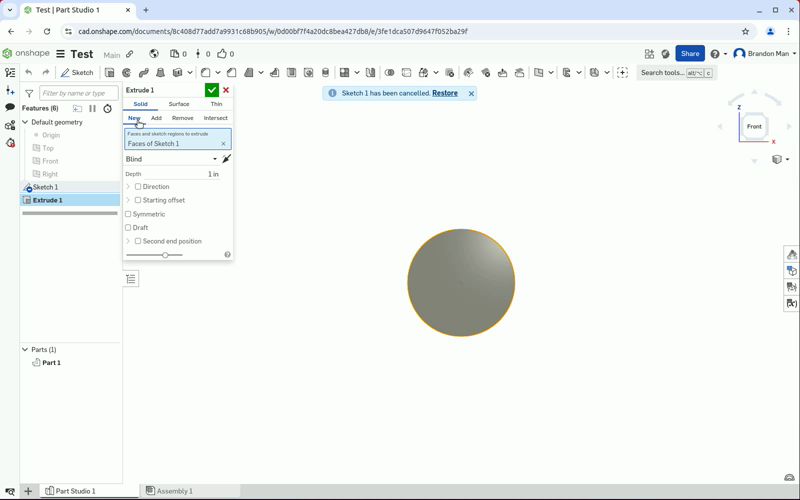
click(137, 120)
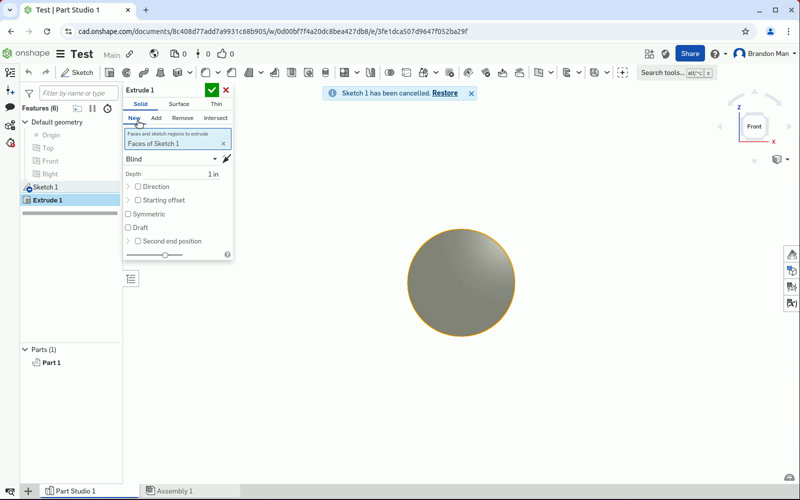
key(tab, 4)
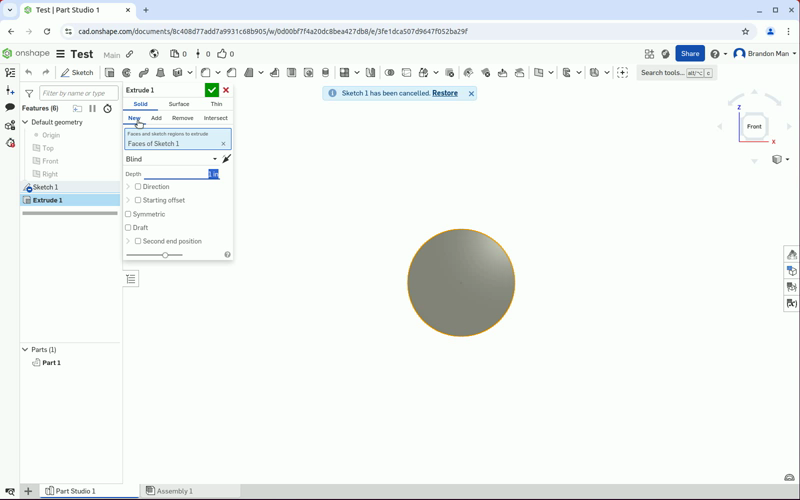
text(21.664)
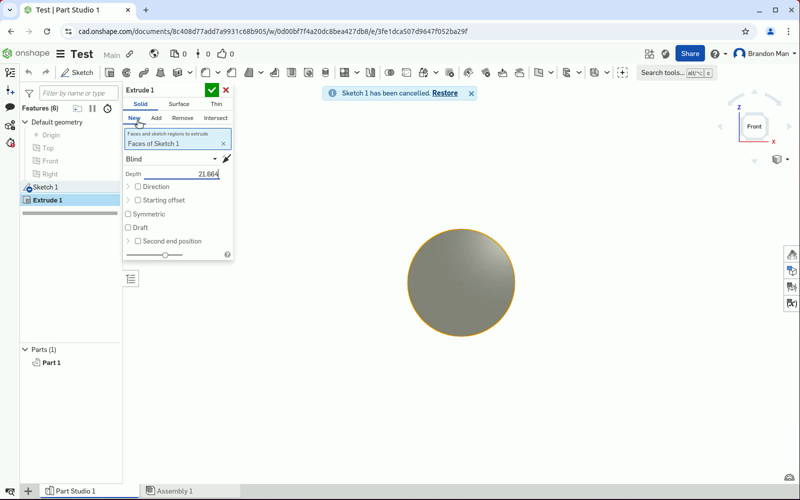
key(enter)
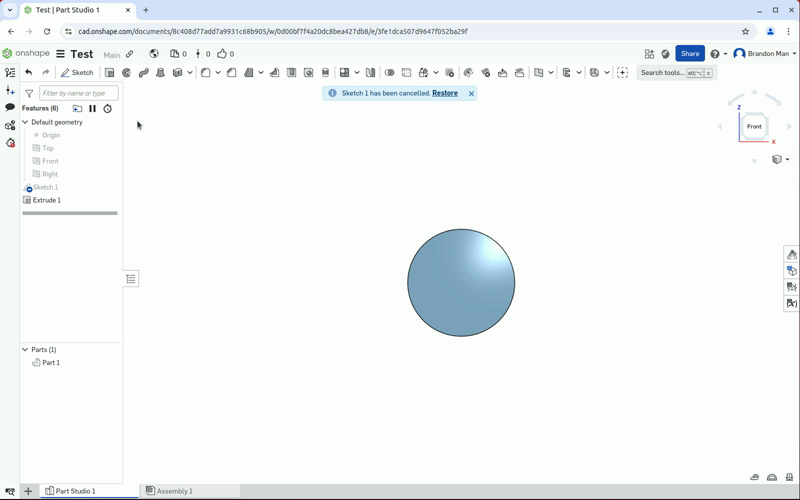
key(shift+h)
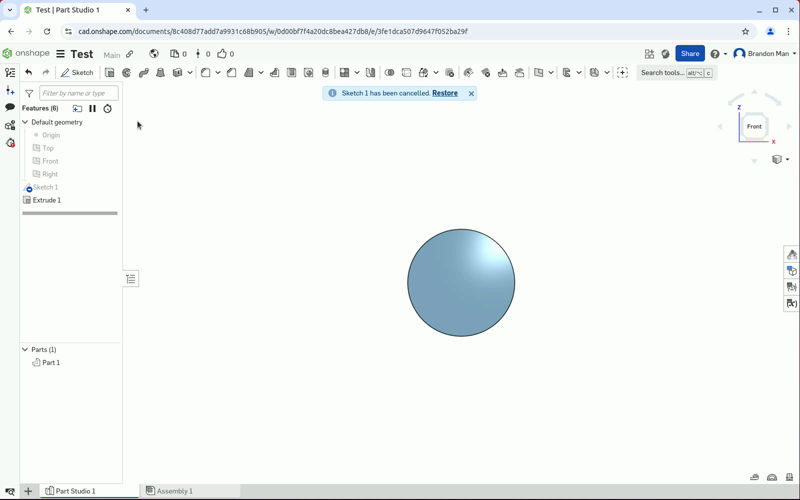
key(shift+h)
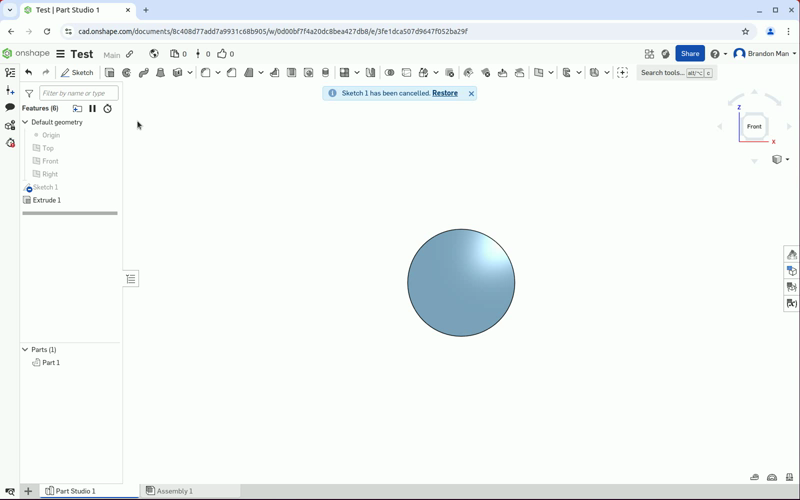
mouse_move(73, 189)
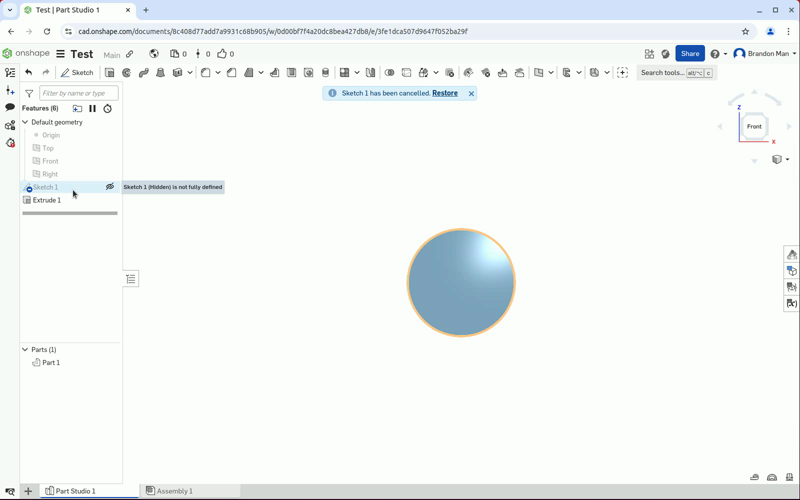
click(73, 189)
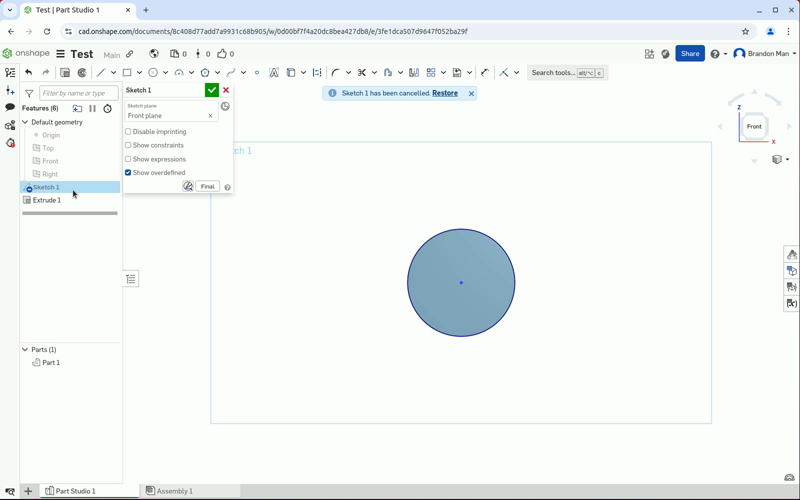
mouse_move(229, 92)
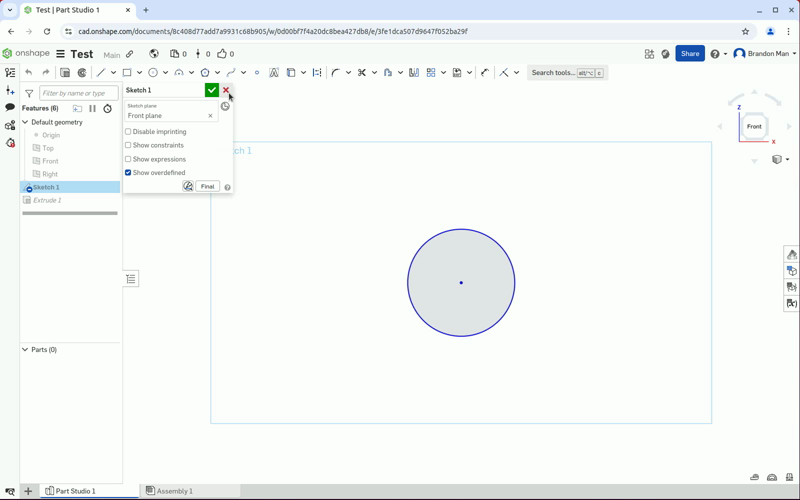
click(229, 92)
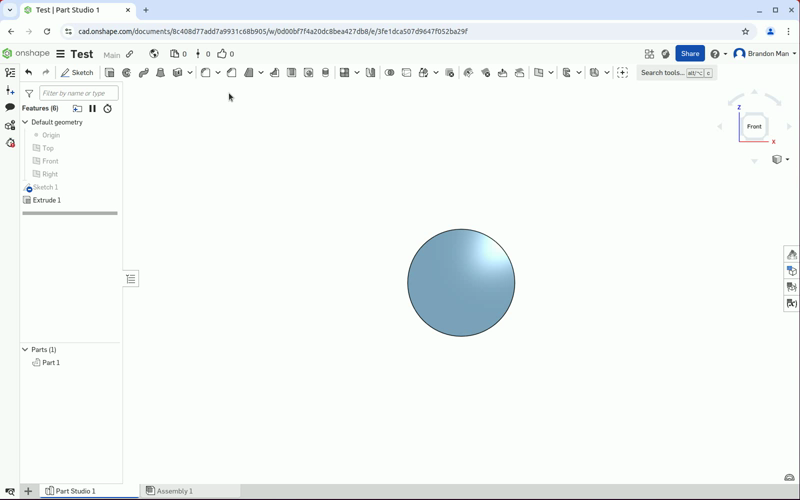
mouse_move(541, 75)
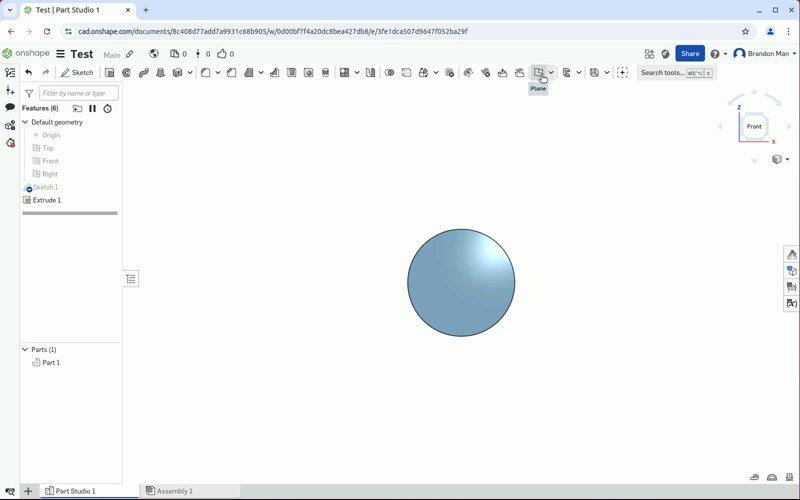
click(541, 75)
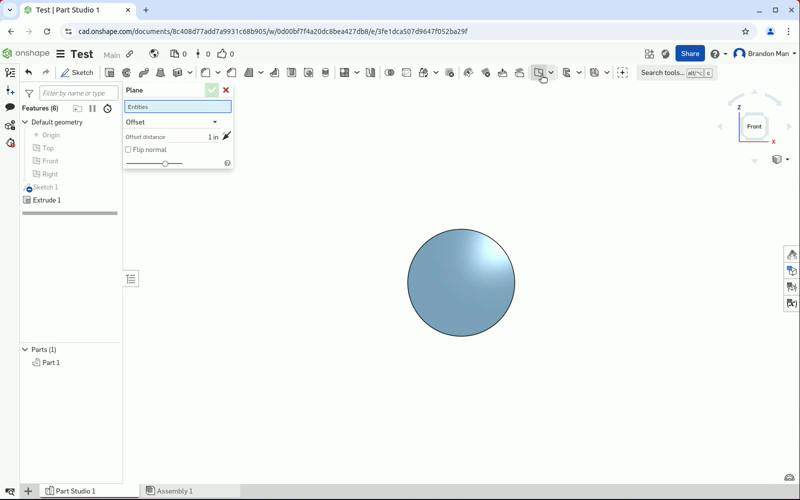
mouse_move(73, 163)
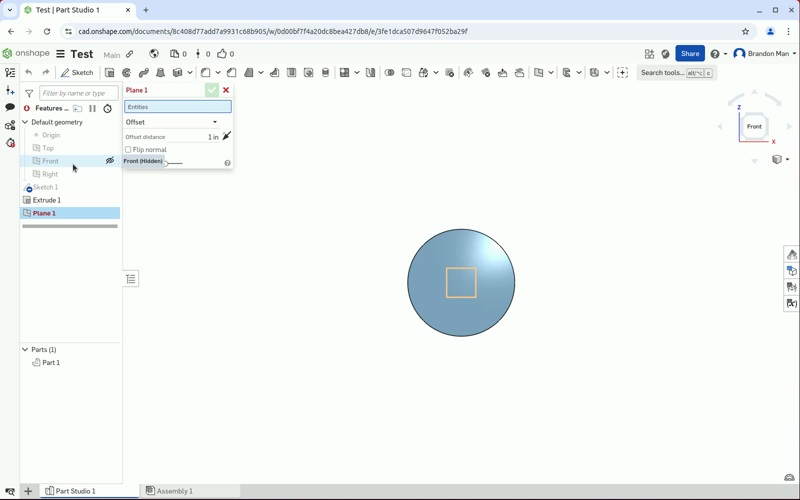
click(73, 163)
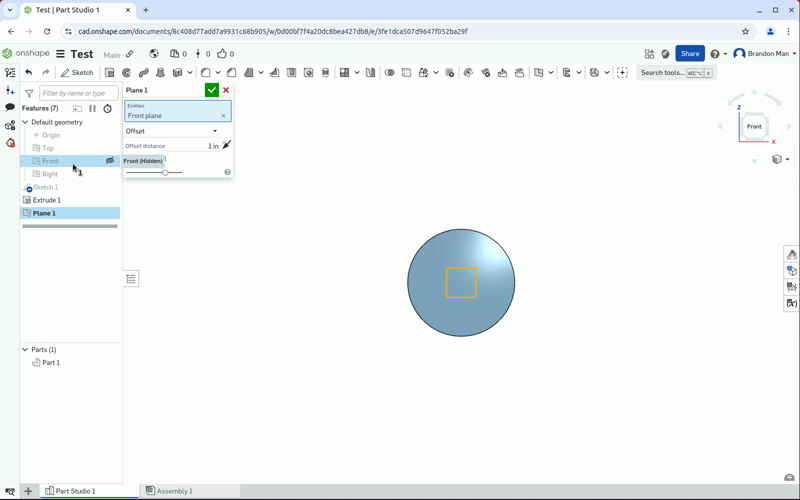
key(tab, 2)
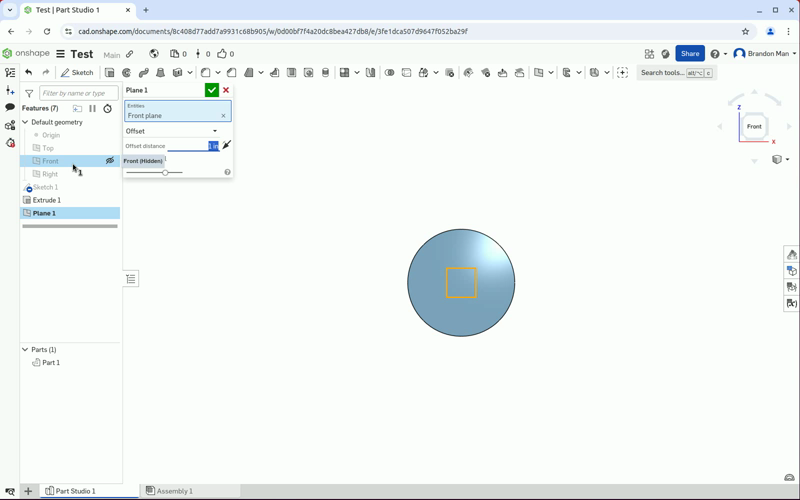
text(21.66)
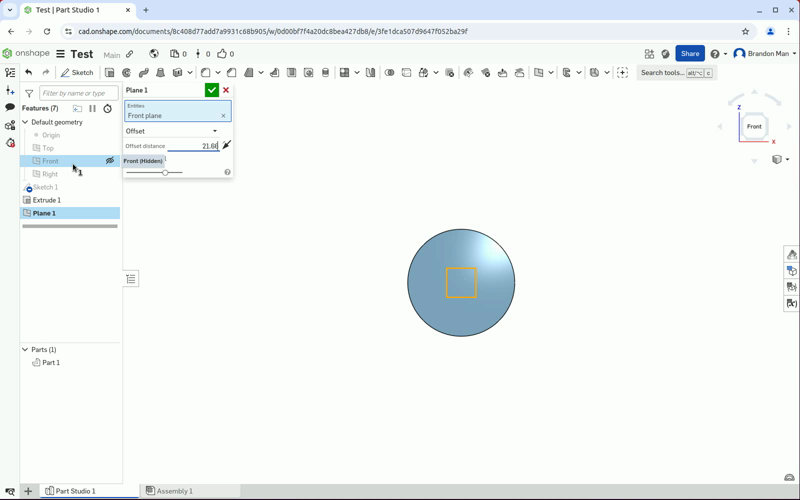
key(enter, 2)
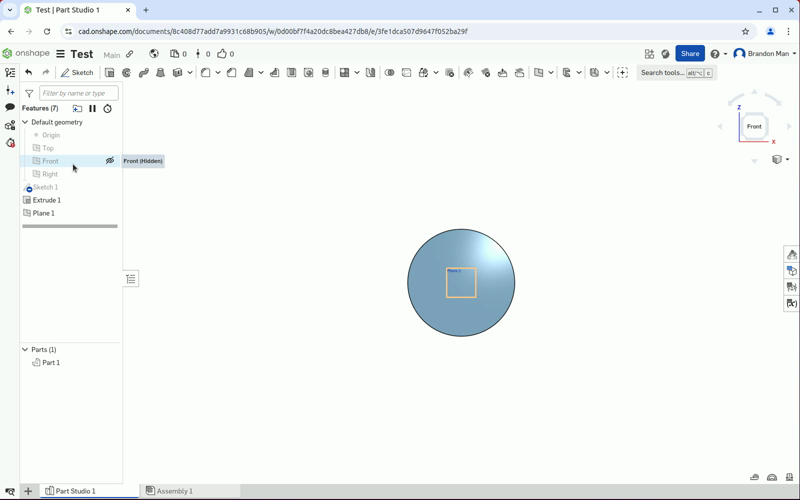
key(shift+s)
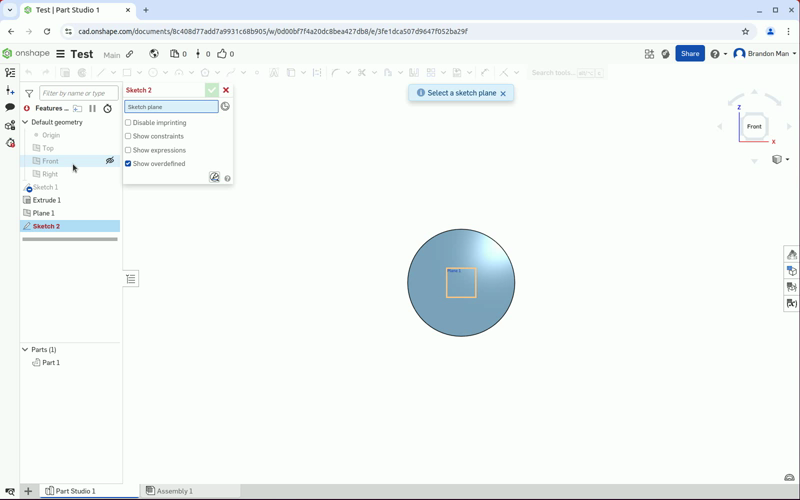
mouse_move(73, 215)
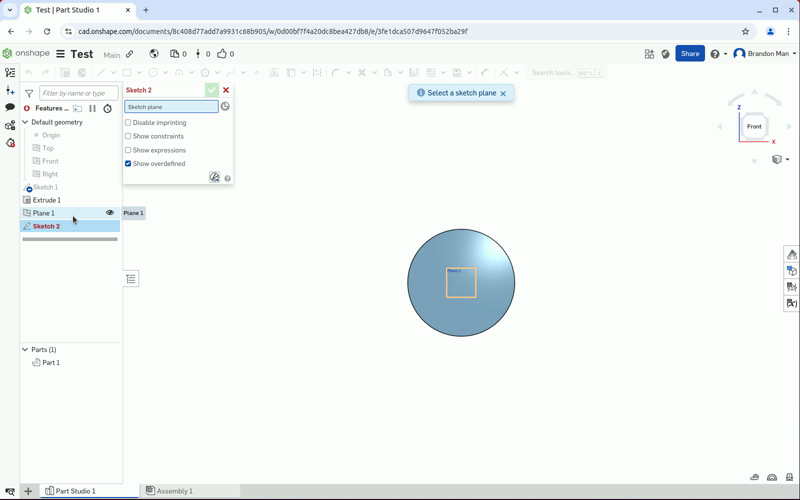
click(73, 215)
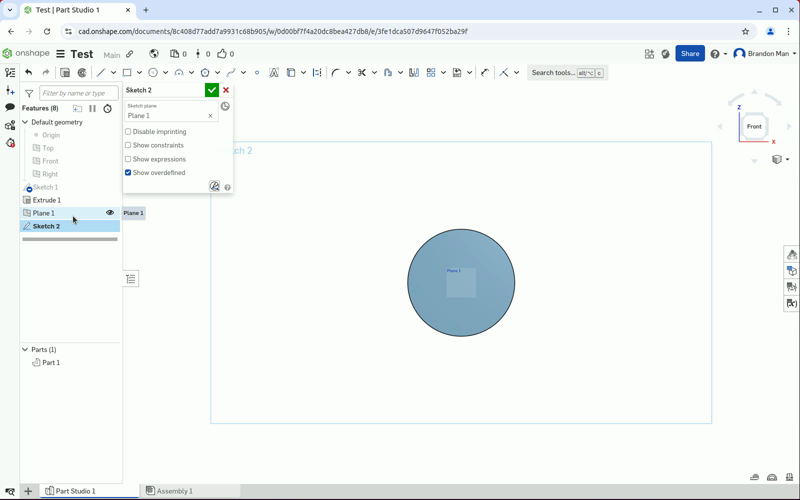
mouse_move(73, 352)
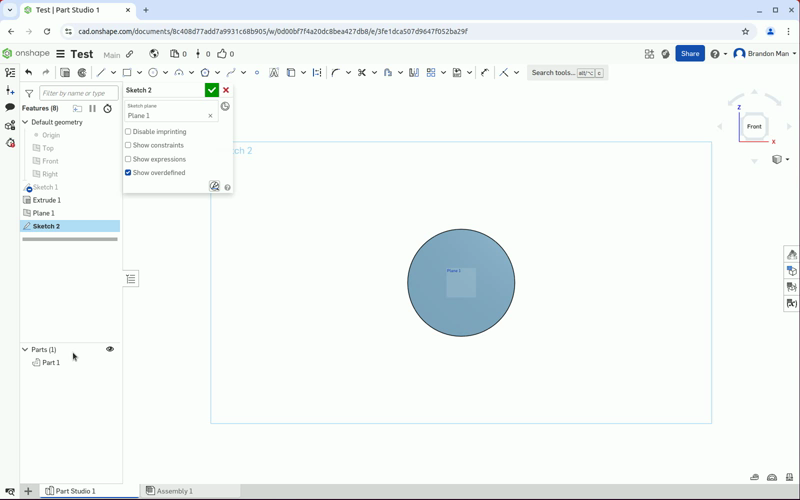
key(y)
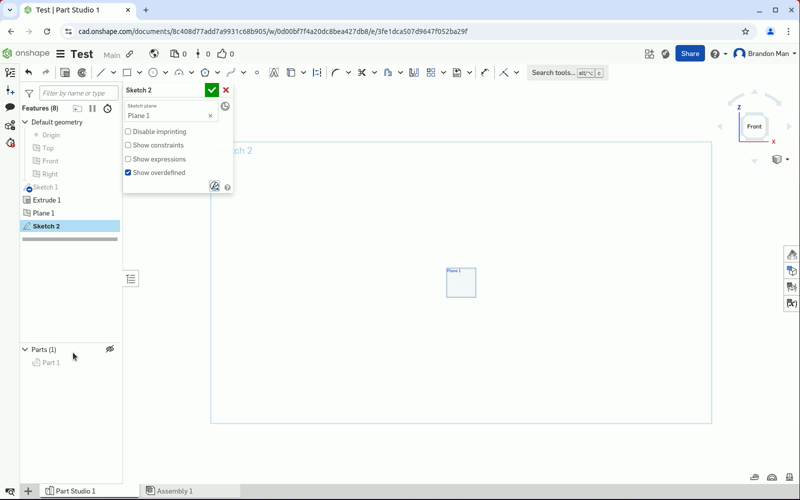
key(l)
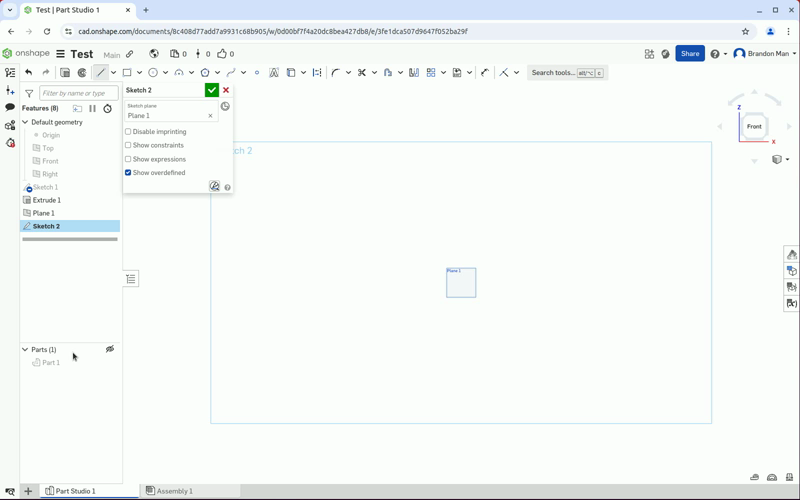
key_down(shift)
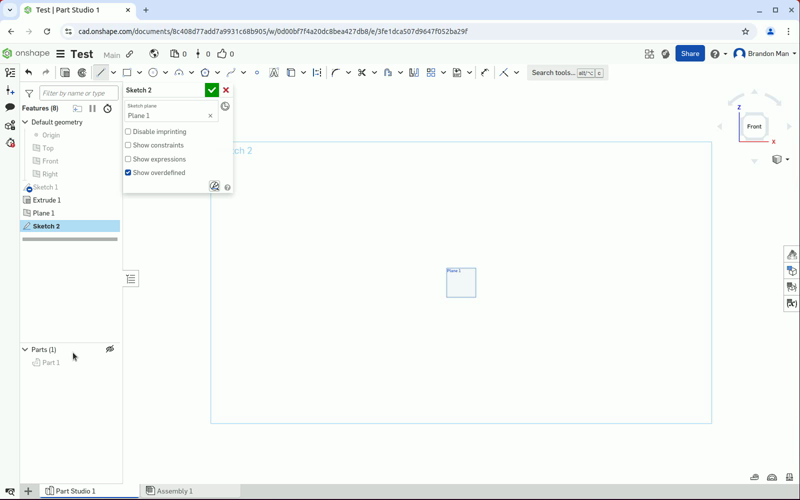
mouse_move(425, 318)
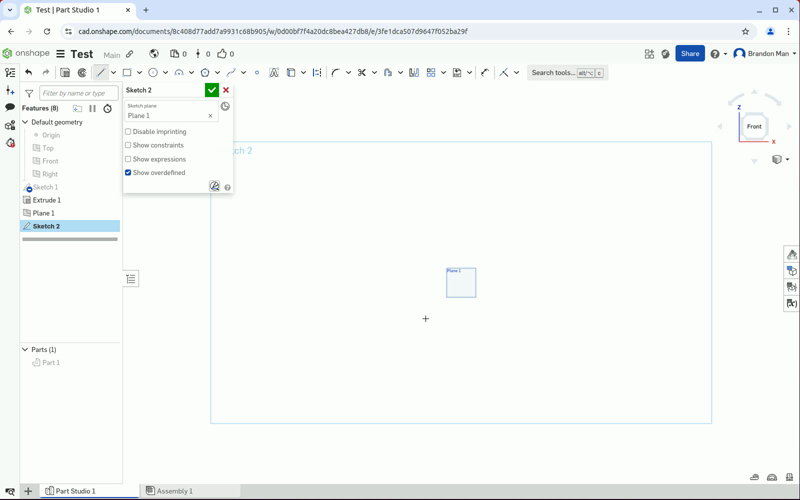
click(425, 318)
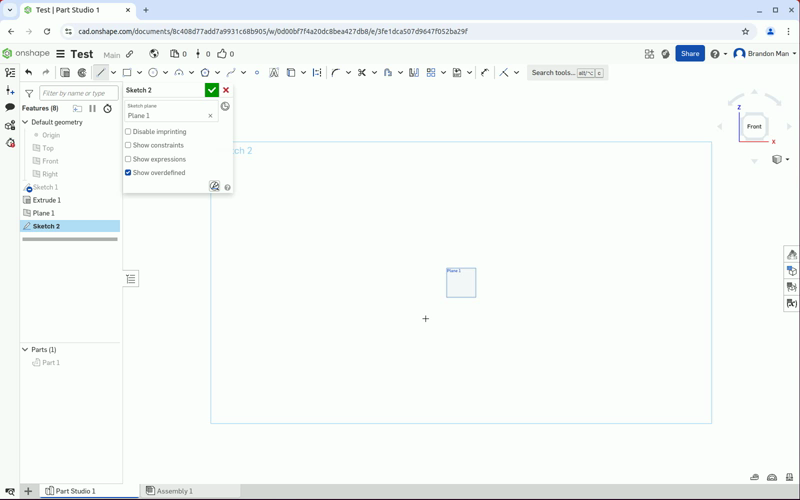
key_up(shift)
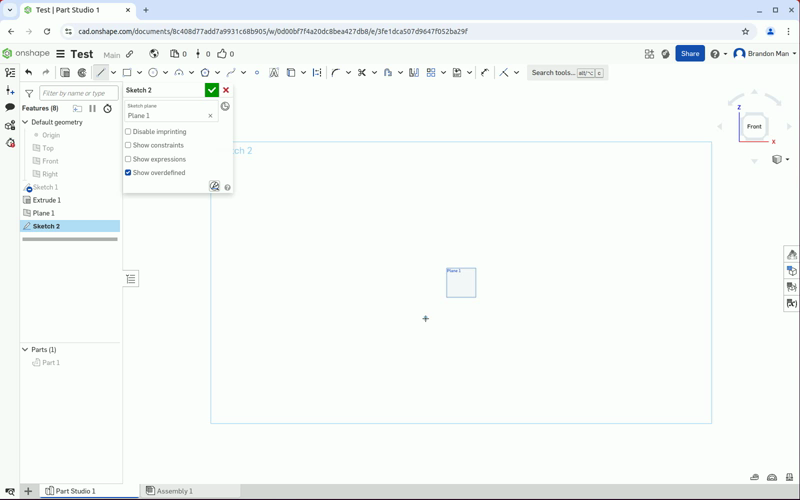
key_down(shift)
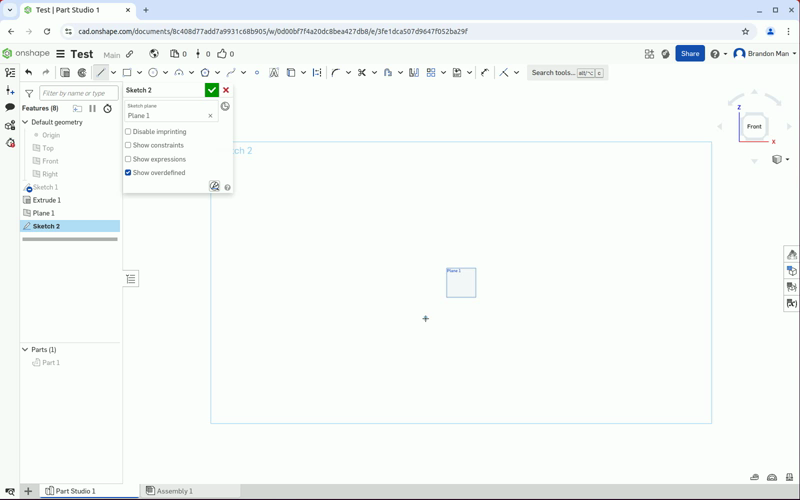
mouse_move(496, 318)
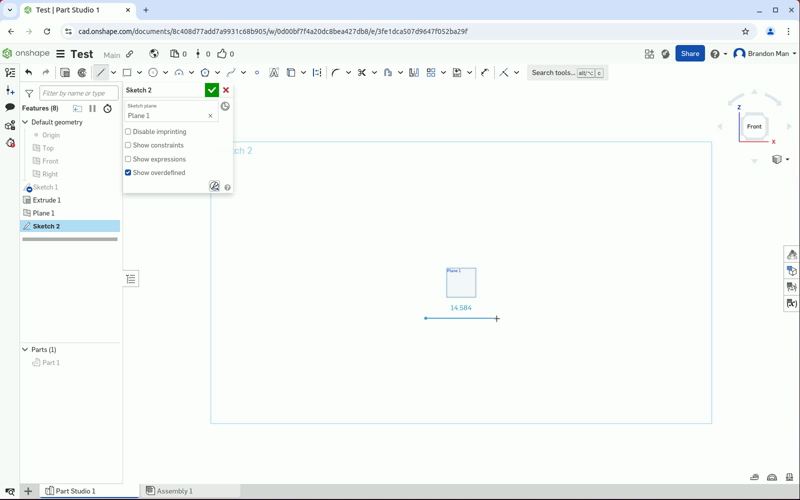
click(496, 318)
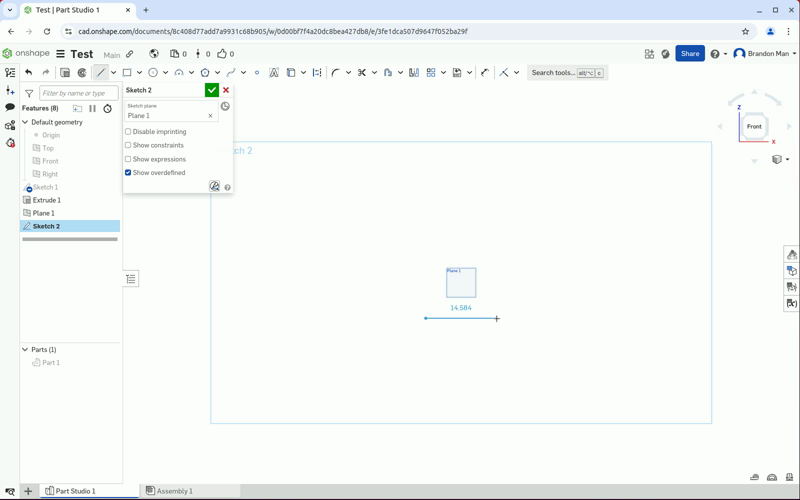
key_up(shift)
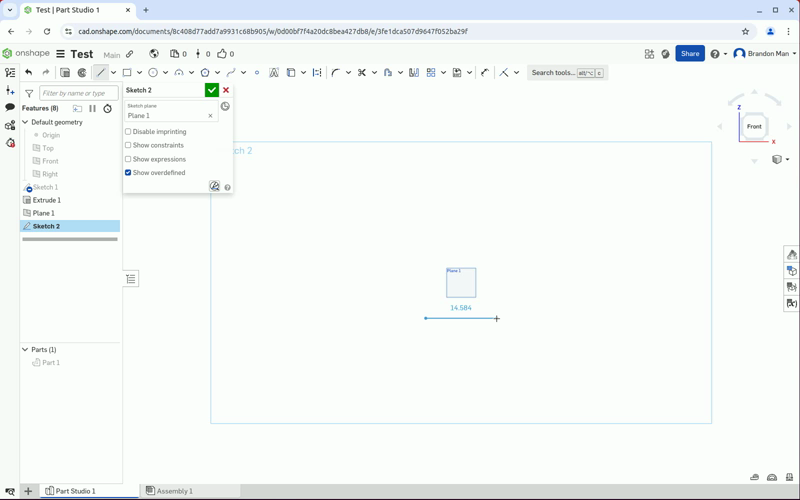
key_down(shift)
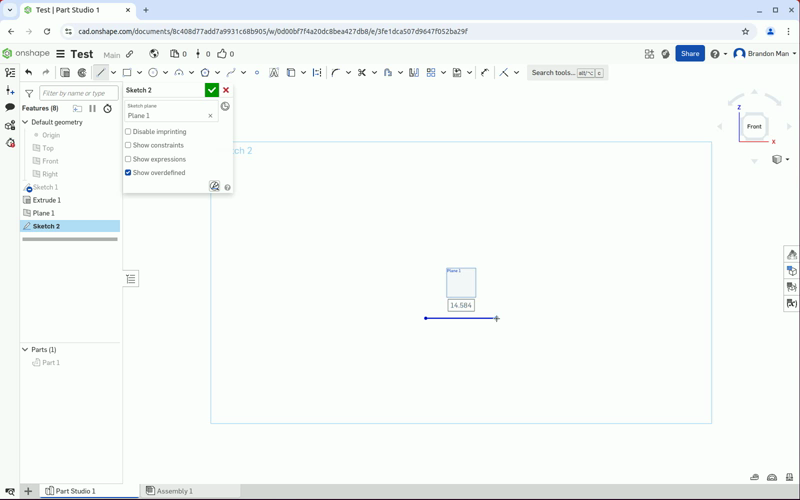
mouse_move(496, 247)
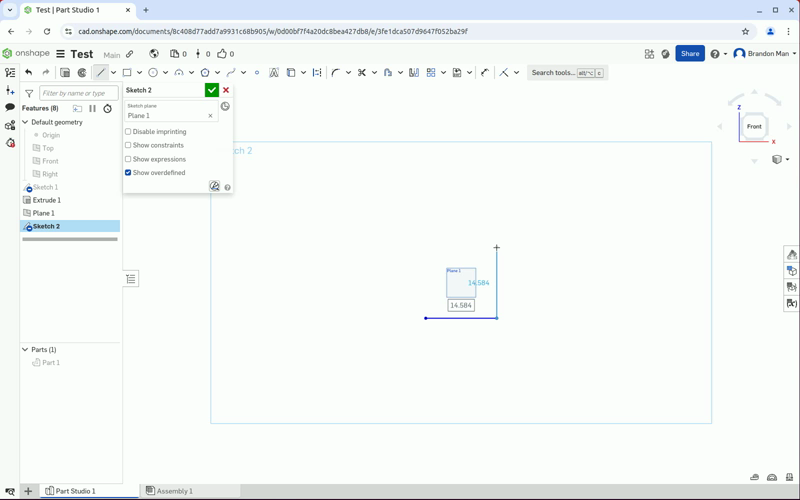
click(496, 247)
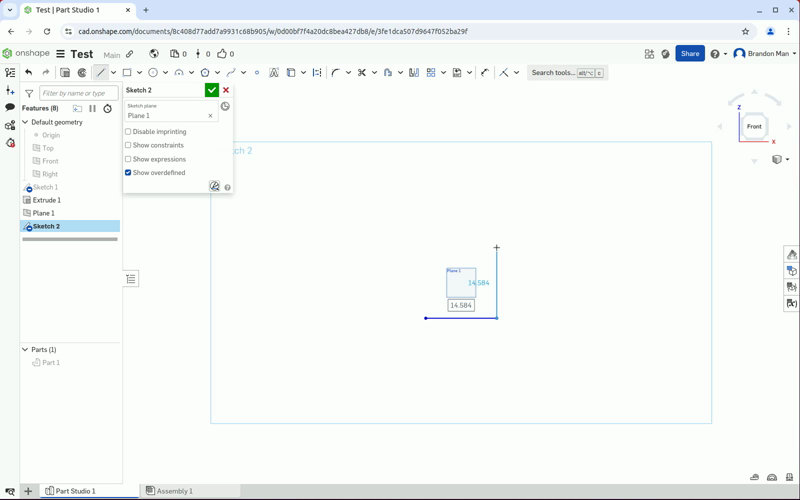
key_up(shift)
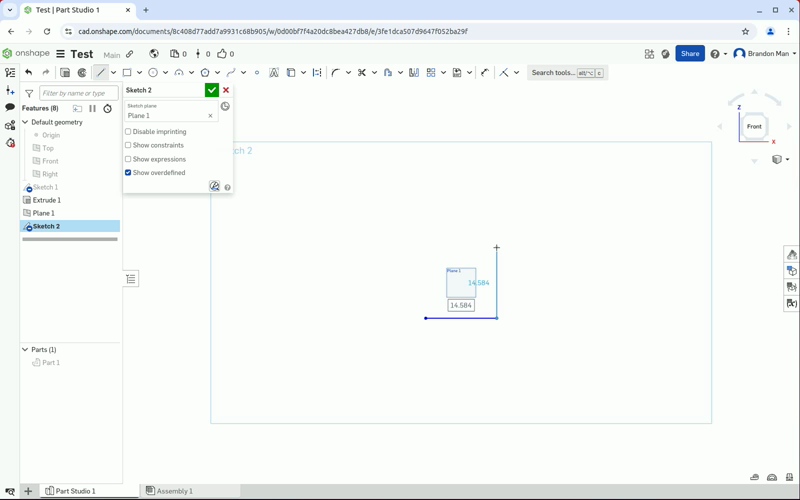
key_down(shift)
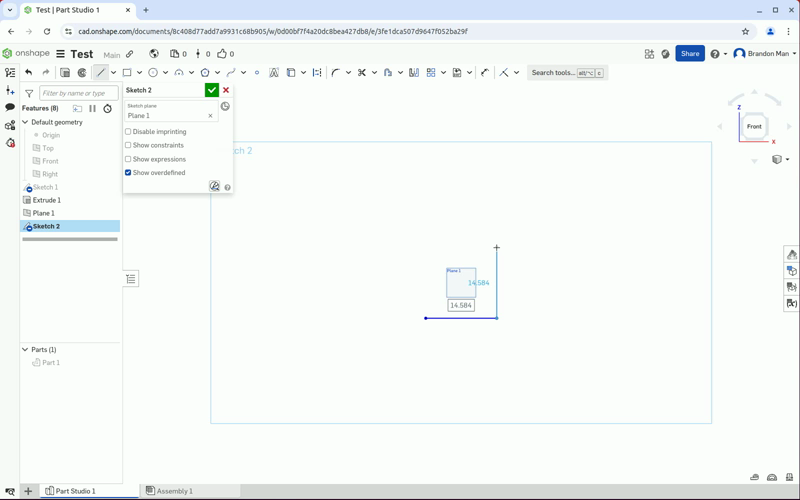
mouse_move(425, 247)
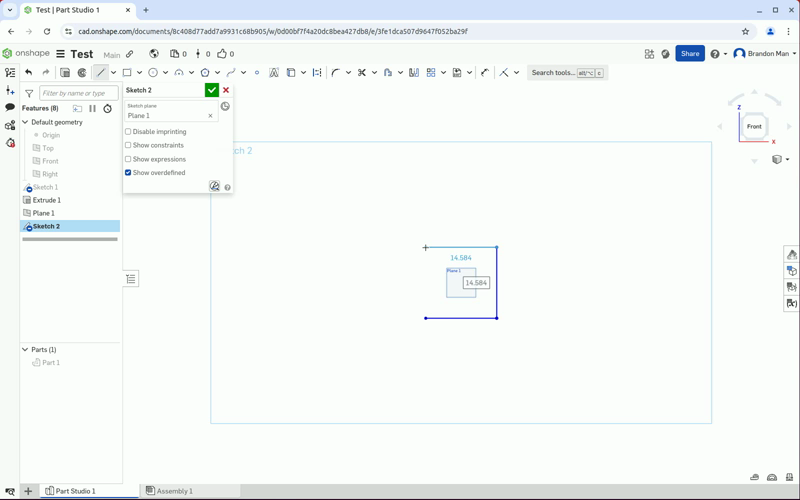
click(425, 247)
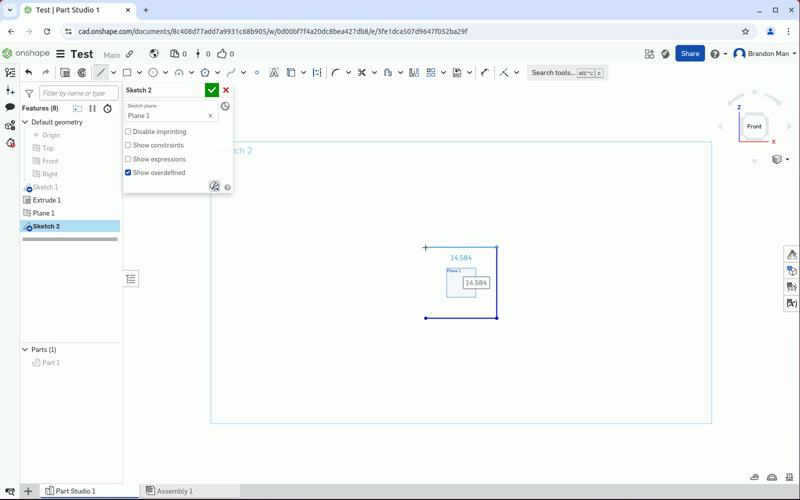
key_up(shift)
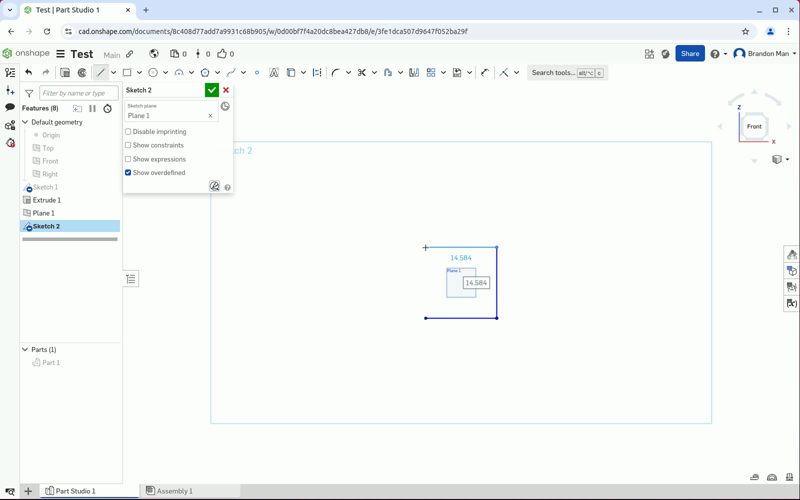
key_down(shift)
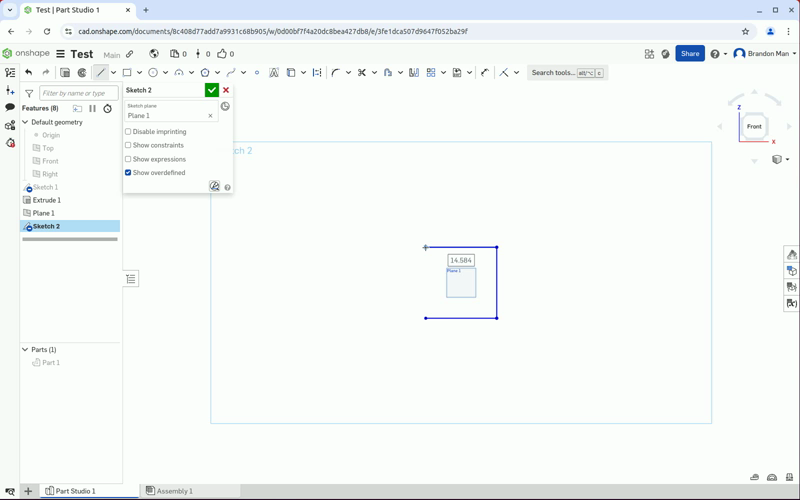
mouse_move(425, 318)
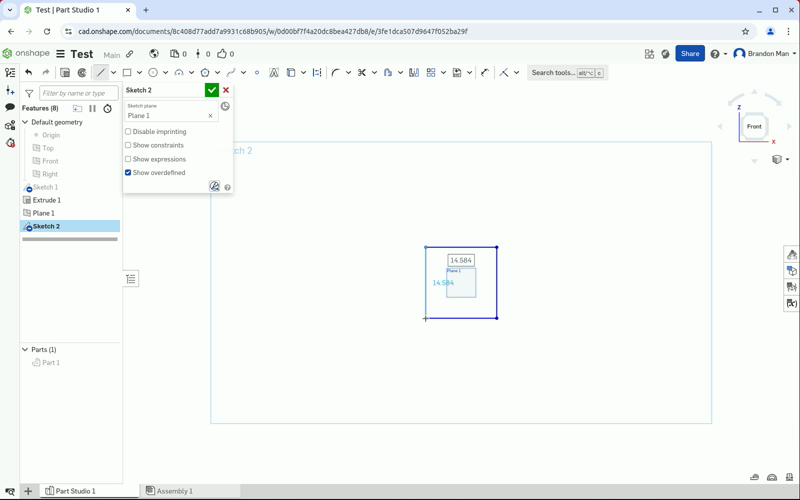
key_up(shift)
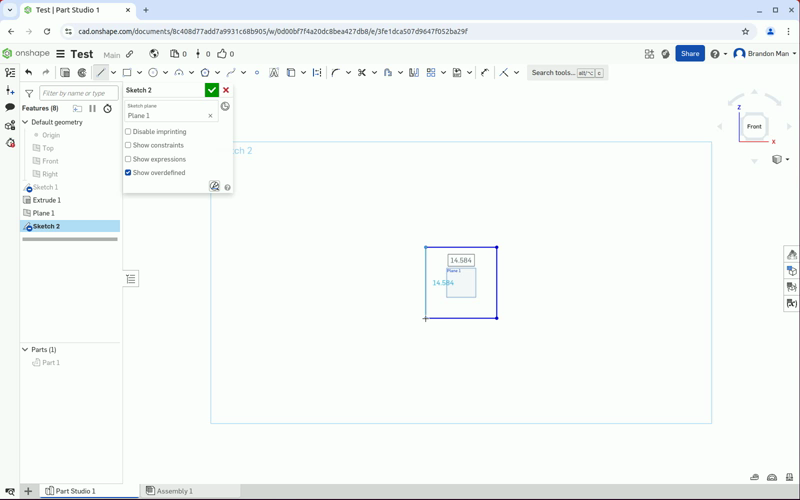
click(425, 318)
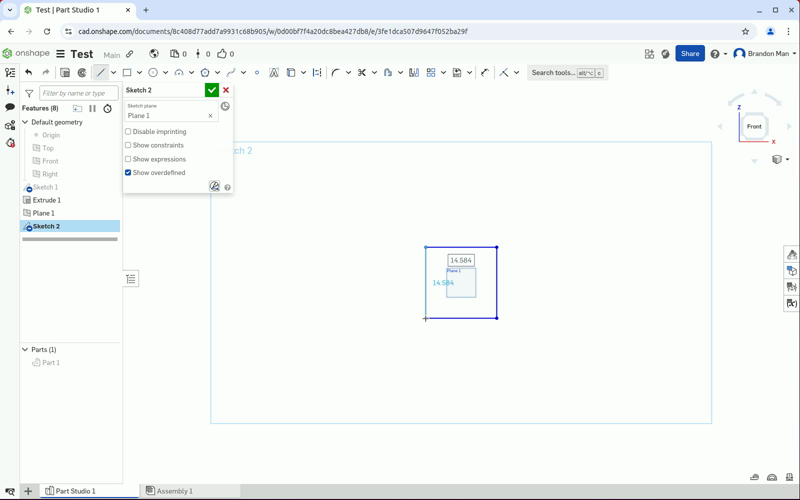
key(esc)
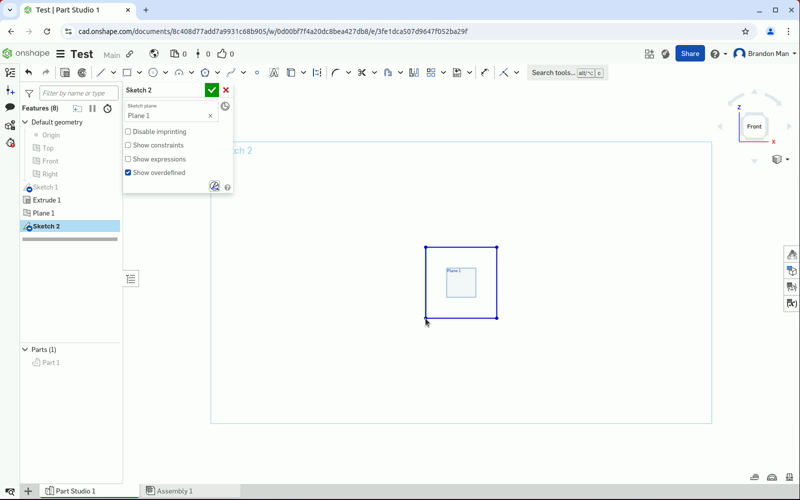
mouse_move(435, 296)
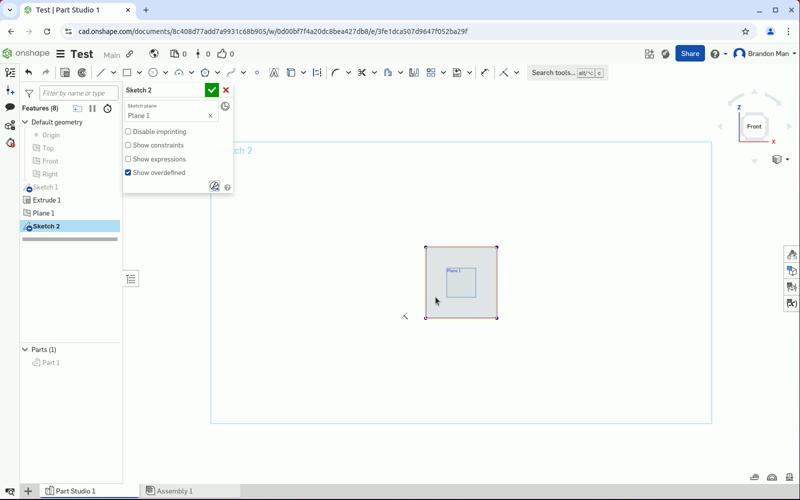
click(435, 296)
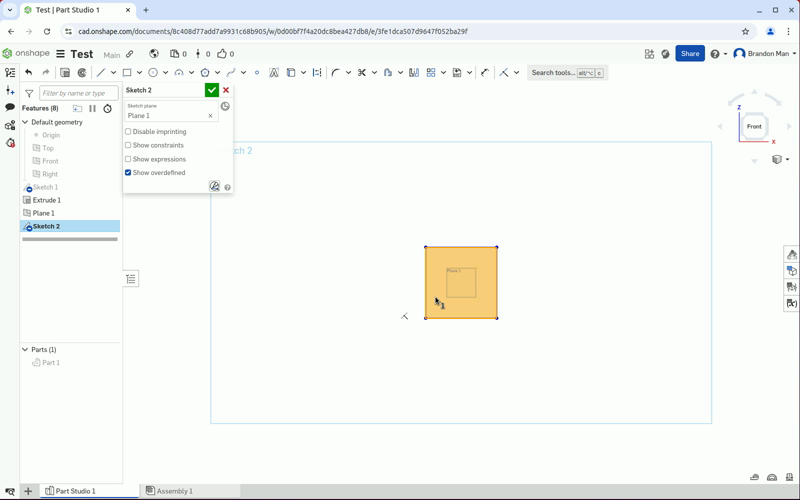
mouse_move(73, 352)
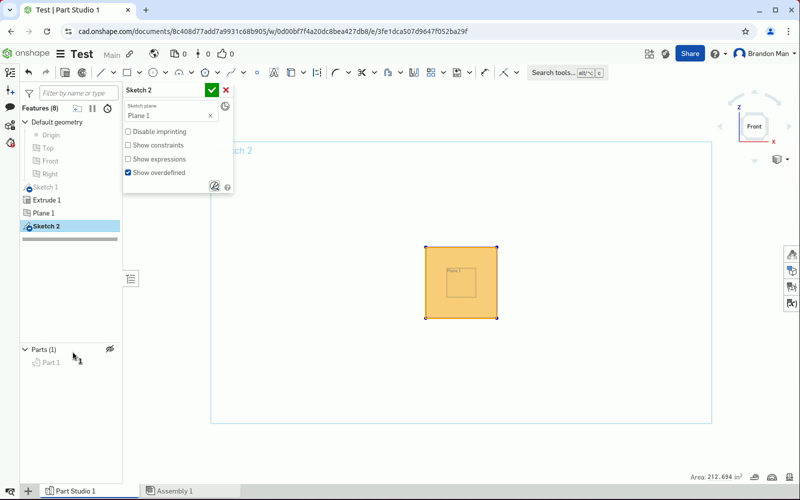
key(shift+y)
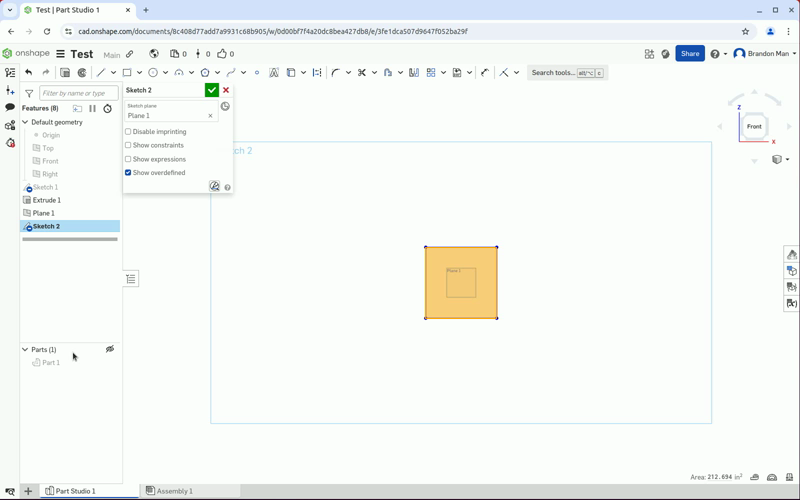
key(shift+e)
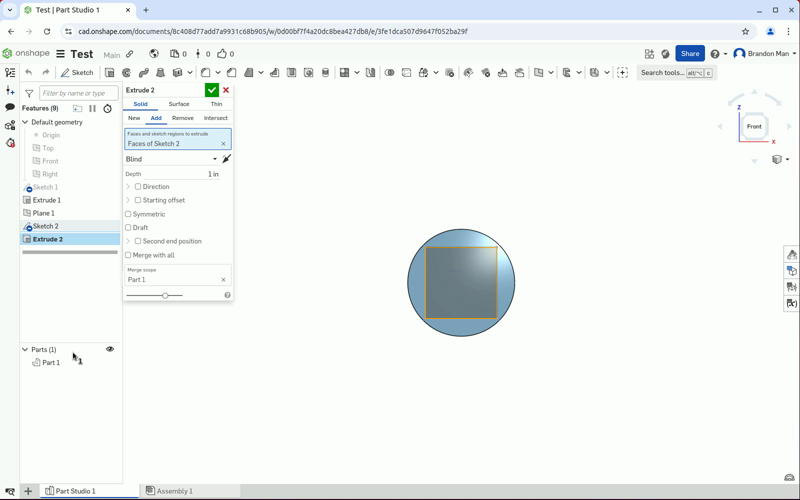
mouse_move(143, 106)
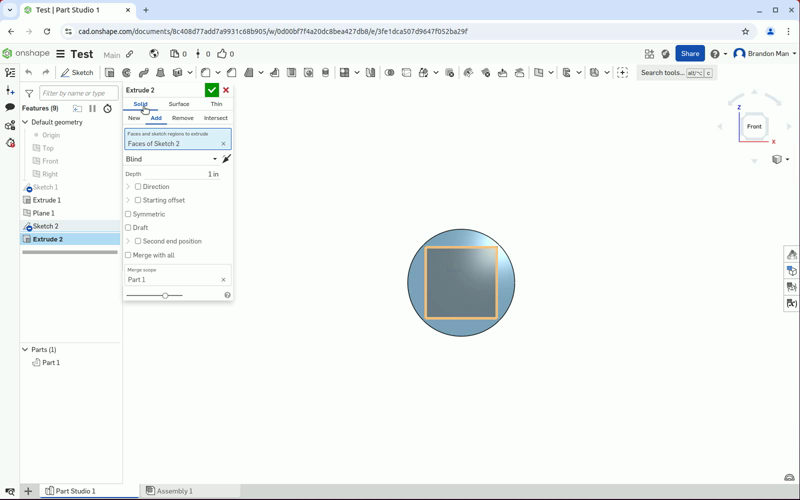
click(143, 106)
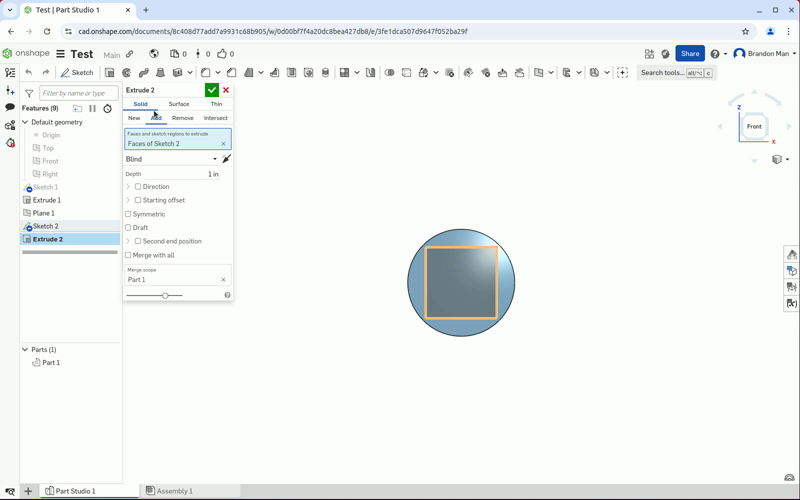
mouse_move(186, 120)
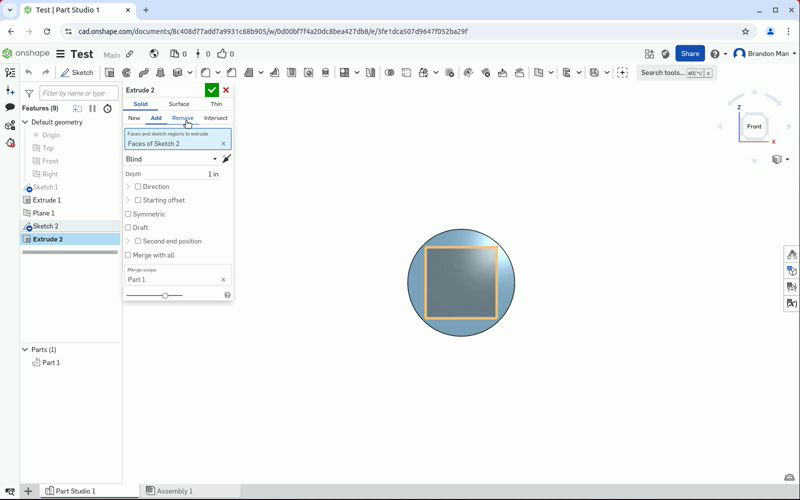
click(186, 120)
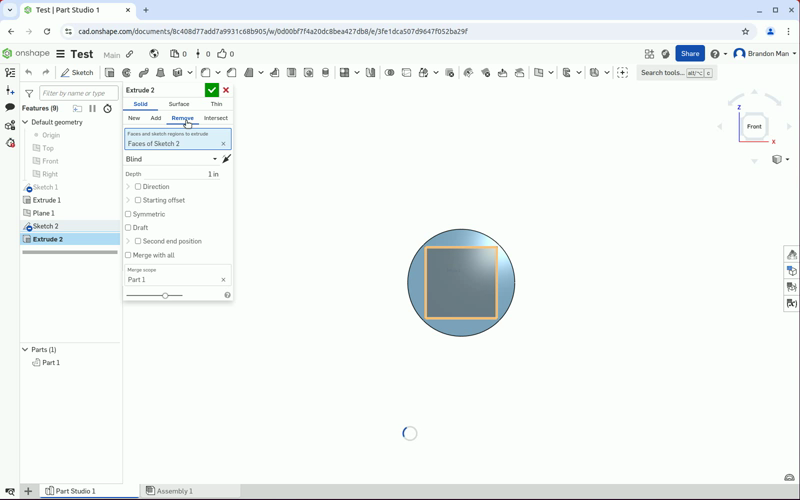
key(tab, 4)
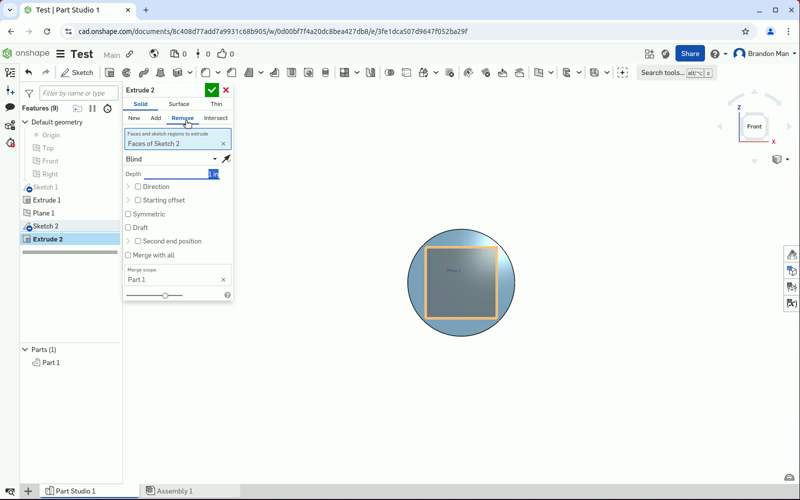
text(18.053)
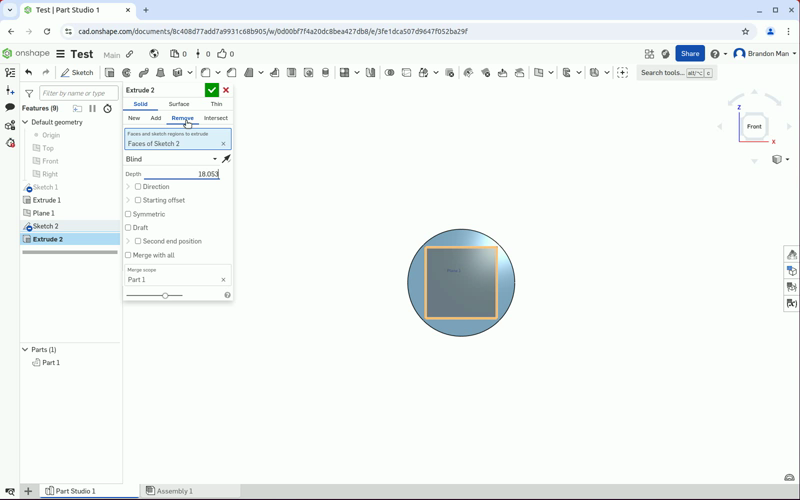
key(tab, 6)
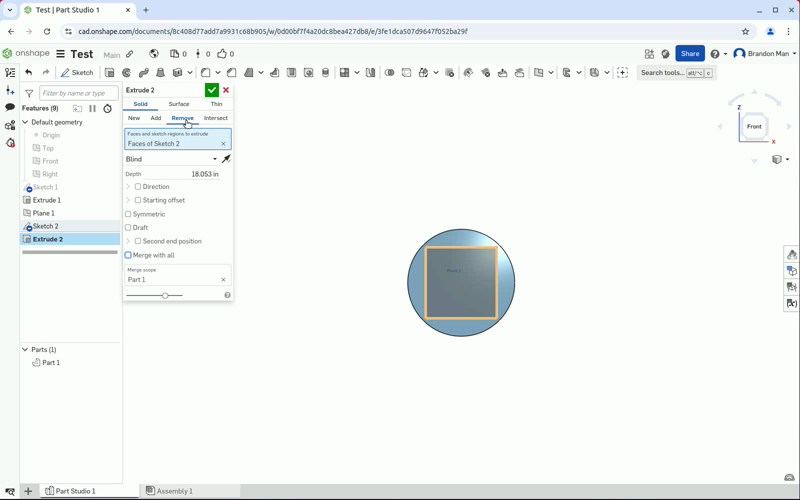
key(space)
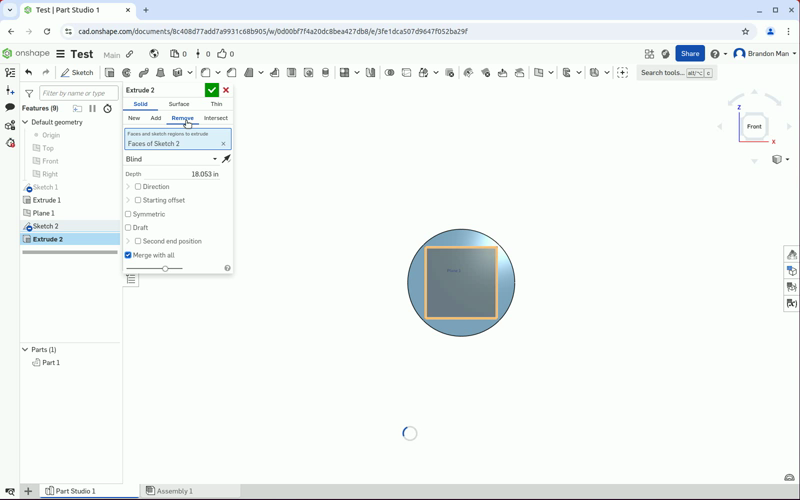
key(enter)
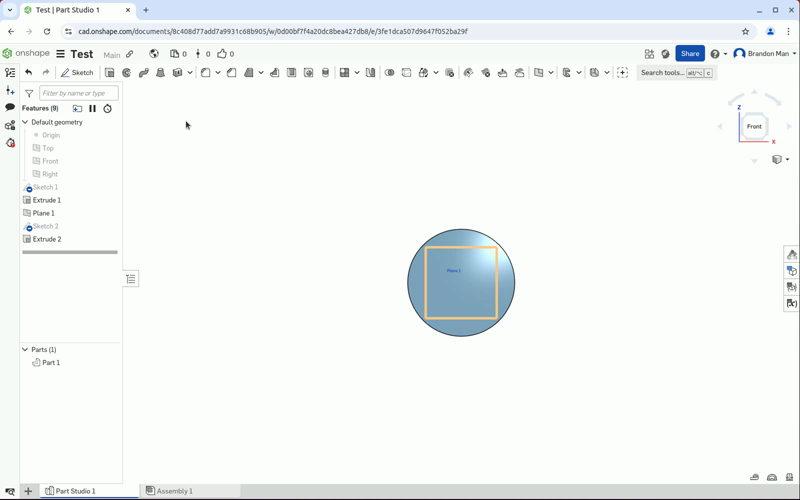
key(shift+h)
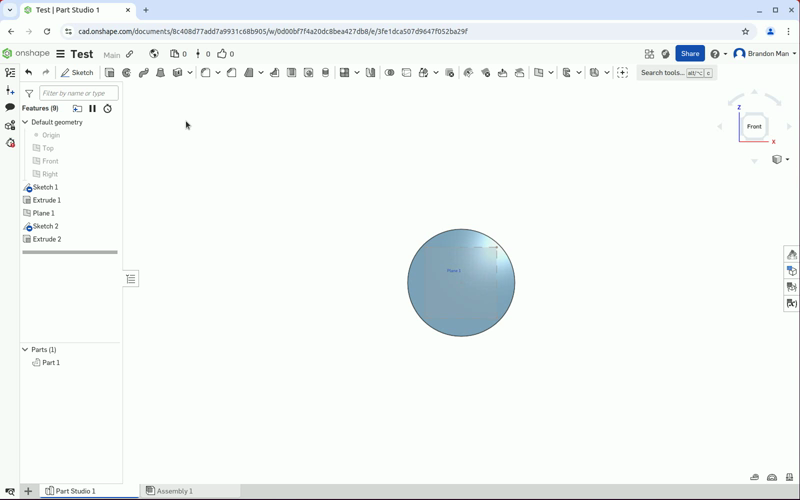
key(shift+h)
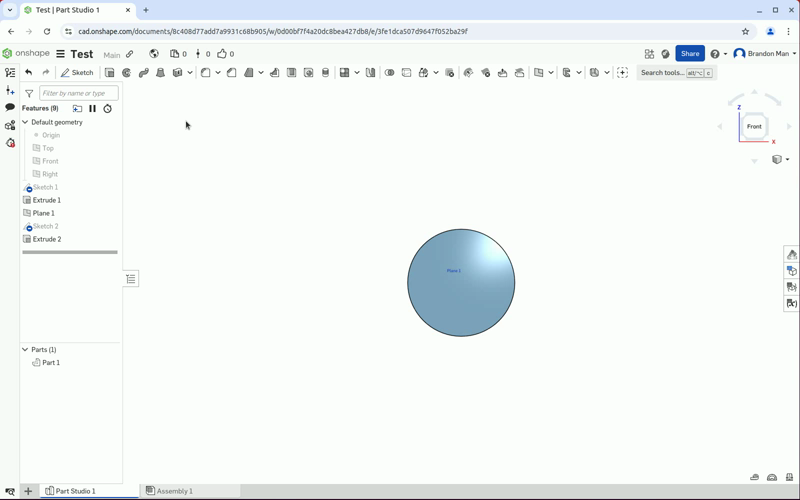
mouse_move(73, 189)
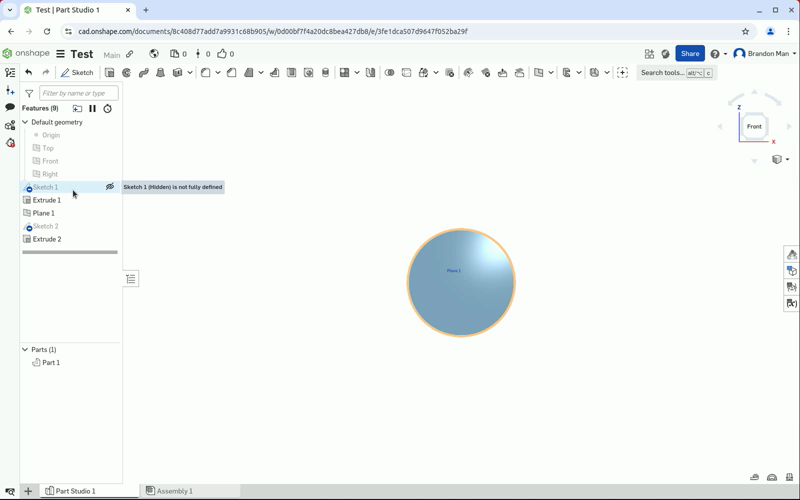
click(73, 189)
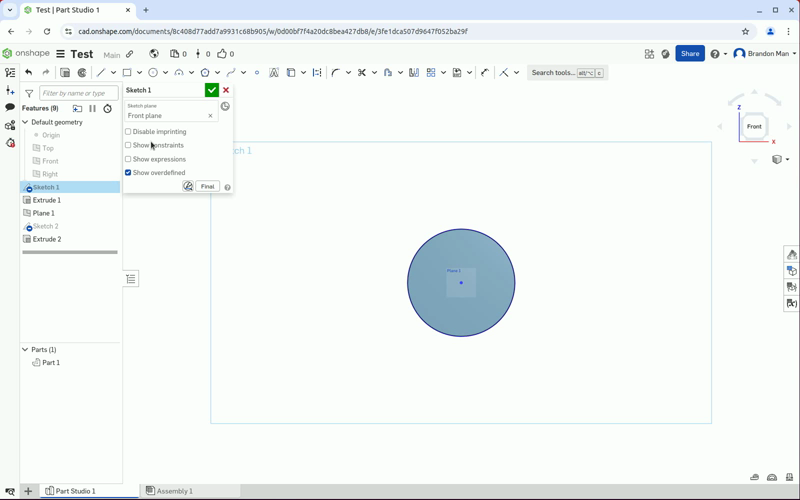
mouse_move(229, 92)
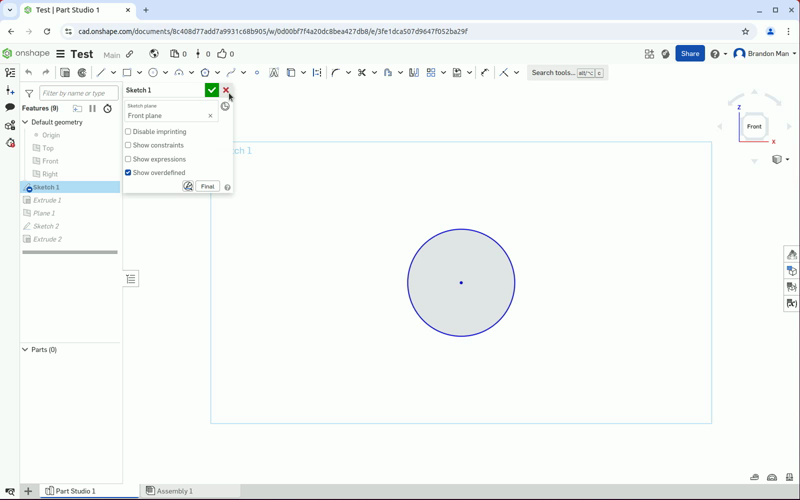
click(229, 92)
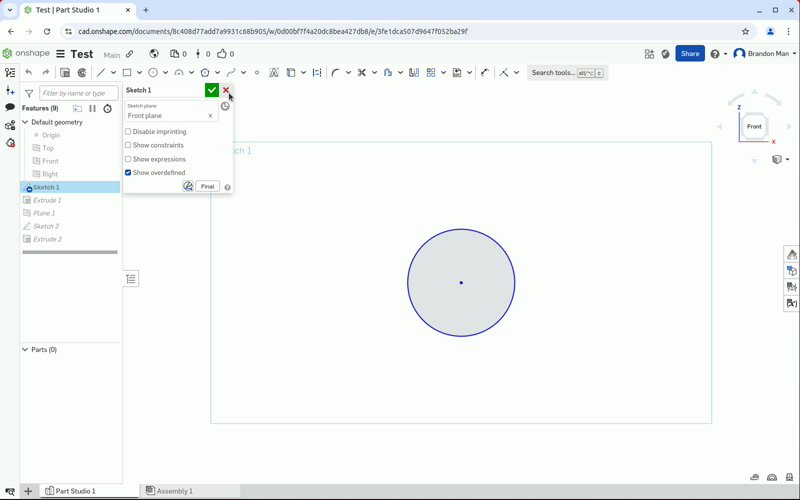
mouse_move(73, 352)
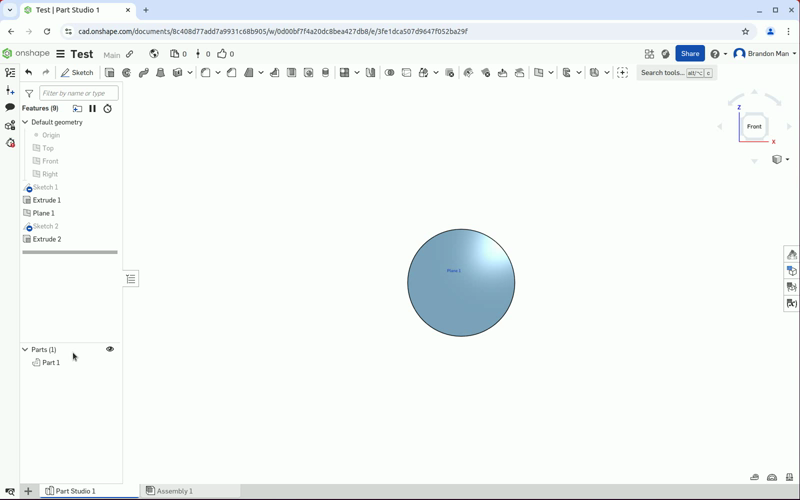
key(y)
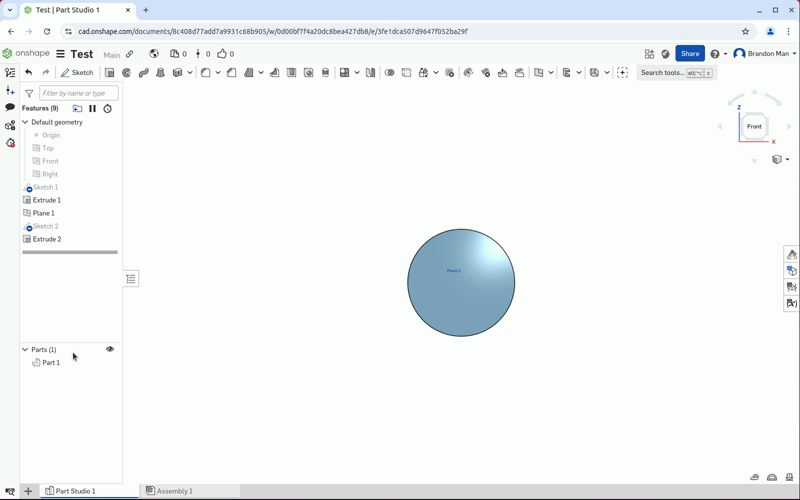
key(shift+p)
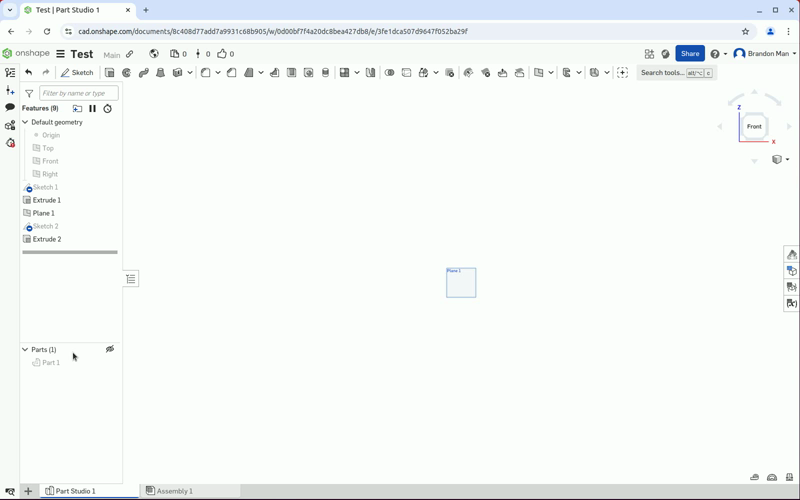
key(space)
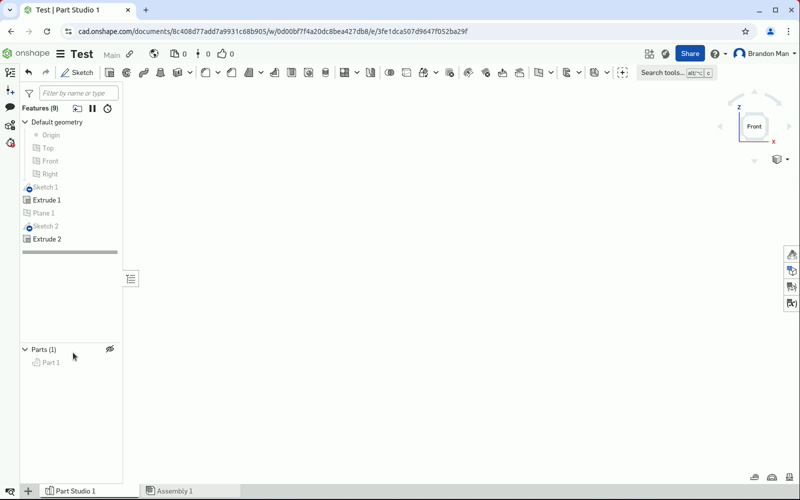
key_down(shift)
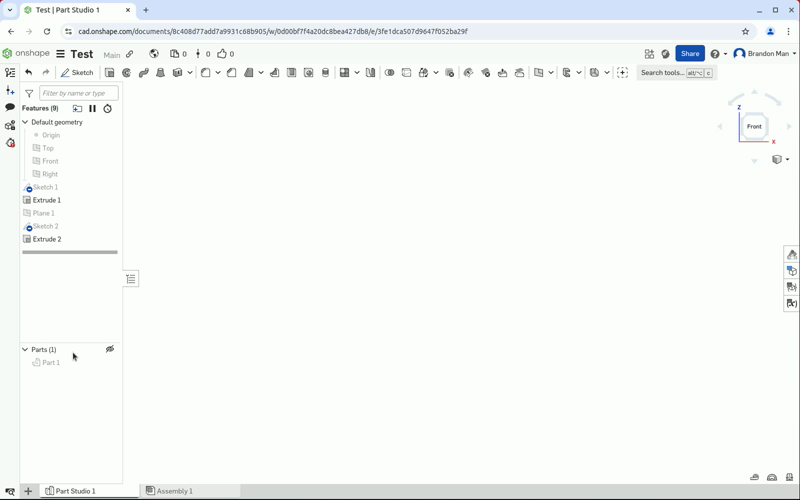
key(left)
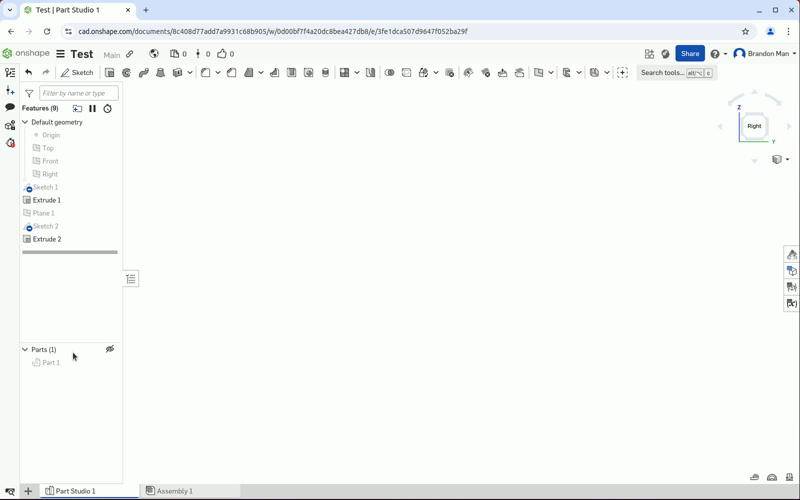
key_up(shift)
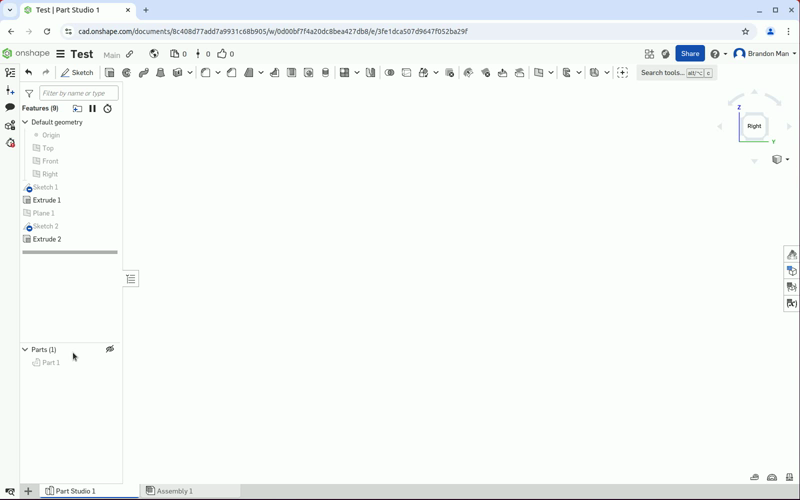
mouse_move(73, 352)
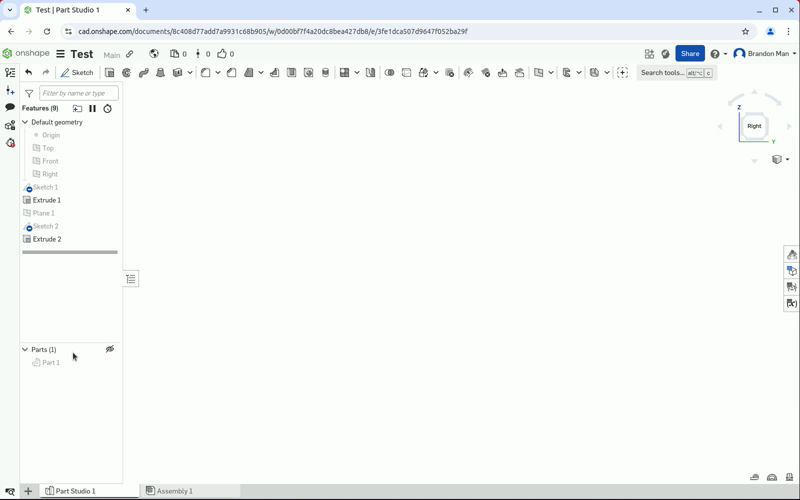
key(shift+y)
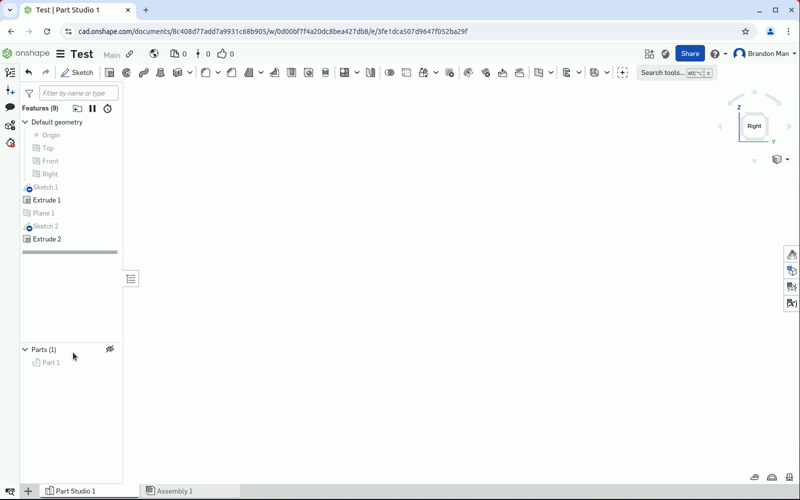
key(shift+s)
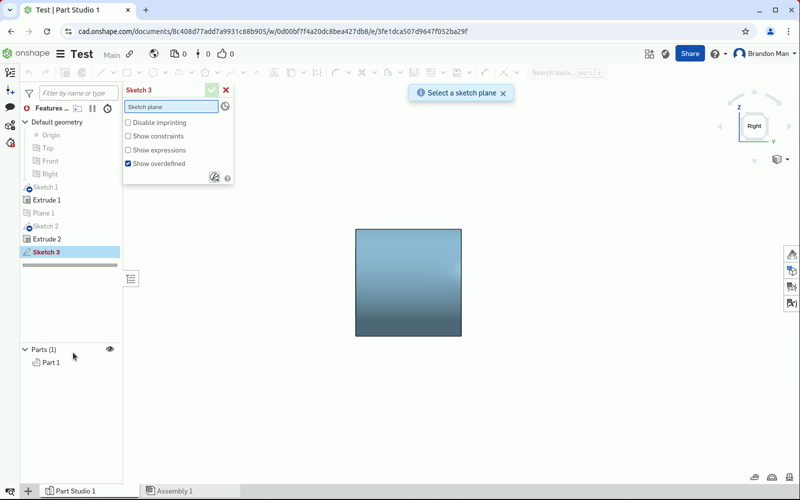
mouse_move(73, 176)
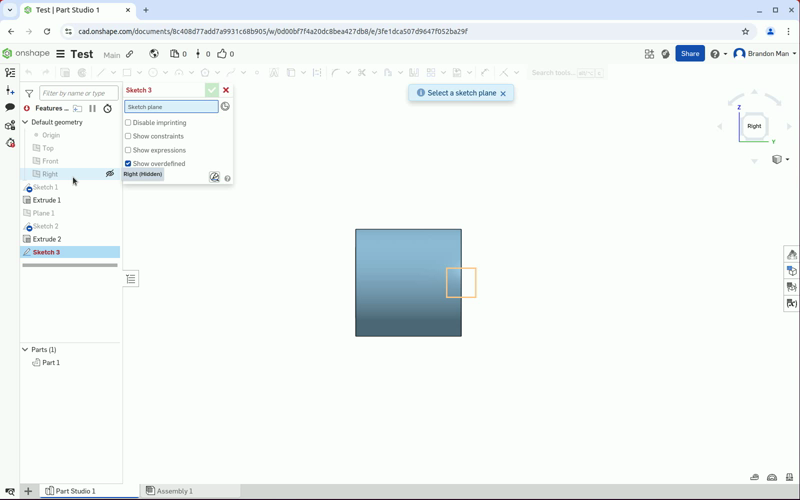
click(73, 176)
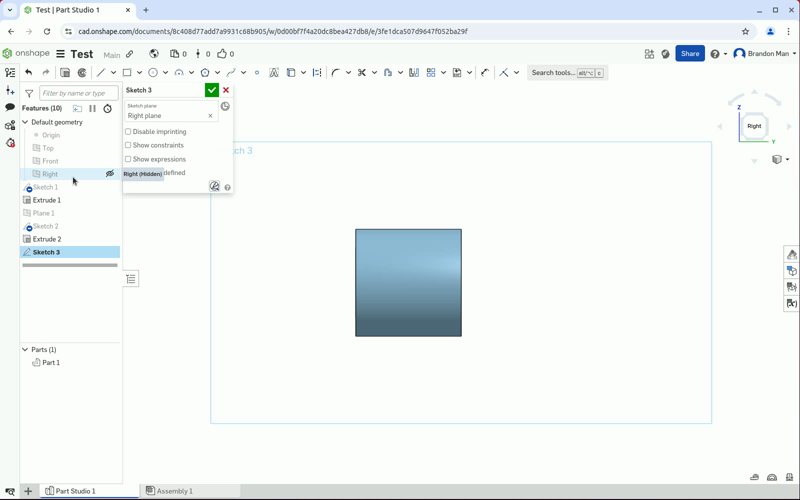
mouse_move(73, 352)
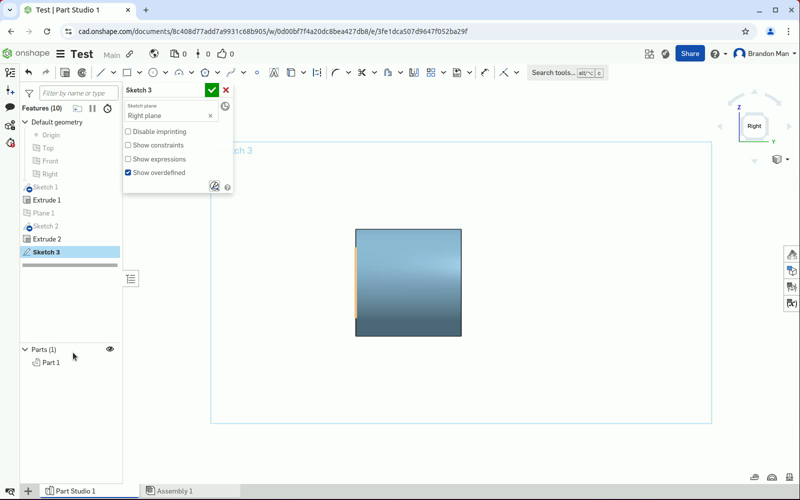
key(y)
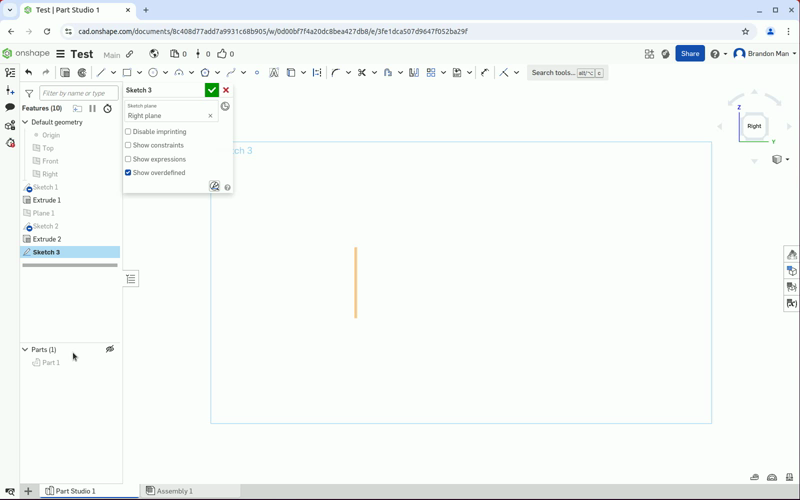
key(l)
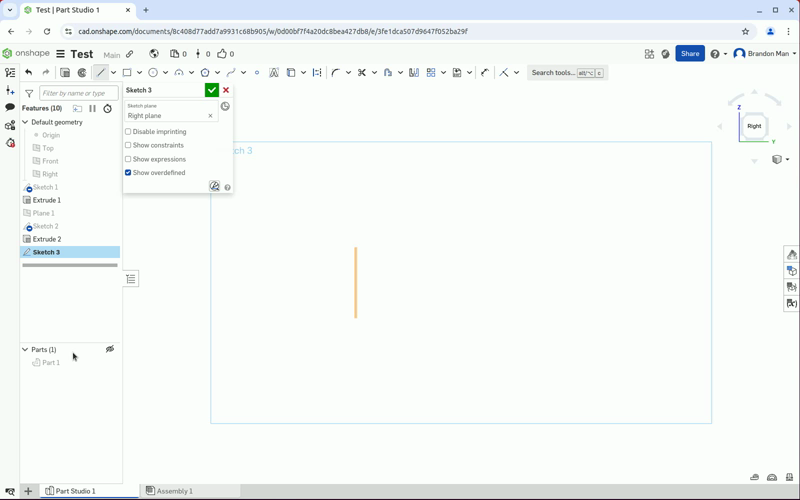
key_down(shift)
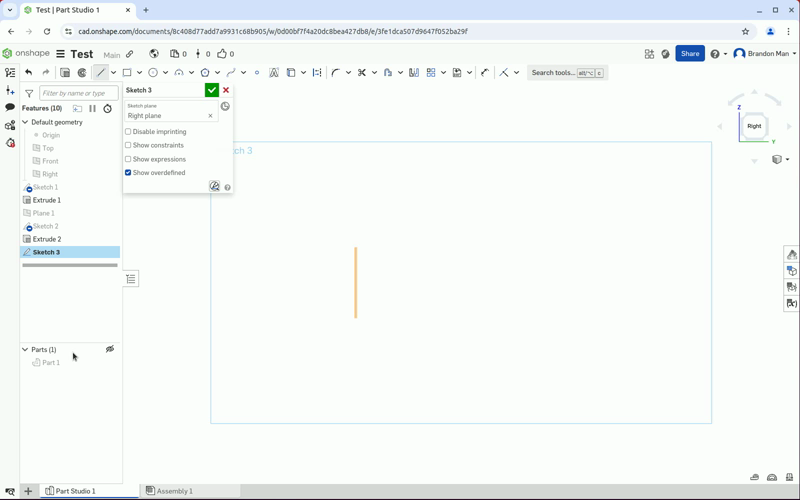
mouse_move(364, 240)
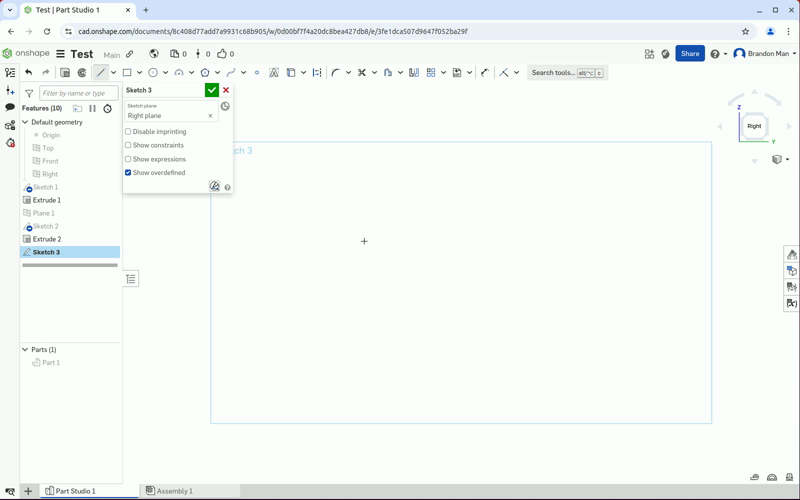
click(364, 240)
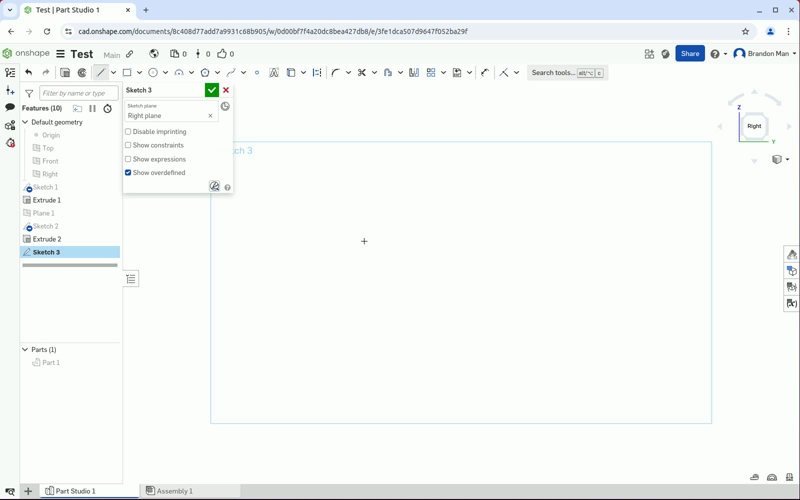
key_up(shift)
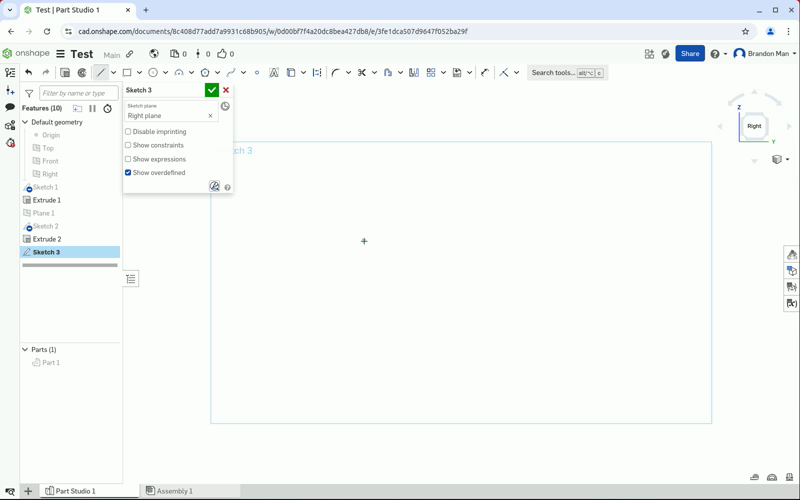
key_down(shift)
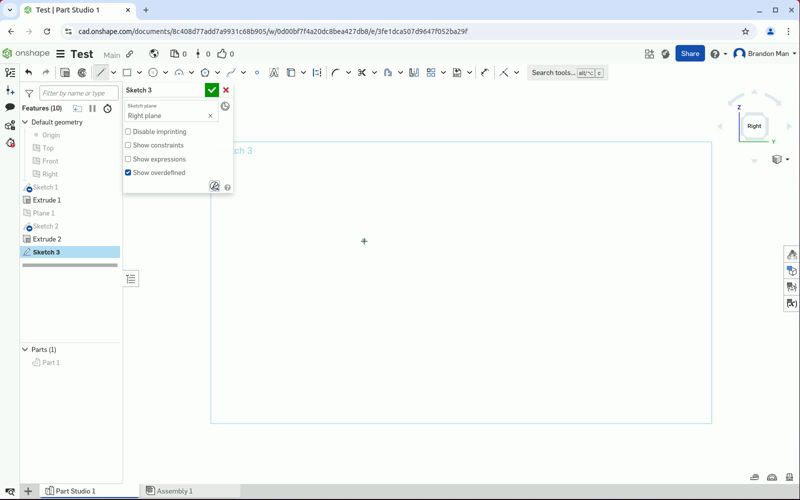
mouse_move(435, 240)
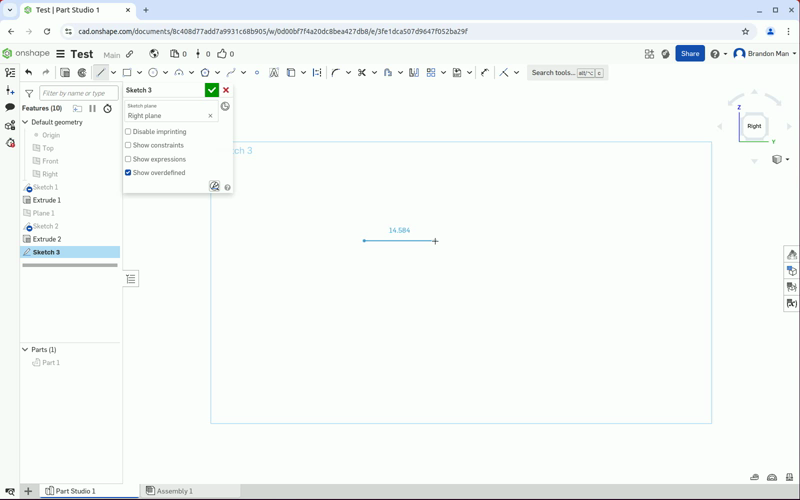
click(435, 240)
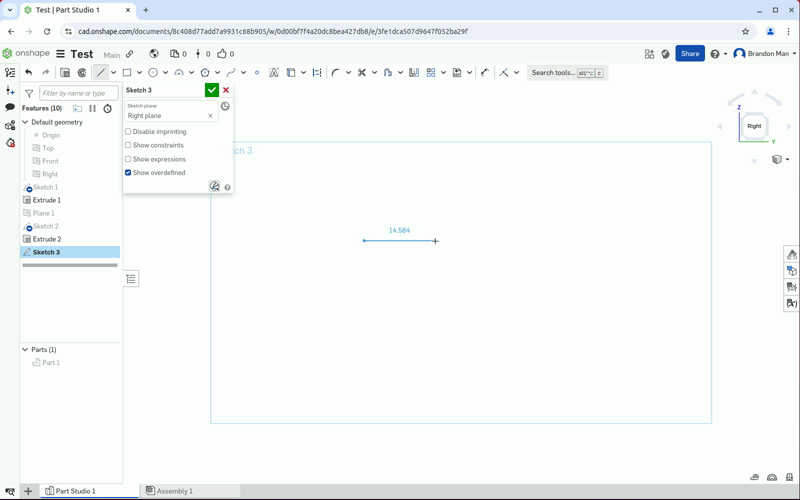
key_up(shift)
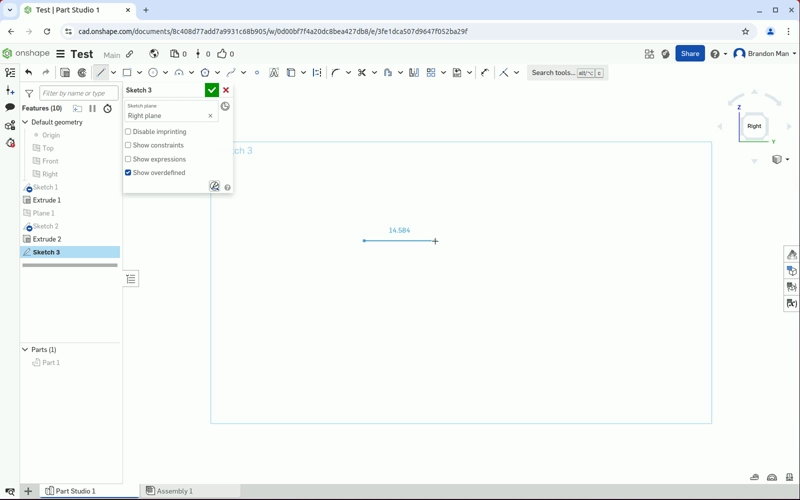
key_down(shift)
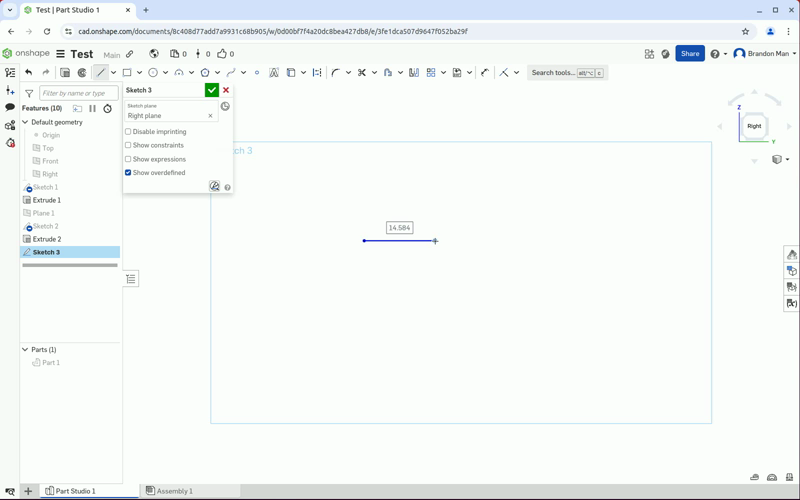
mouse_move(435, 170)
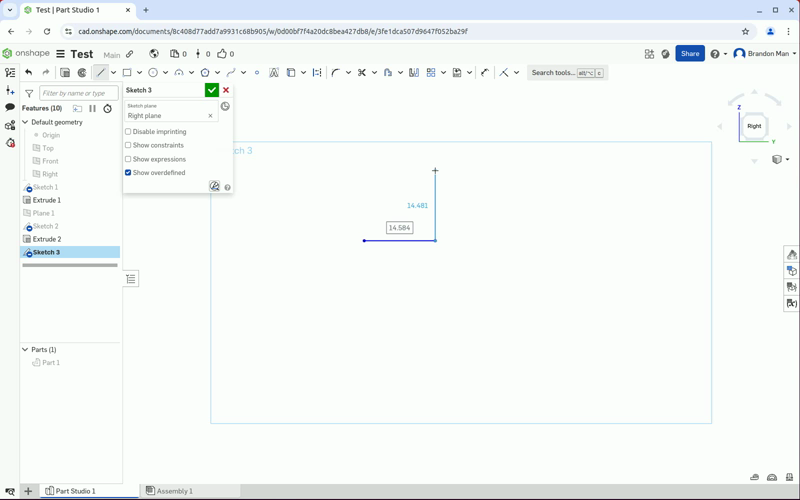
click(435, 170)
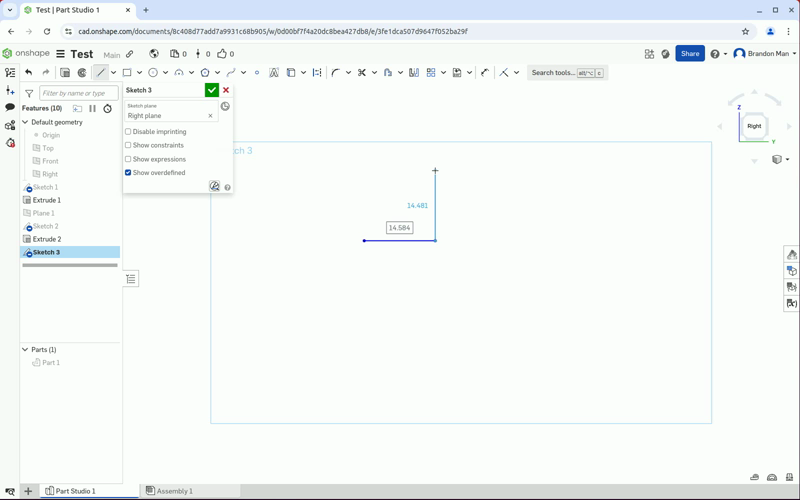
key_up(shift)
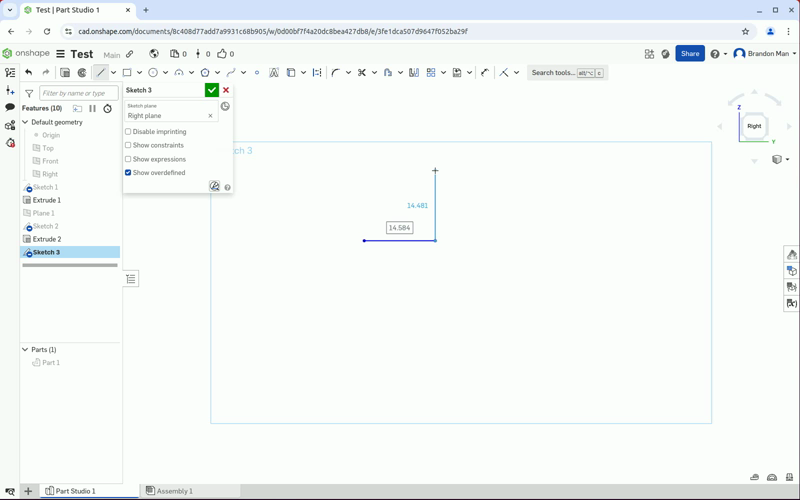
key_down(shift)
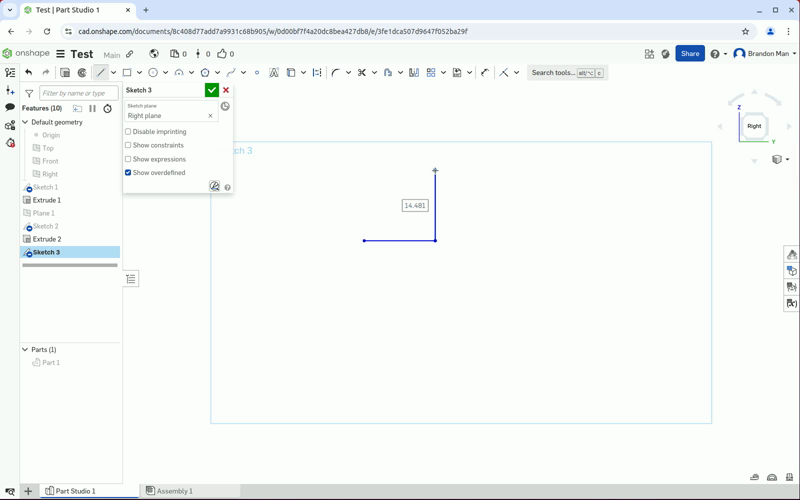
mouse_move(364, 170)
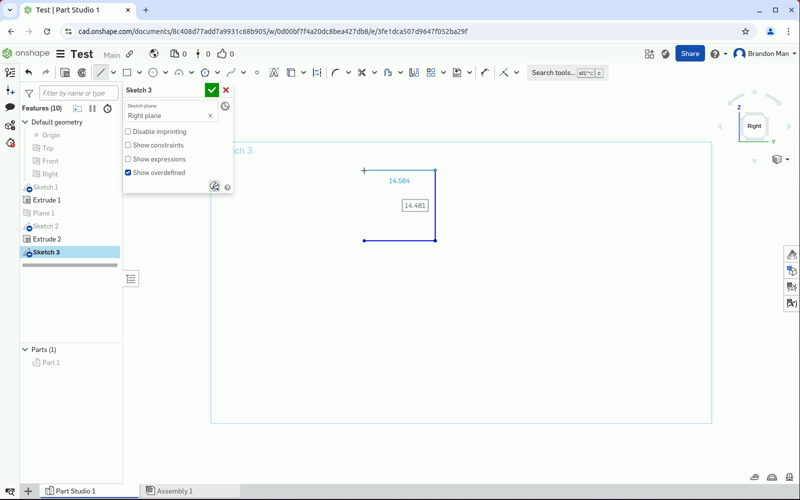
click(364, 170)
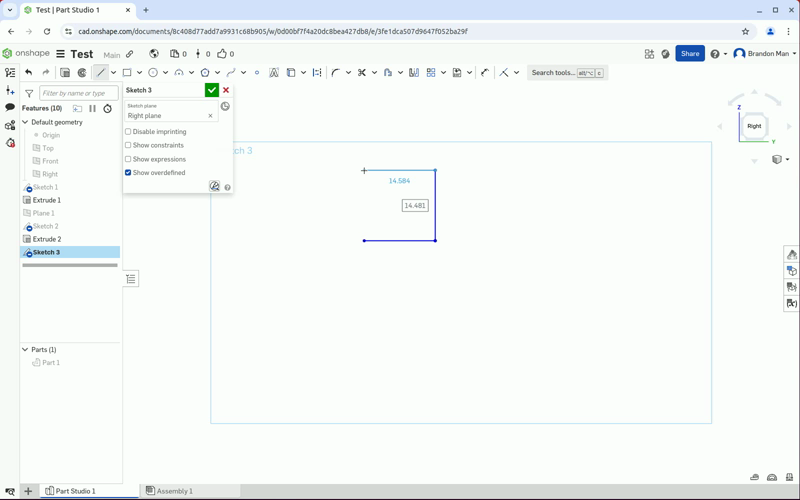
key_up(shift)
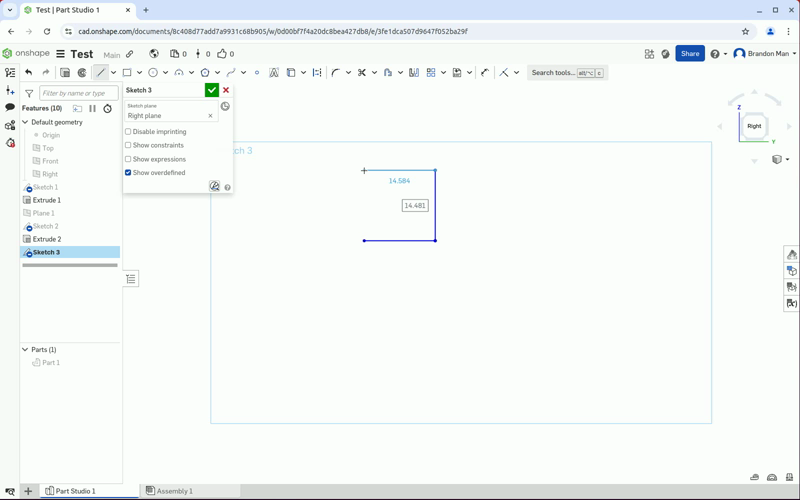
key_down(shift)
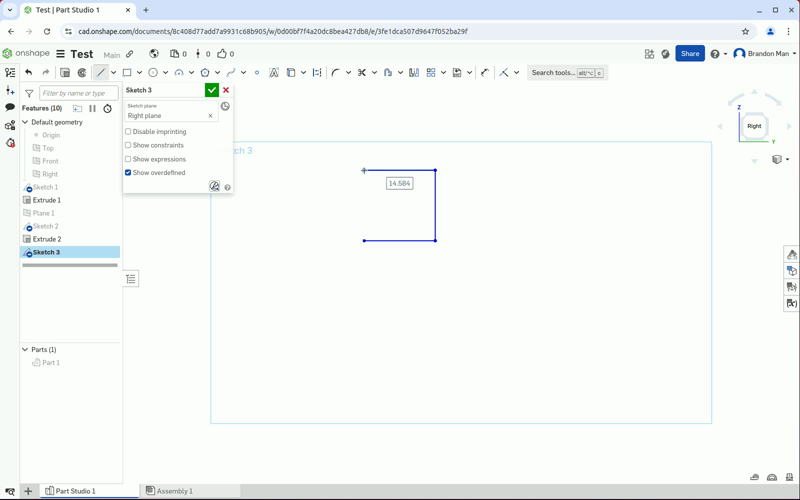
mouse_move(364, 240)
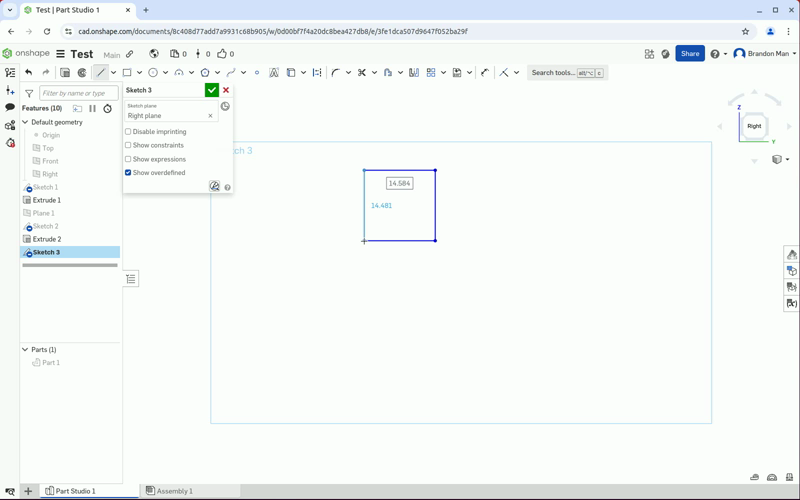
key_up(shift)
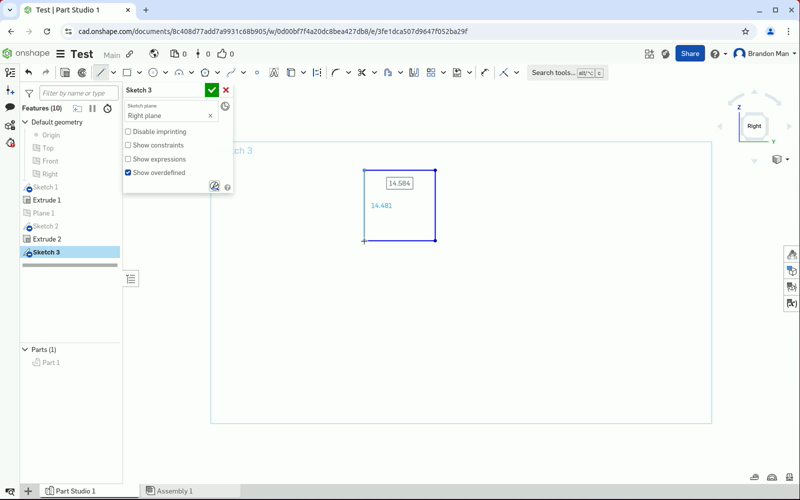
click(364, 240)
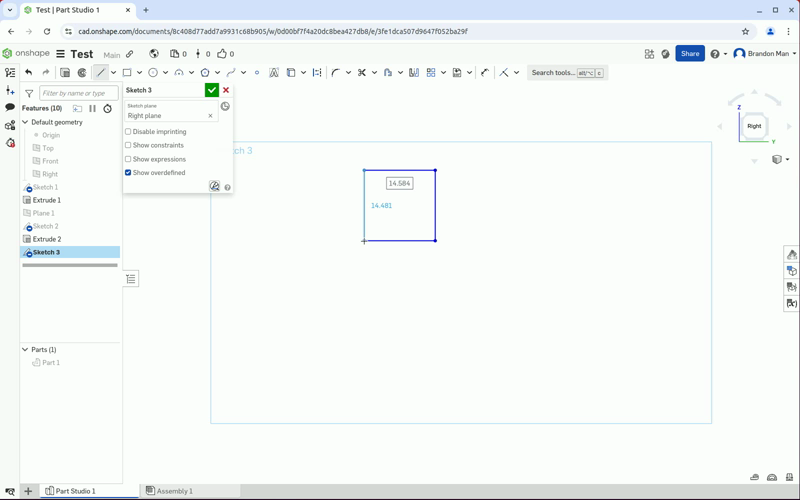
key(esc)
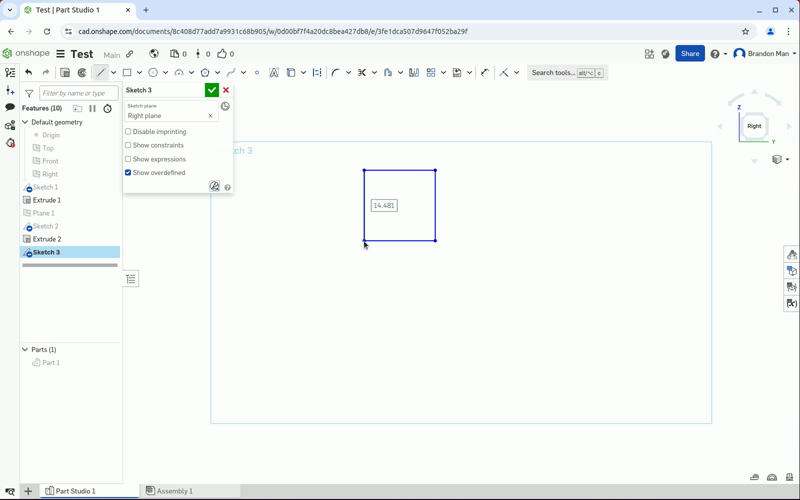
mouse_move(408, 209)
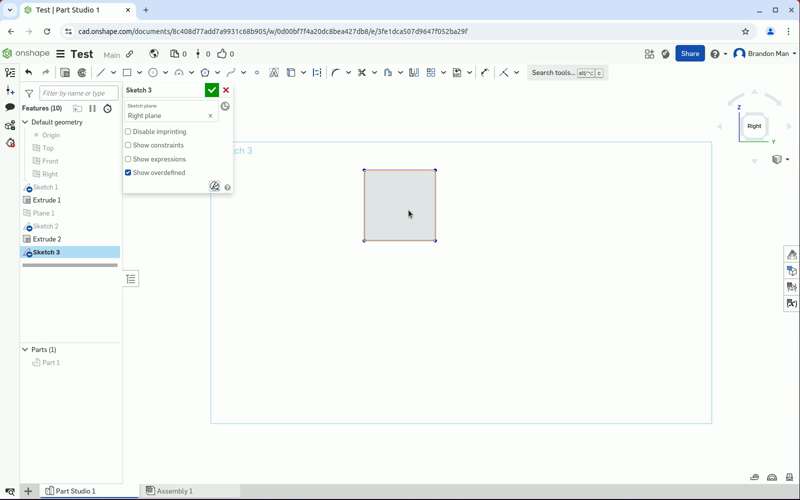
click(408, 209)
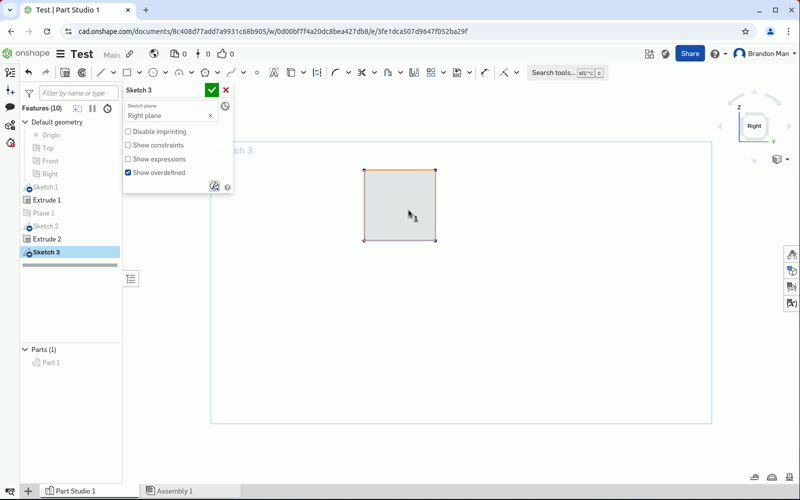
mouse_move(73, 352)
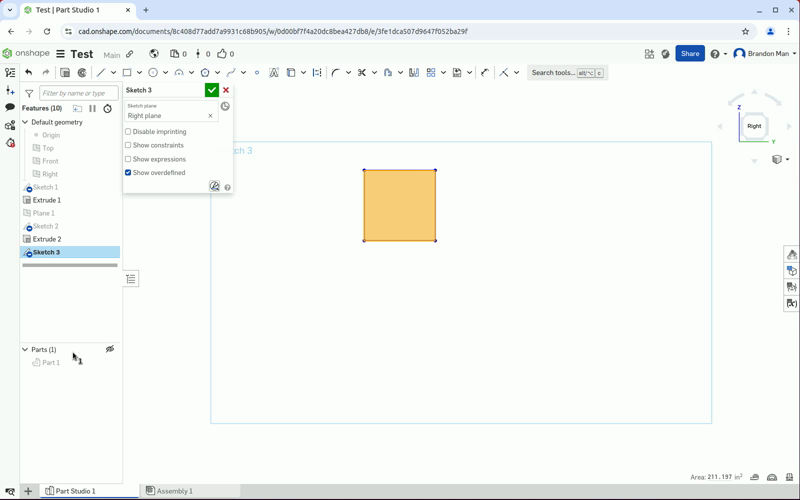
key(shift+y)
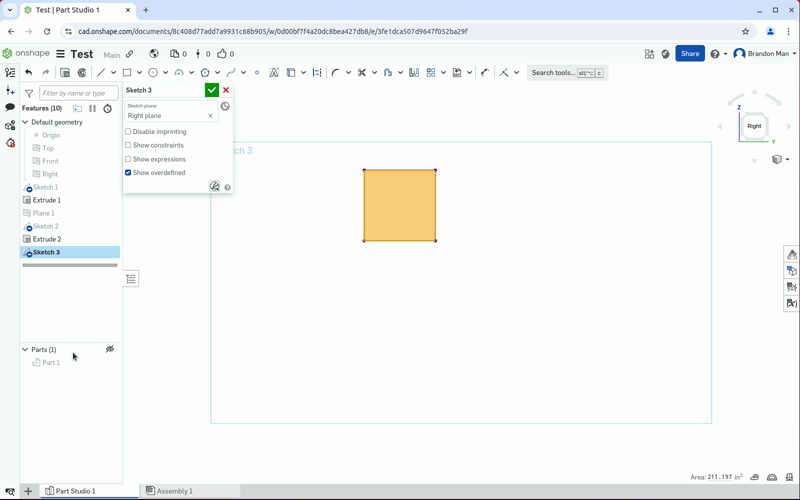
key(shift+e)
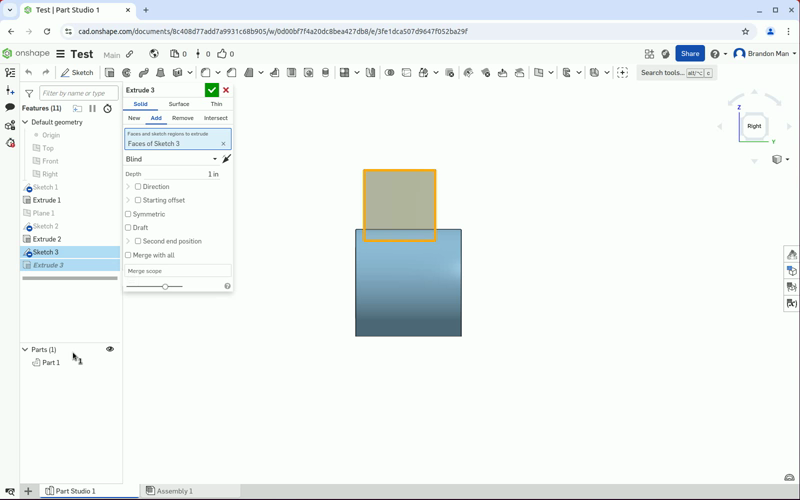
mouse_move(143, 106)
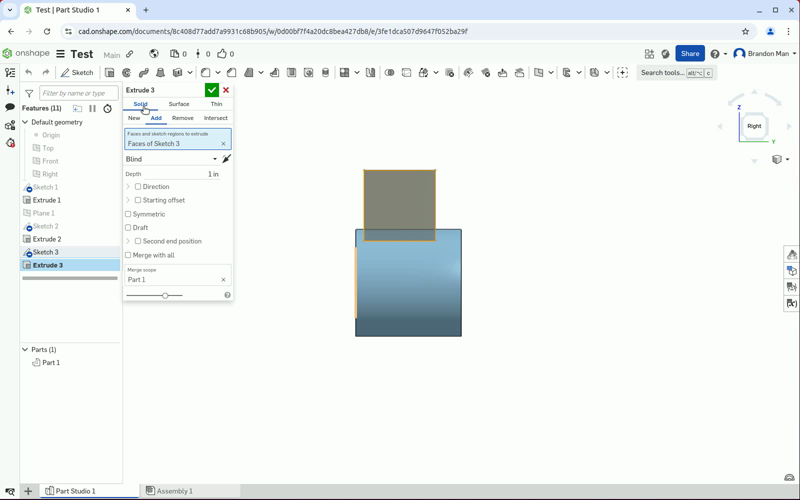
click(143, 106)
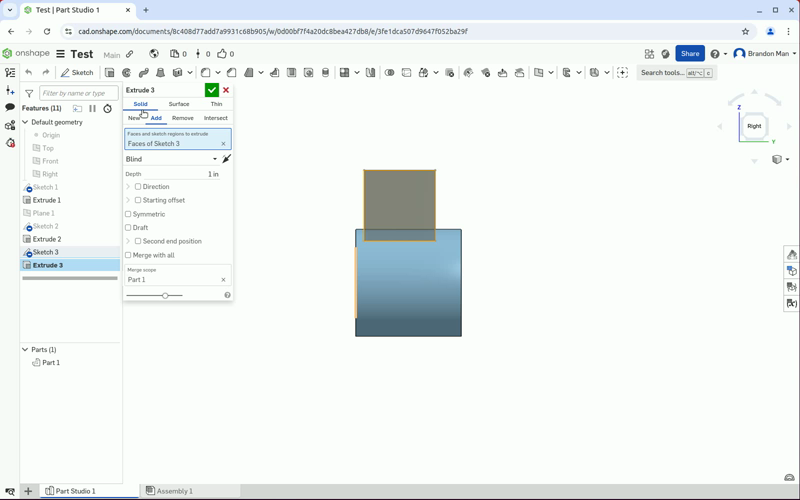
mouse_move(137, 120)
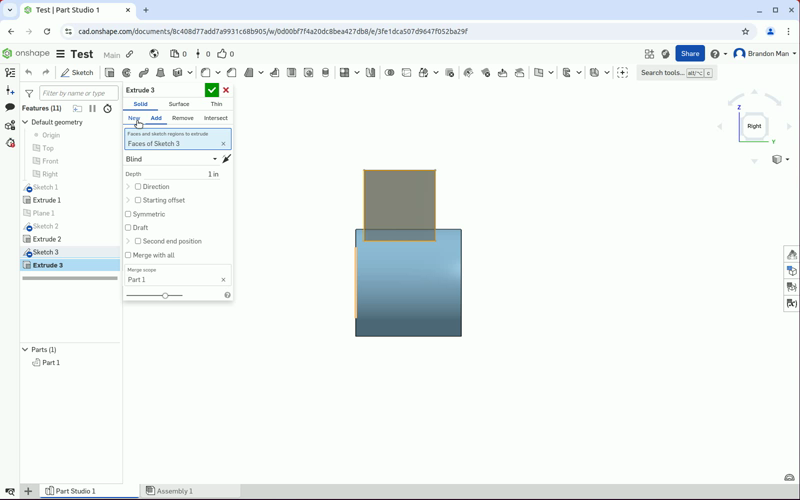
click(137, 120)
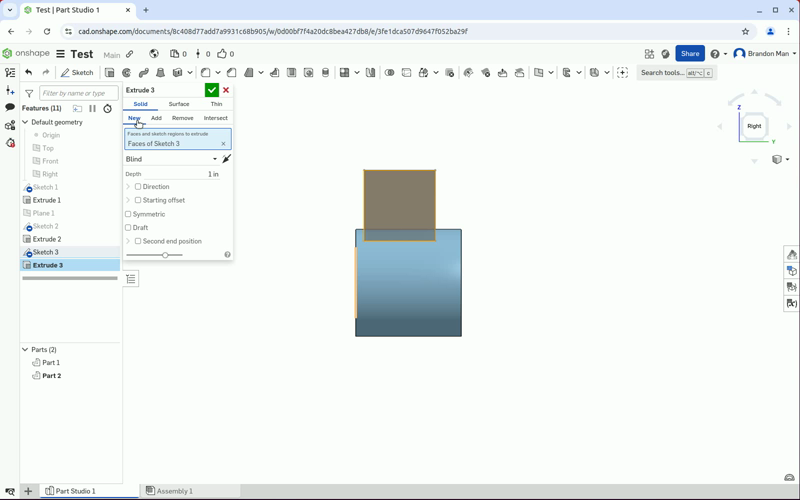
key(tab, 4)
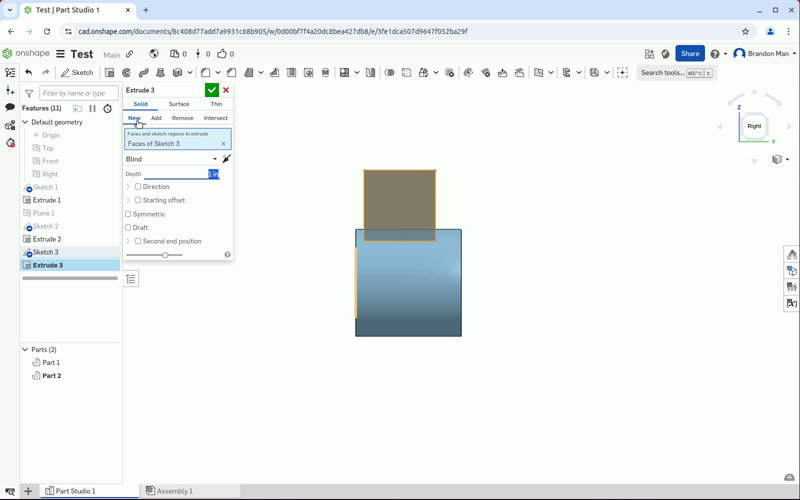
text(5.055)
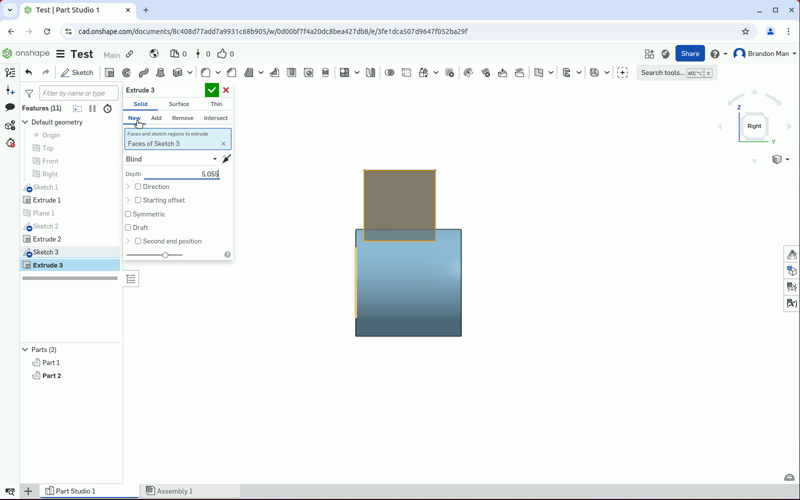
key(enter)
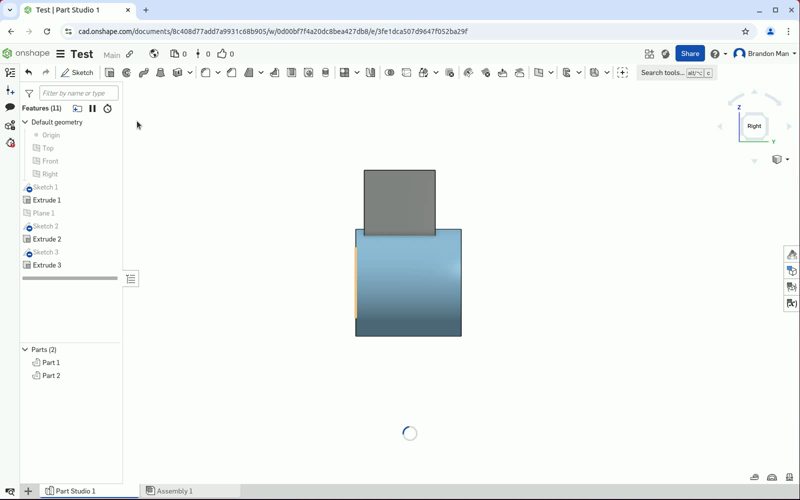
key(shift+h)
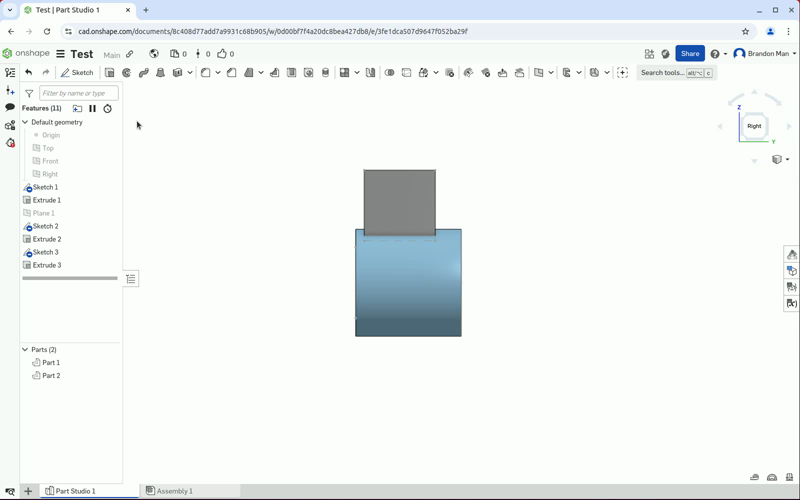
key(shift+h)
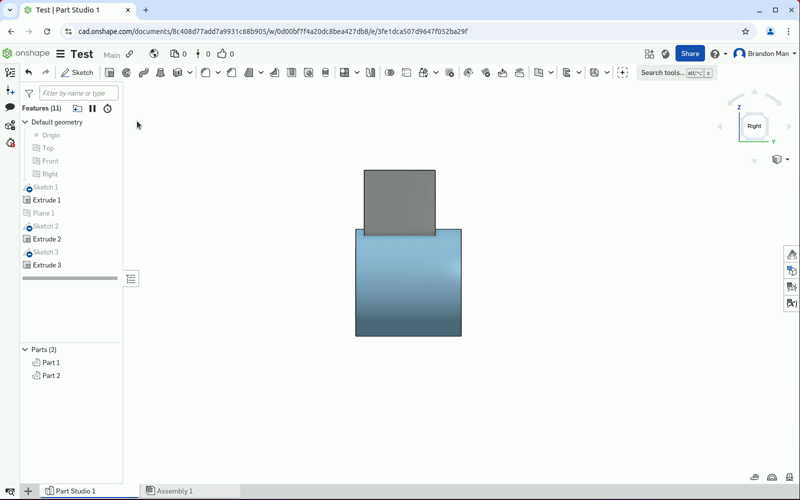
mouse_move(73, 189)
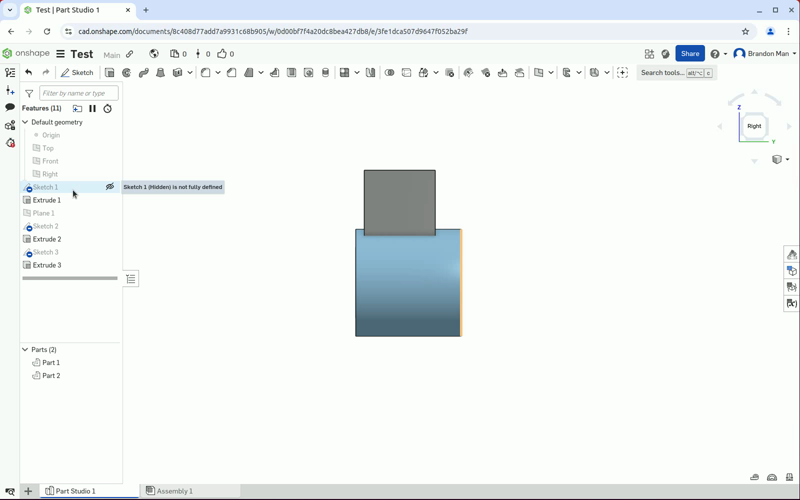
click(73, 189)
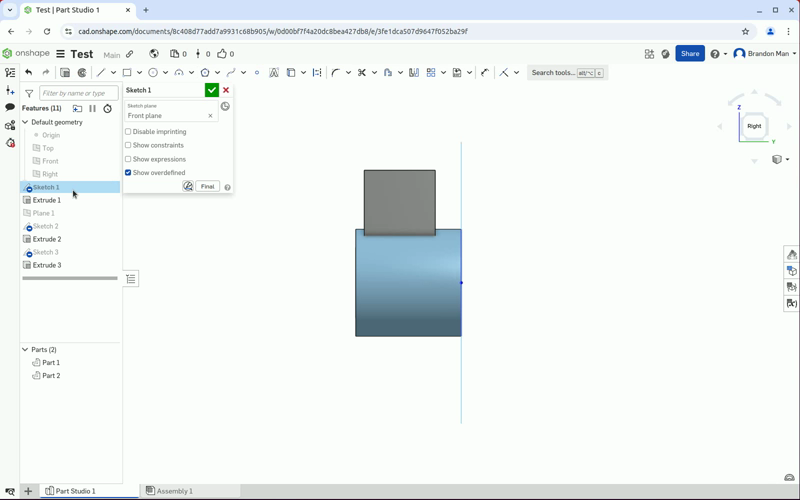
mouse_move(229, 92)
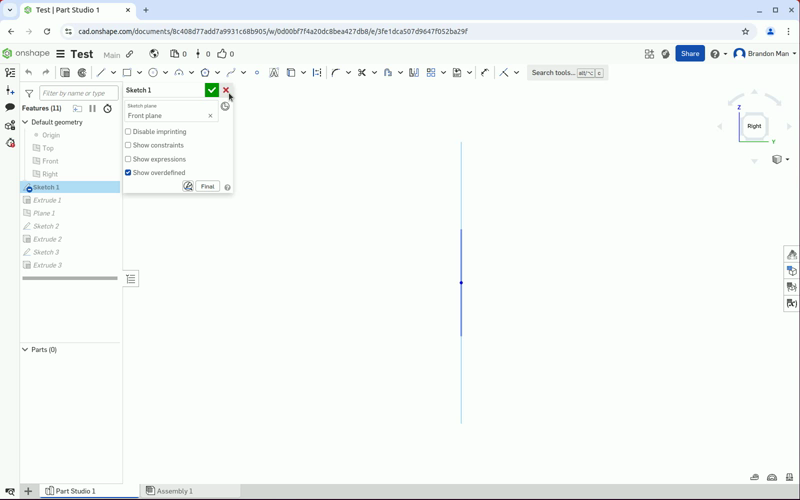
click(229, 92)
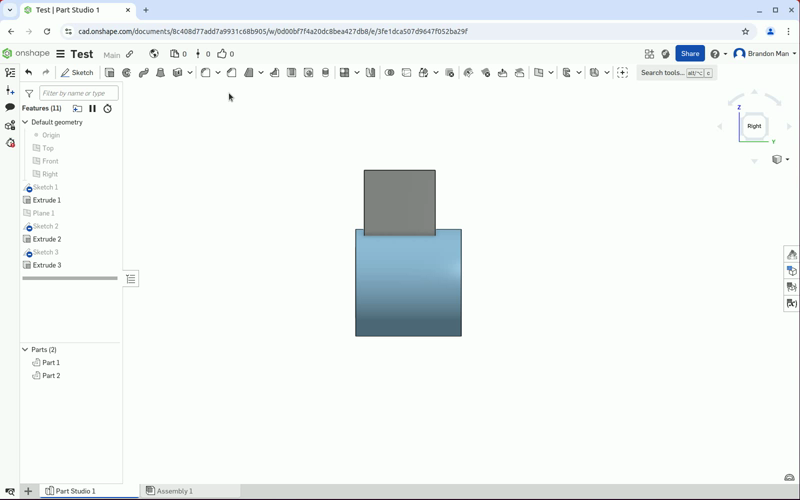
mouse_move(541, 75)
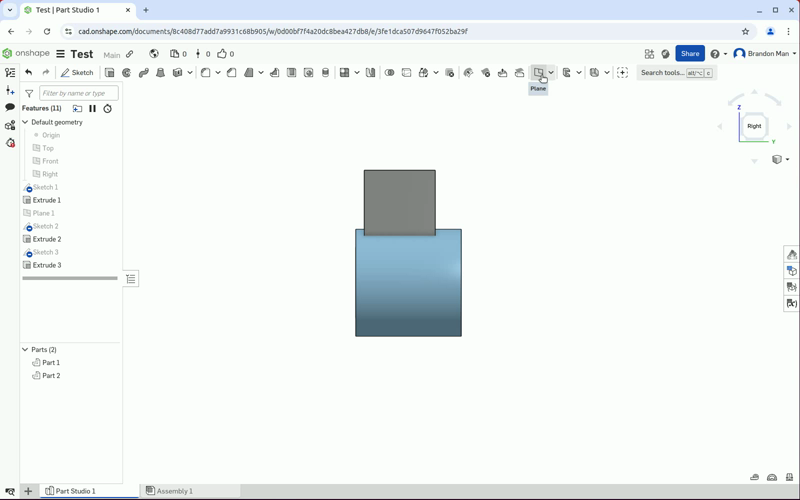
click(541, 75)
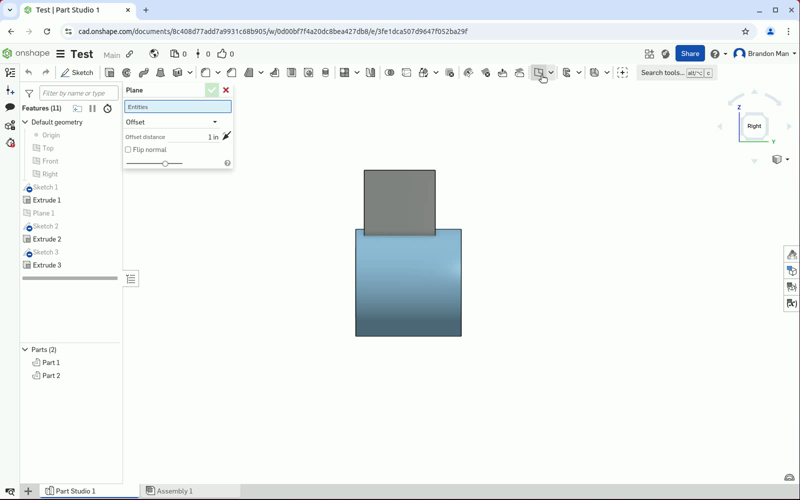
mouse_move(73, 176)
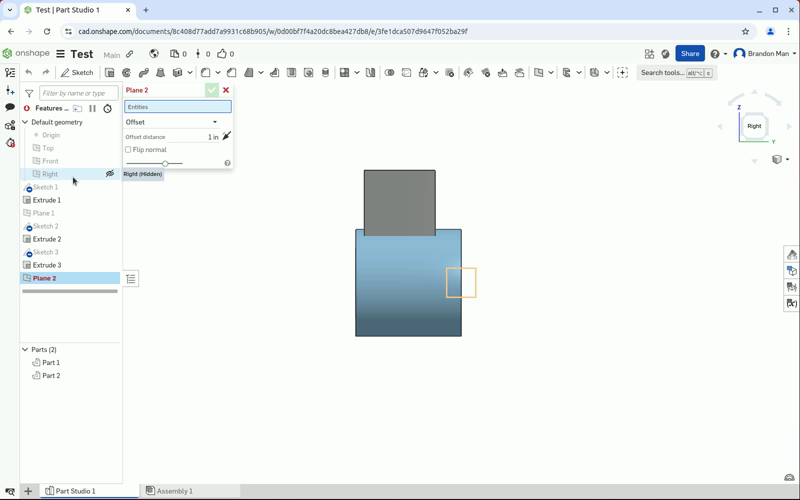
click(73, 176)
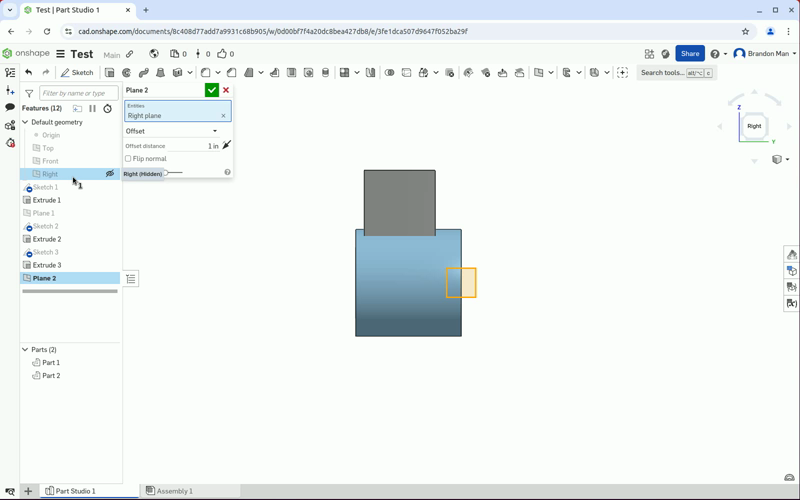
key(tab, 2)
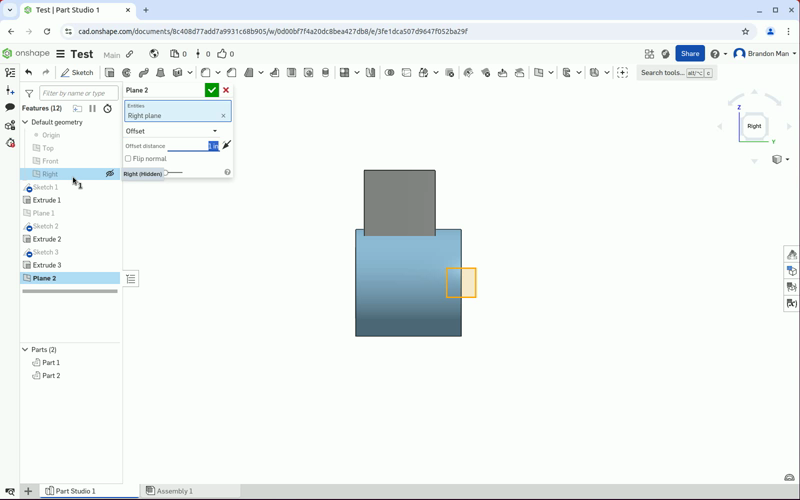
text(5.053)
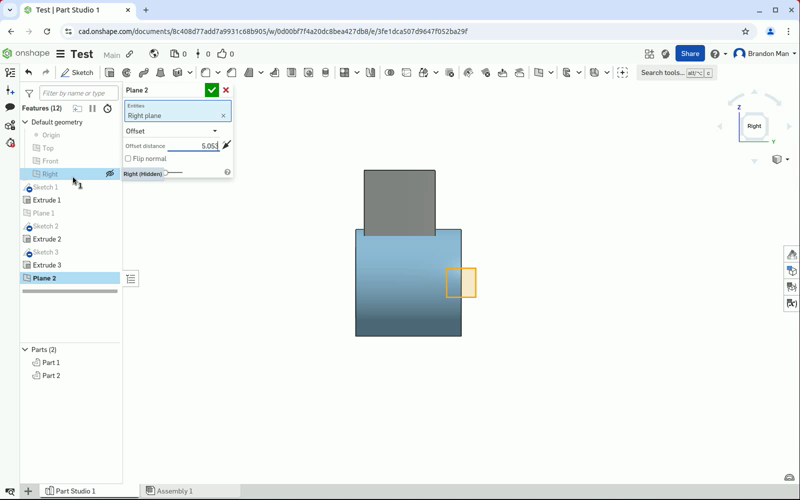
key(enter, 2)
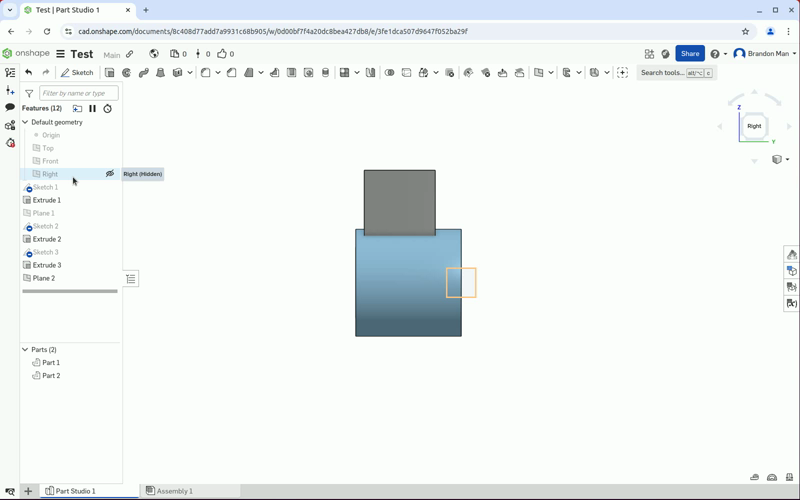
key(shift+s)
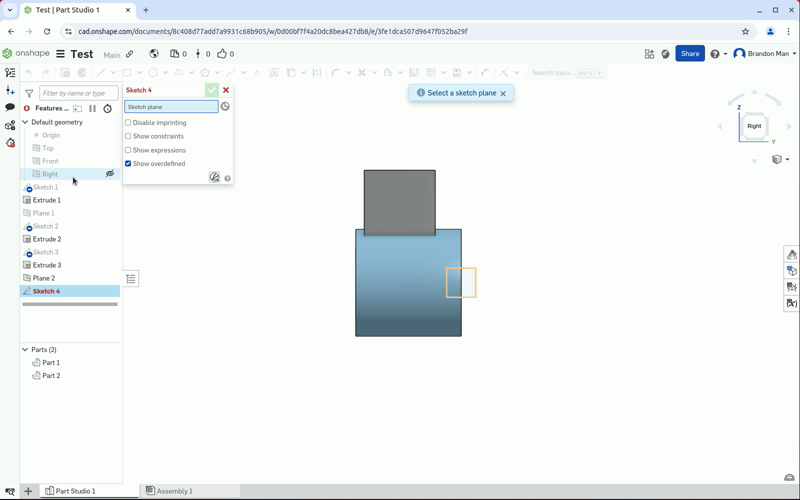
mouse_move(73, 280)
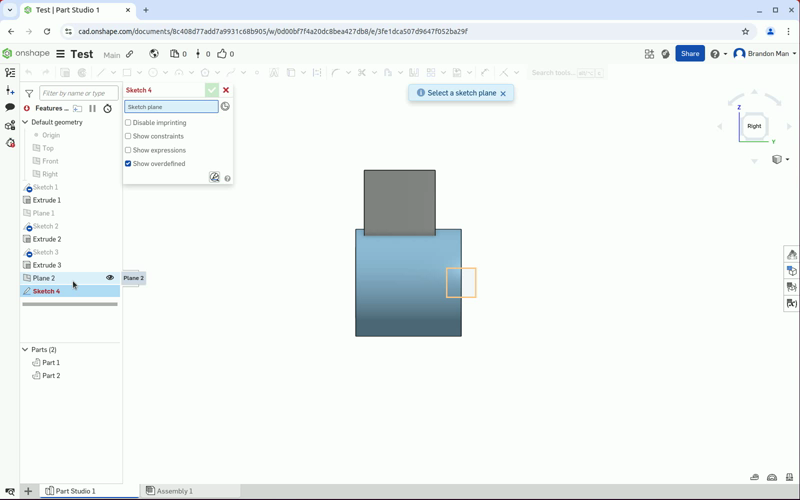
click(73, 280)
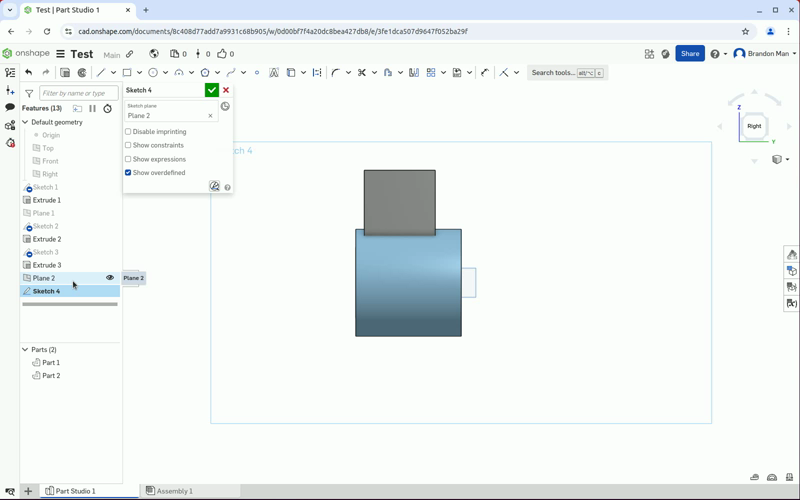
mouse_move(73, 352)
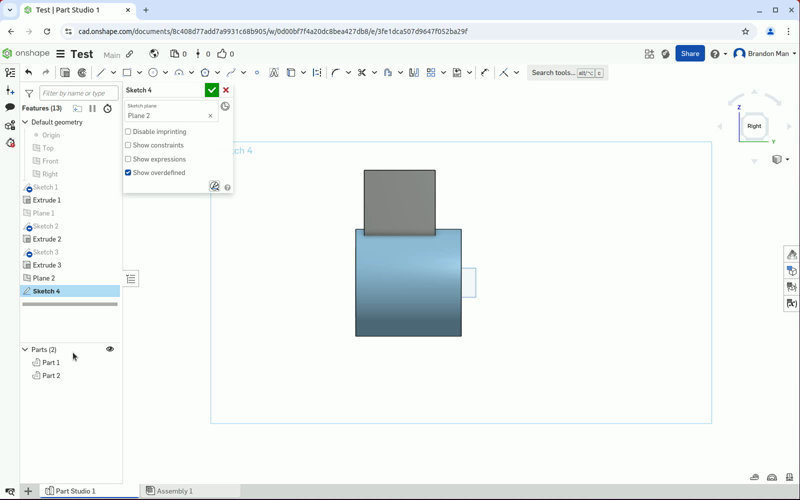
key(y)
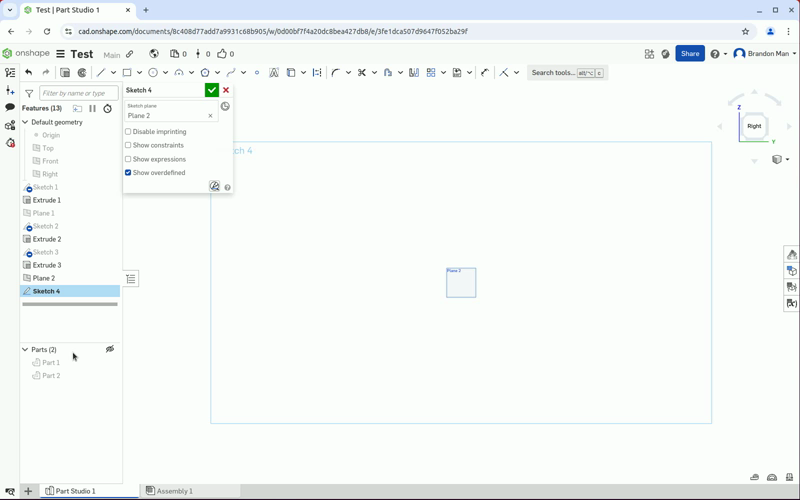
key(l)
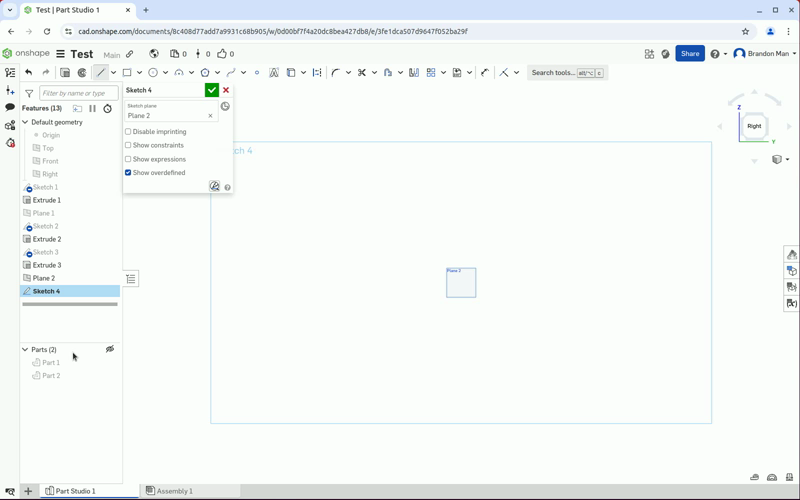
key_down(shift)
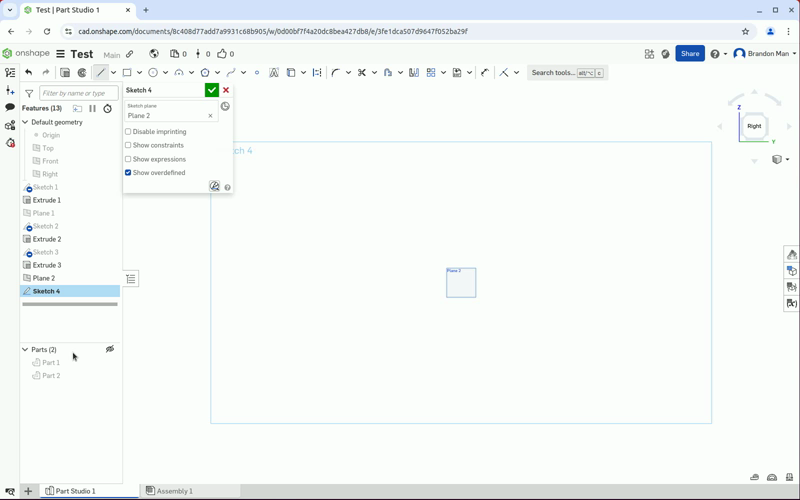
mouse_move(382, 228)
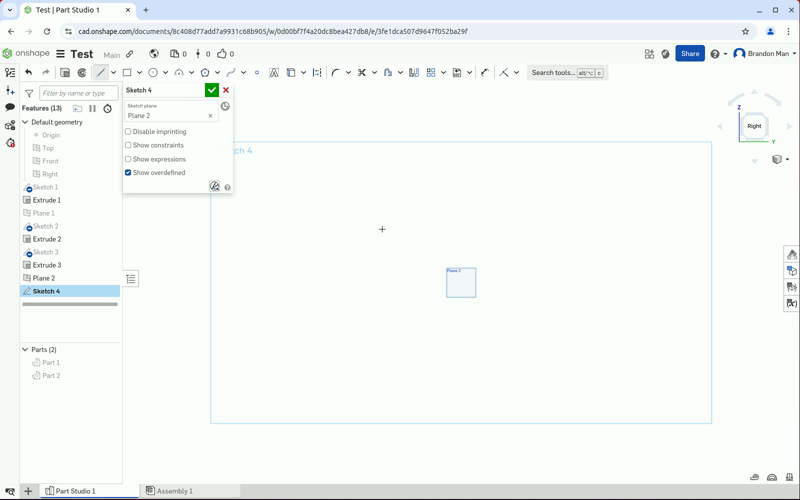
click(382, 228)
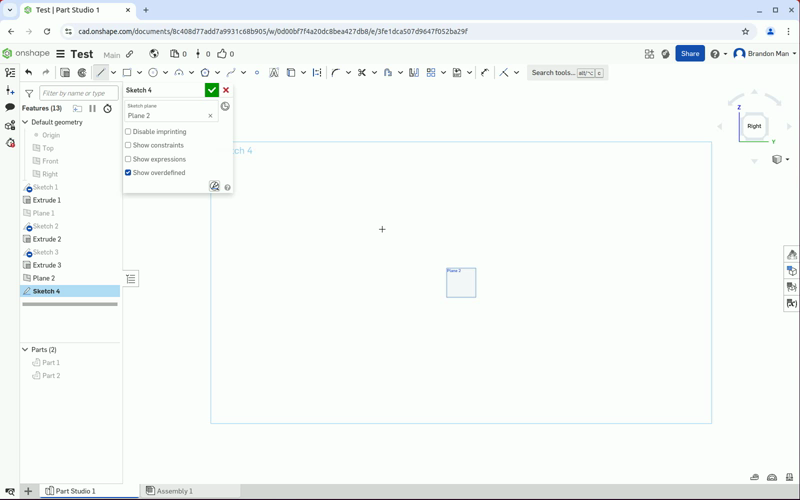
key_up(shift)
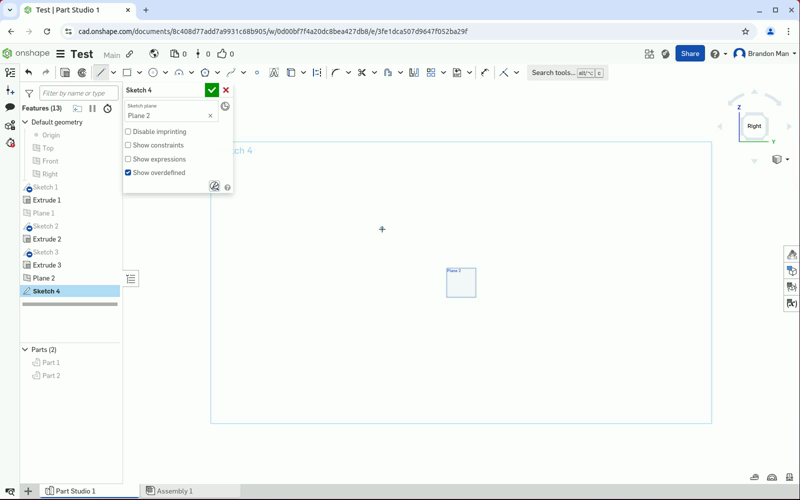
key_down(shift)
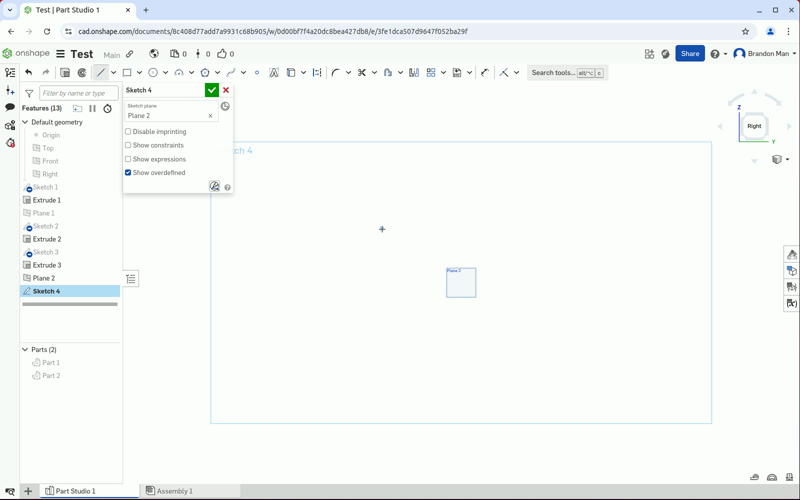
mouse_move(412, 228)
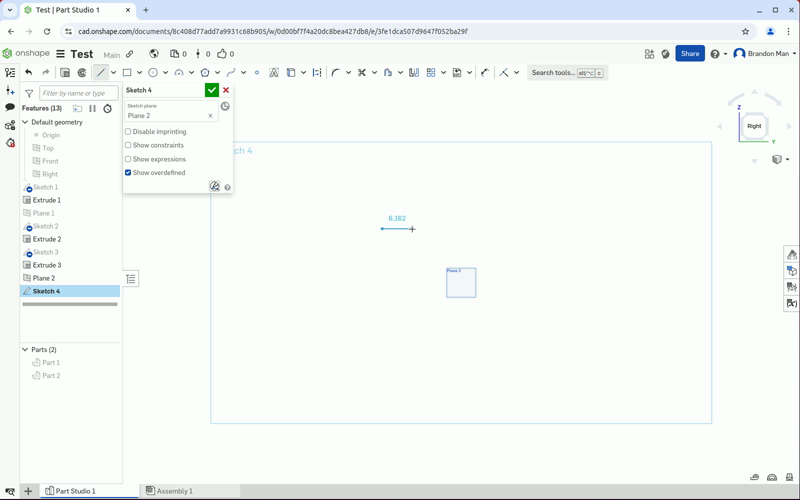
mouse_move(418, 228)
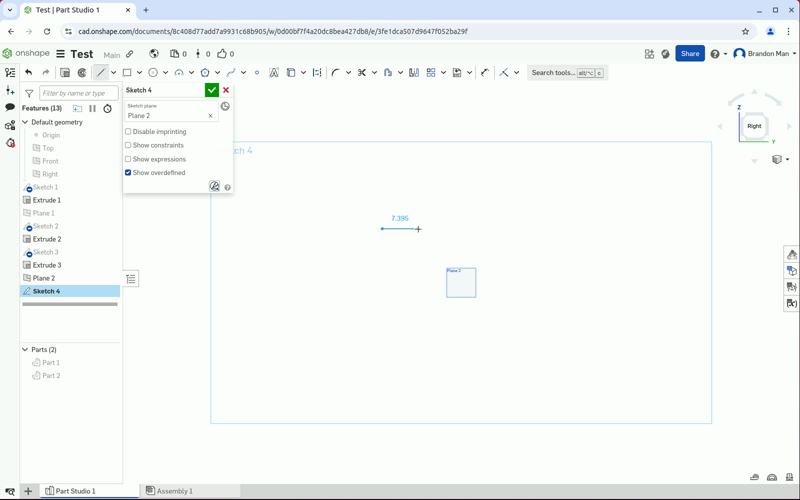
click(418, 228)
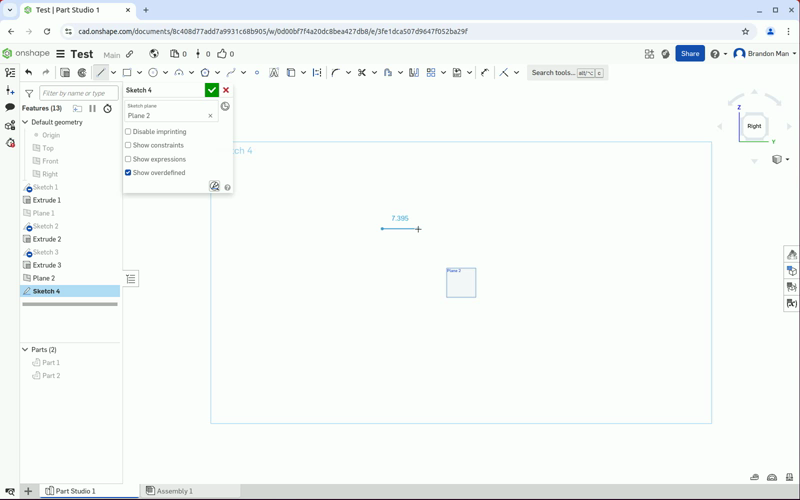
key_up(shift)
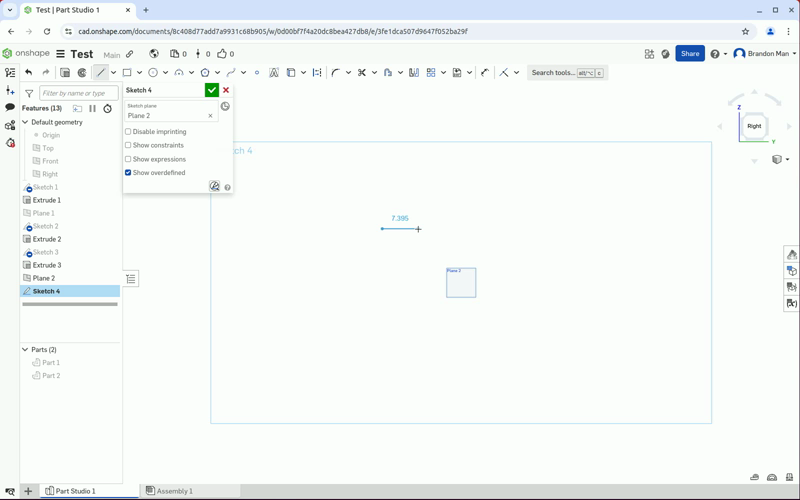
key_down(shift)
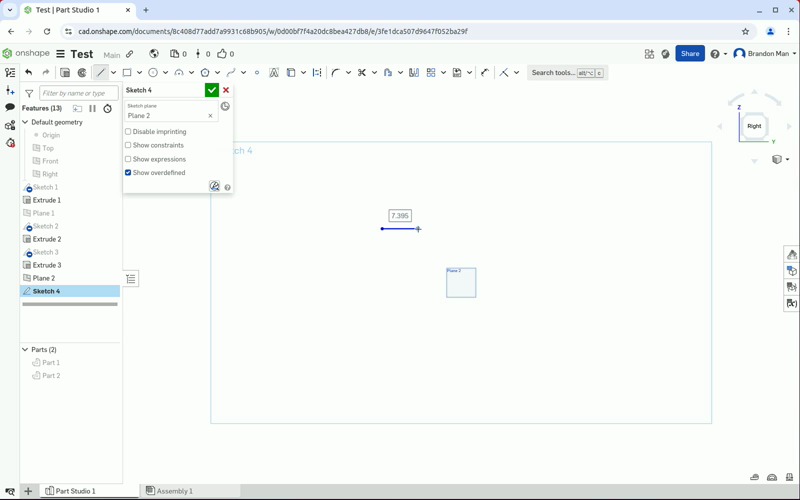
mouse_move(448, 228)
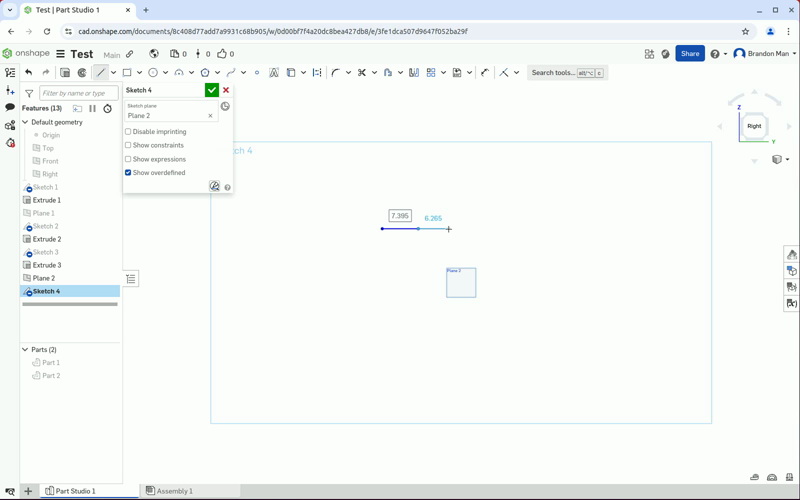
mouse_move(418, 187)
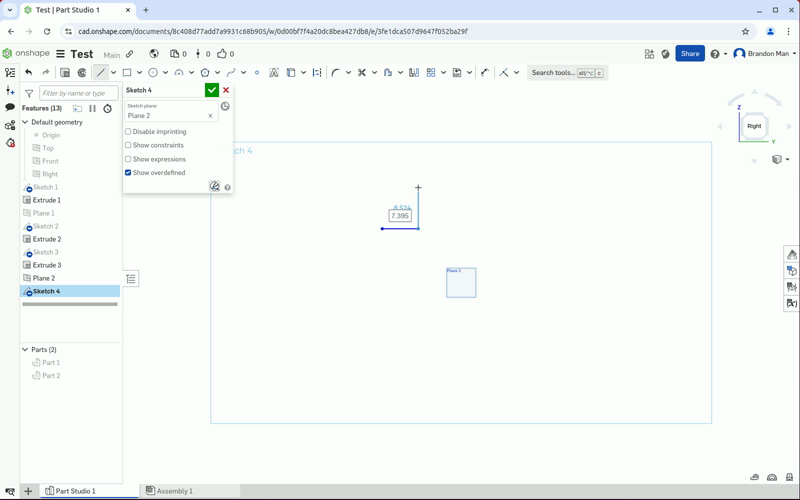
click(418, 187)
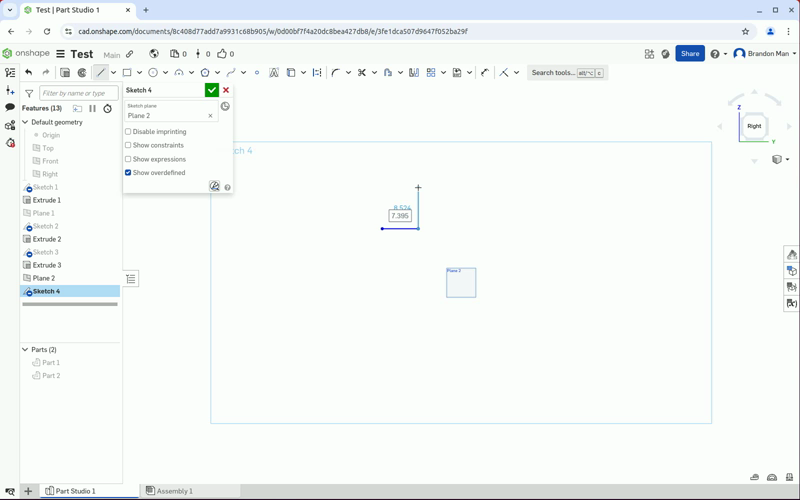
key_up(shift)
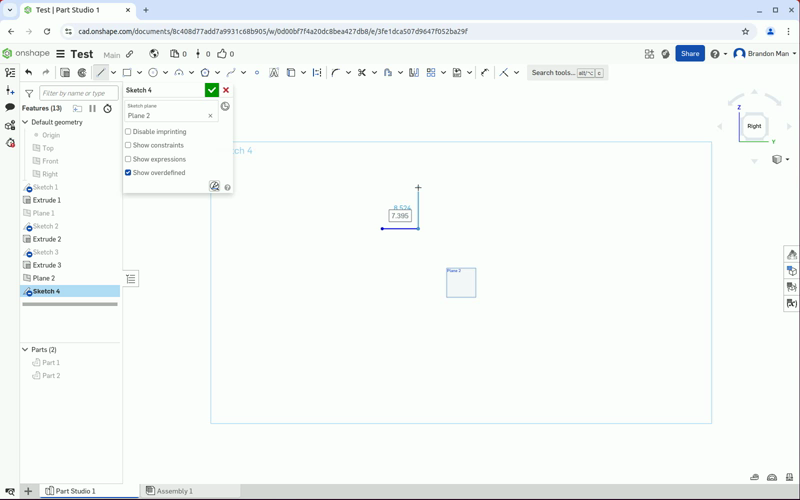
key_down(shift)
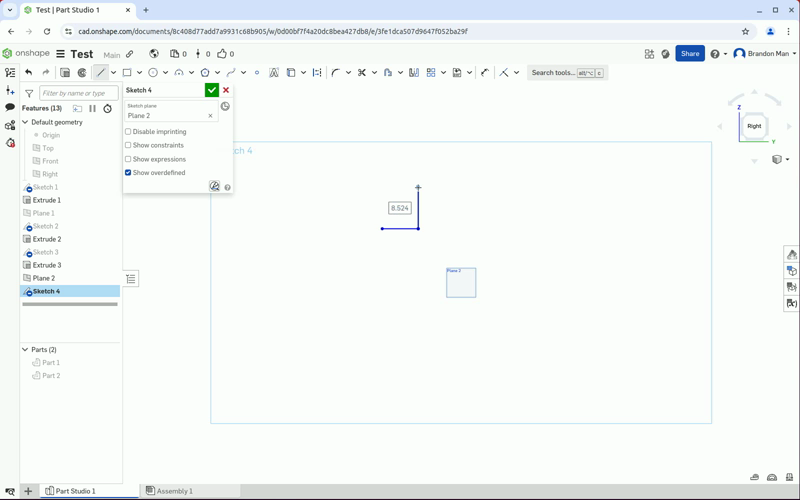
mouse_move(448, 187)
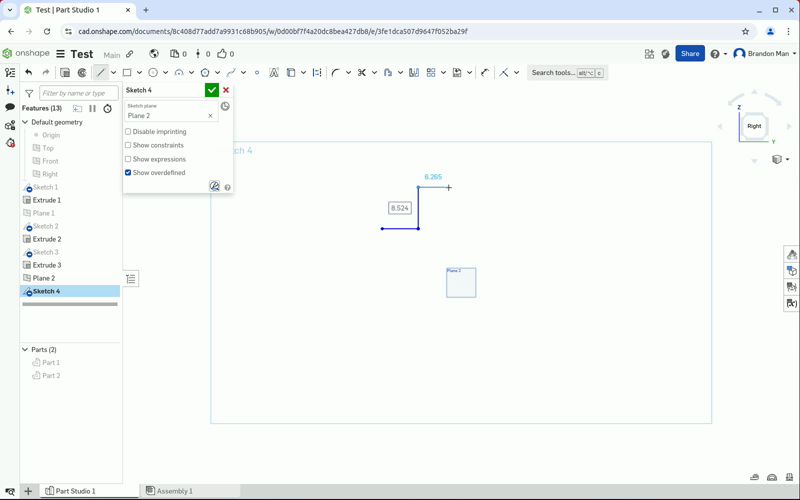
mouse_move(382, 187)
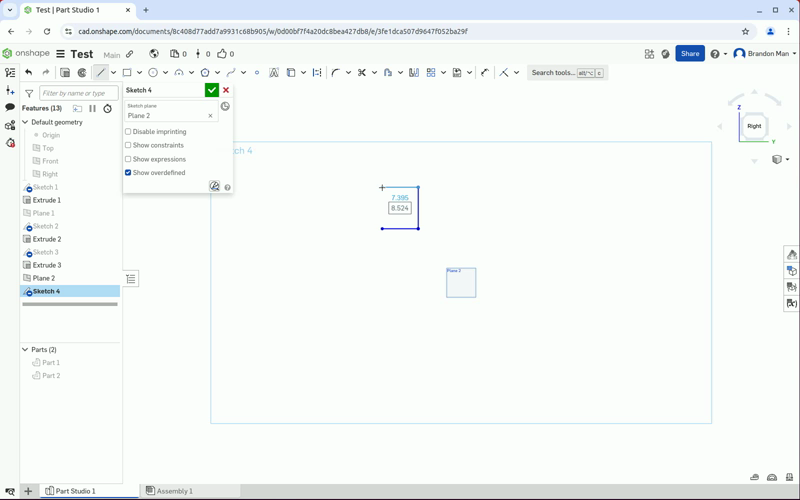
click(382, 187)
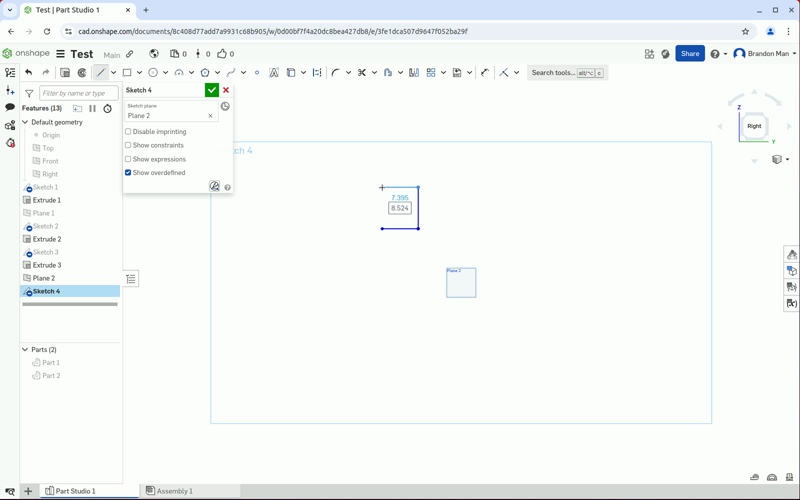
key_up(shift)
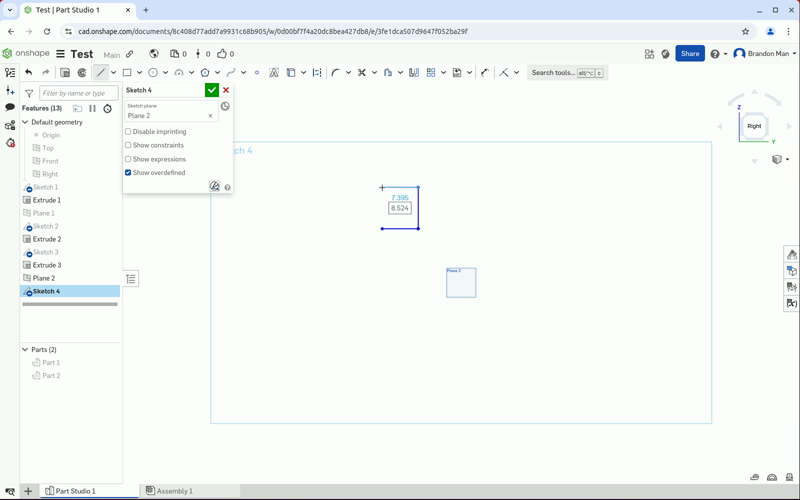
mouse_move(412, 187)
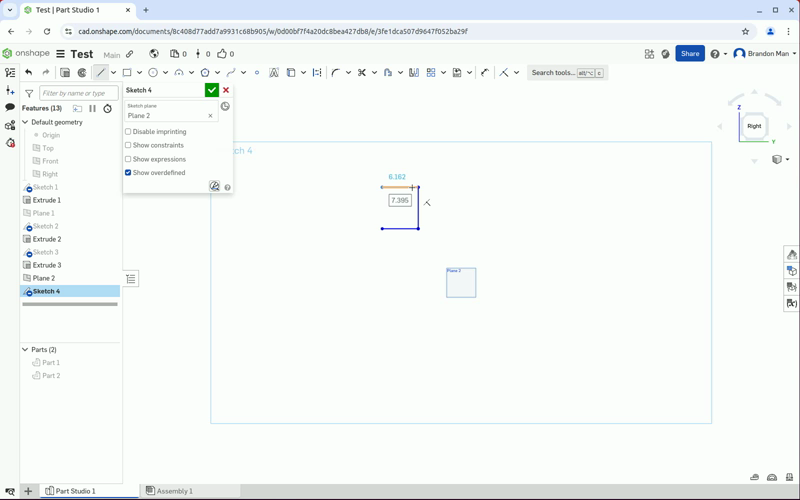
key_down(shift)
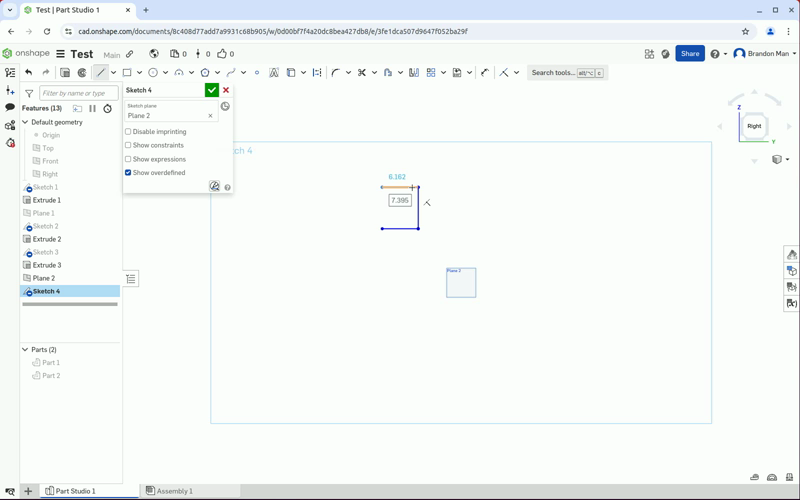
mouse_move(382, 228)
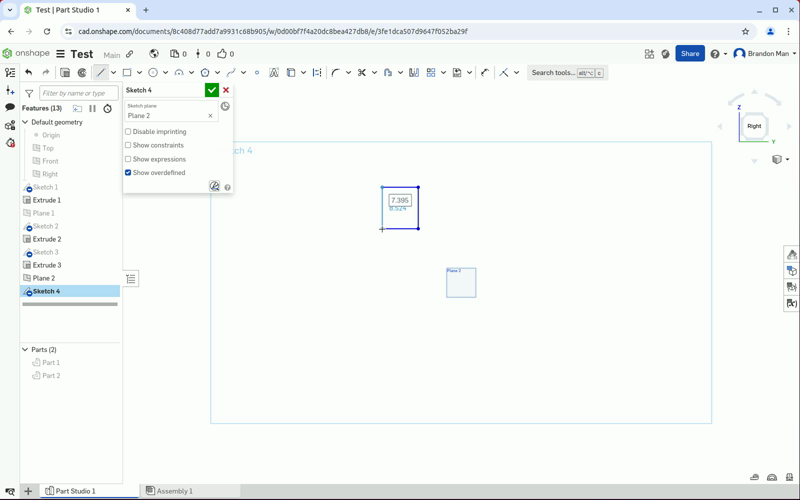
key_up(shift)
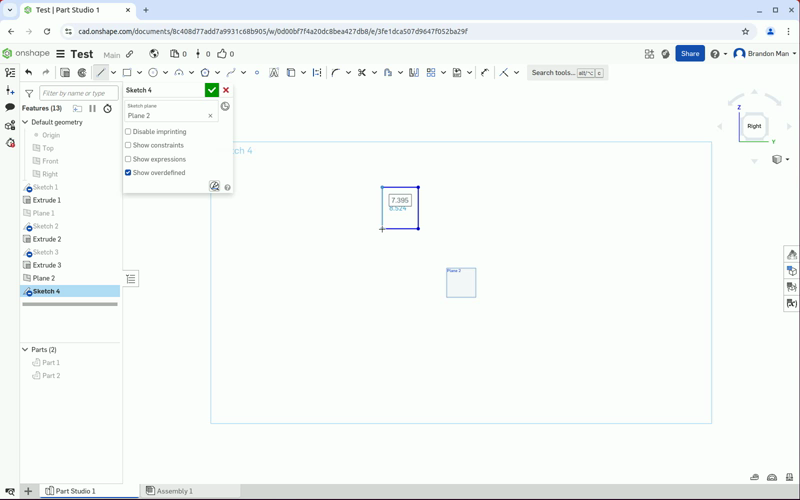
click(382, 228)
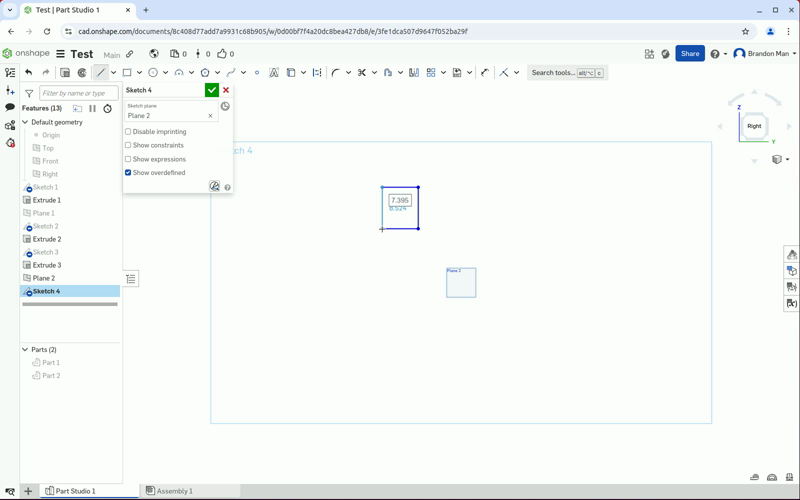
key(esc)
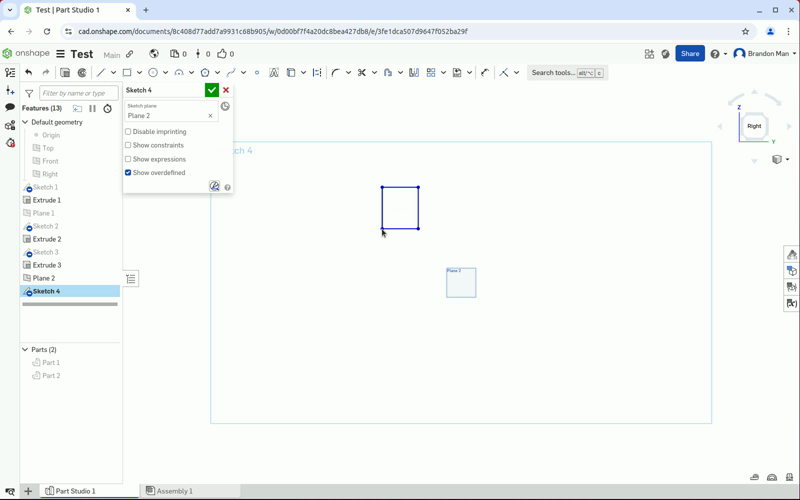
mouse_move(386, 208)
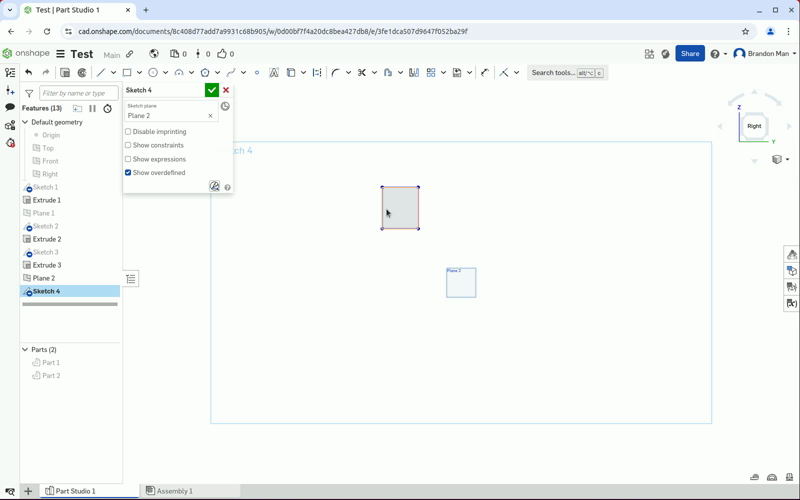
scroll(6)
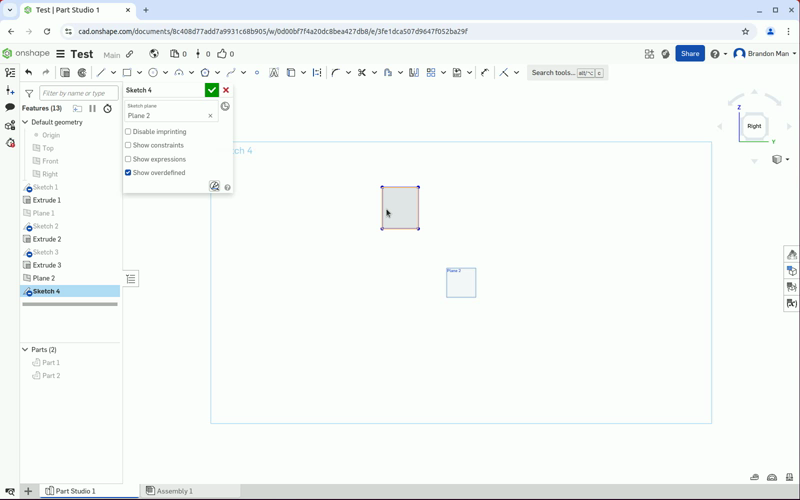
scroll(6)
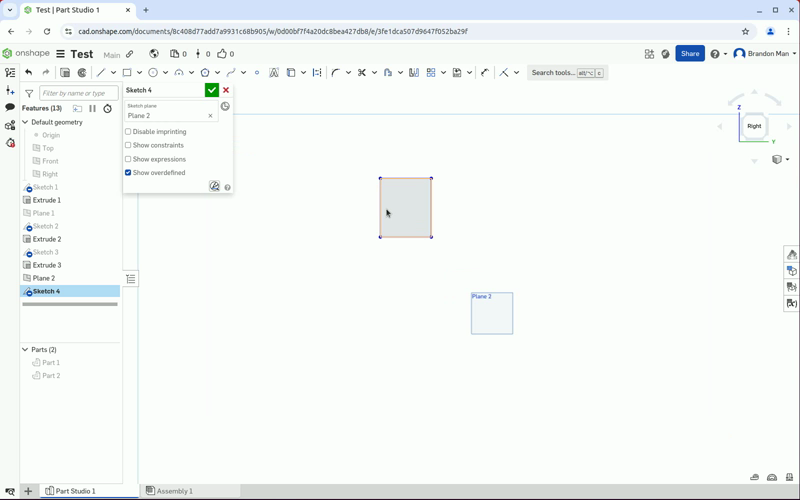
scroll(6)
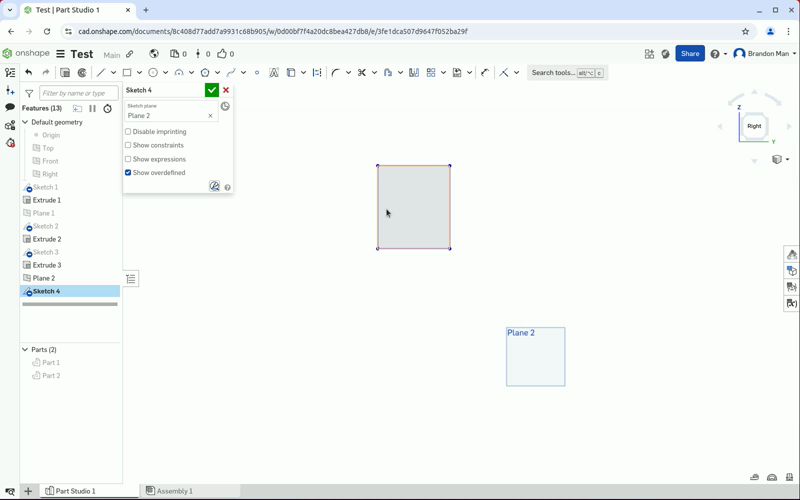
scroll(6)
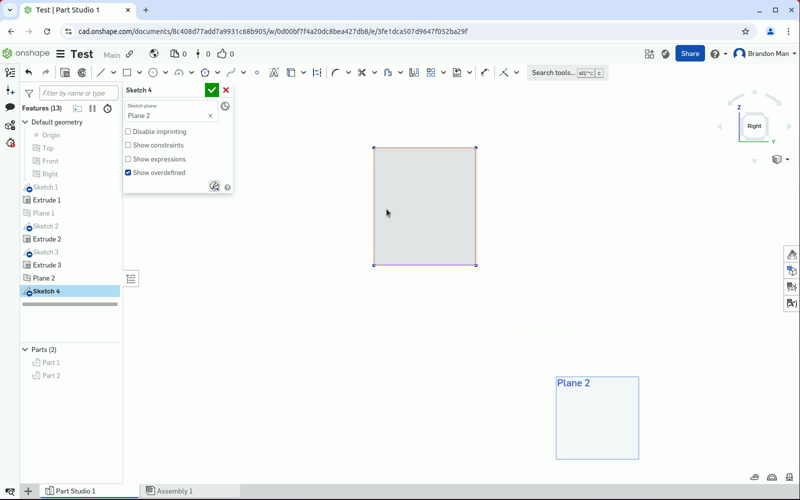
scroll(6)
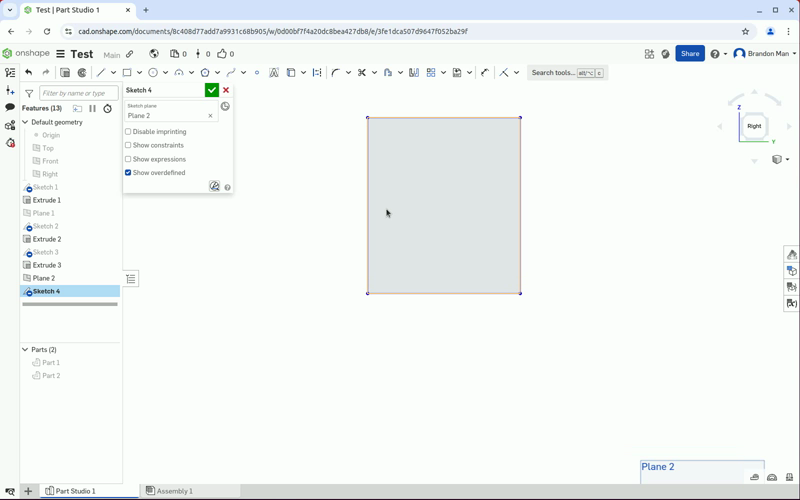
scroll(6)
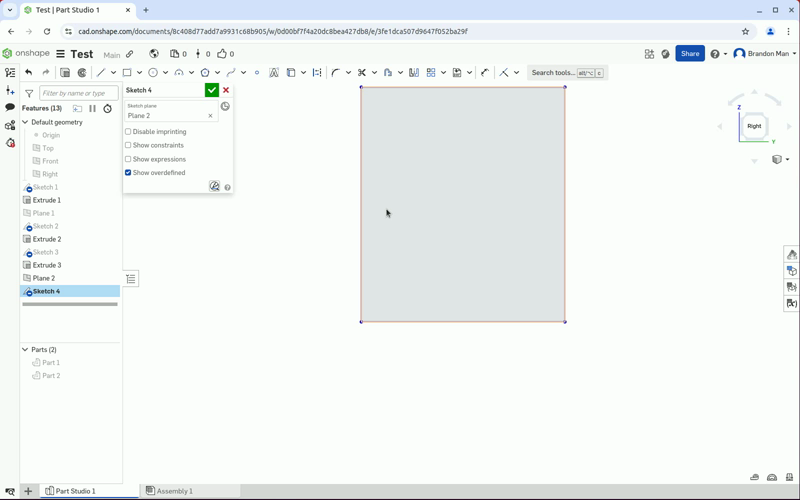
scroll(6)
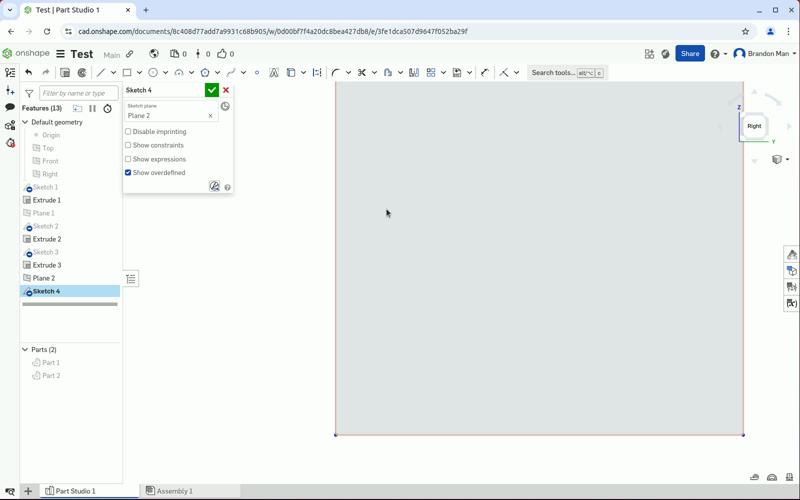
click(386, 208)
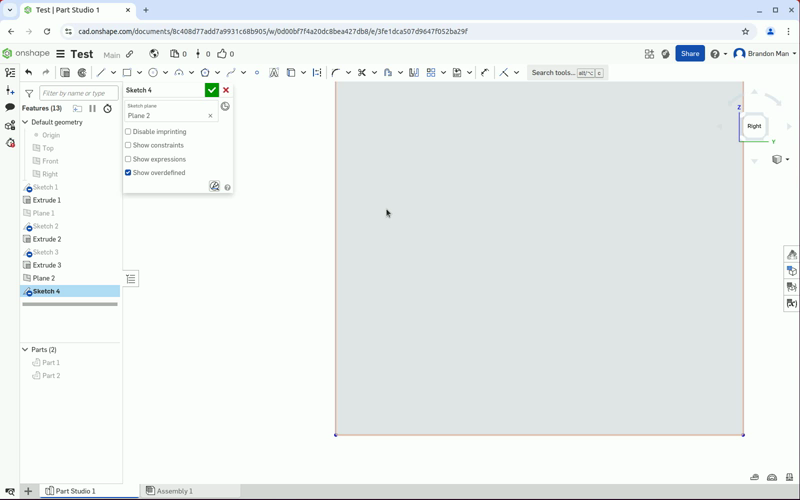
scroll(-6)
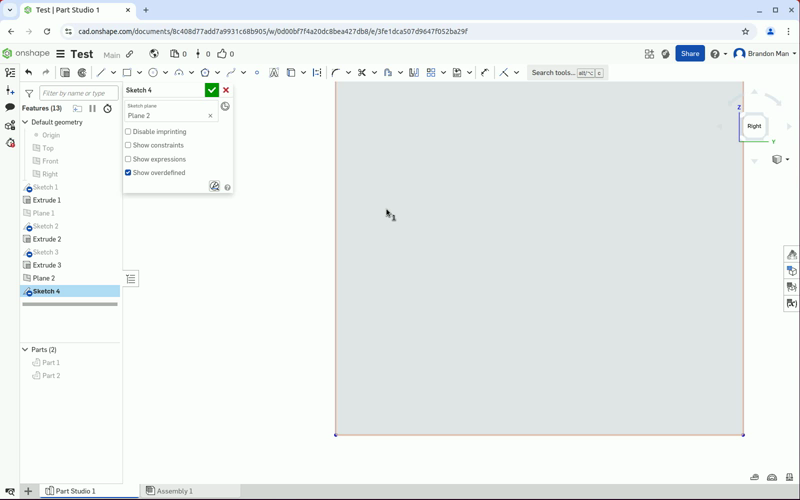
scroll(-6)
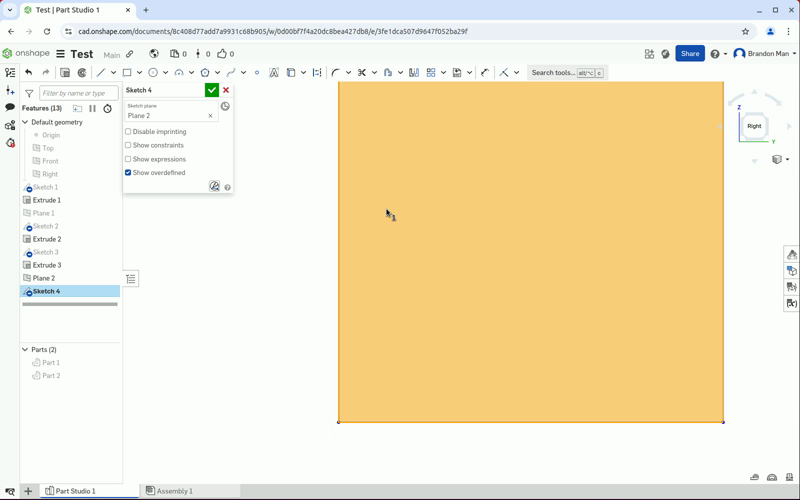
scroll(-6)
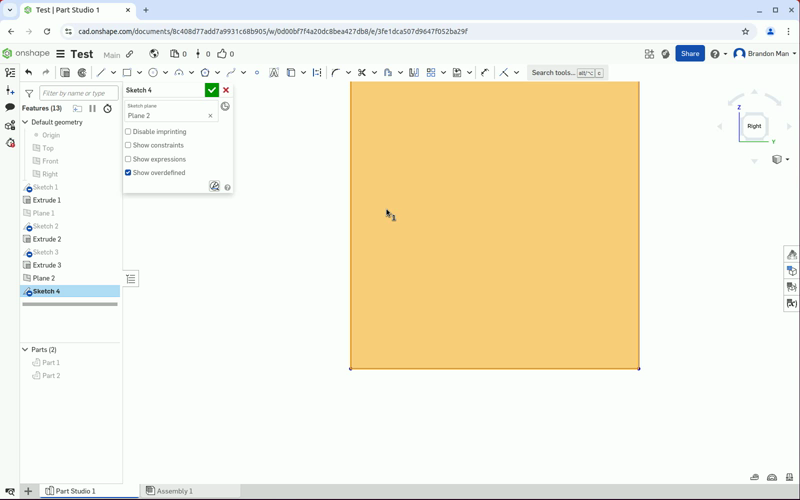
scroll(-6)
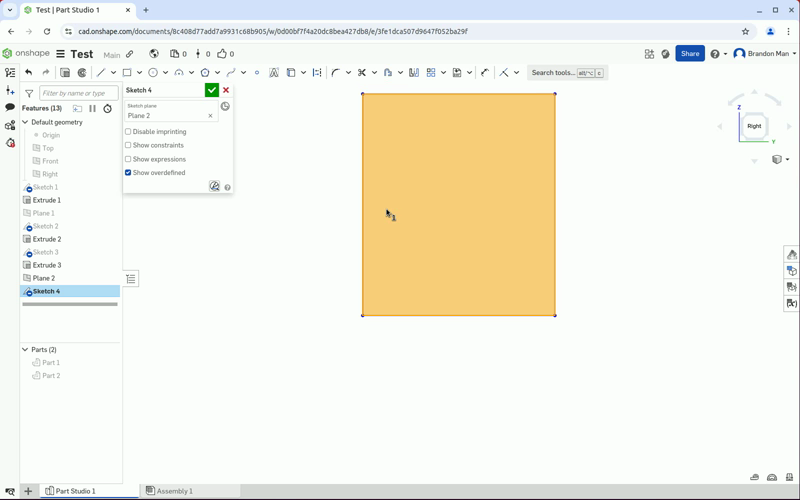
scroll(-6)
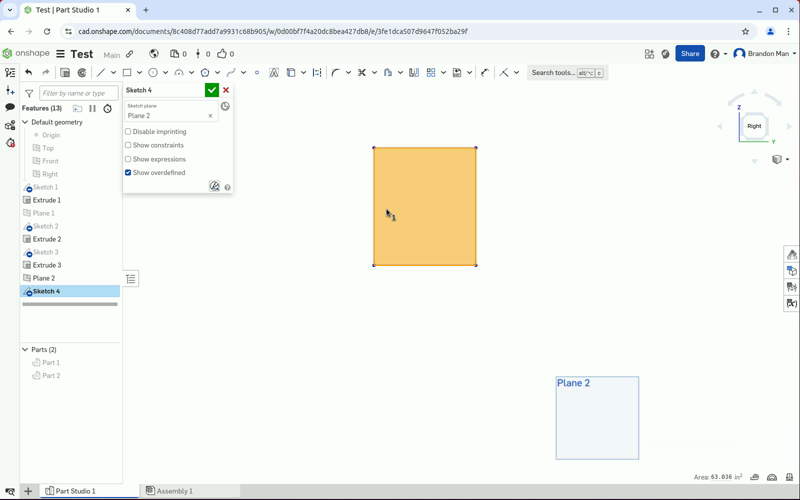
scroll(-6)
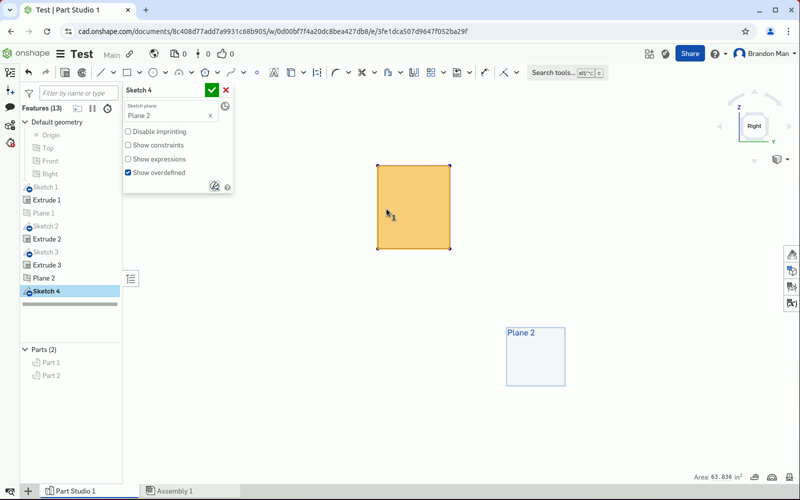
scroll(-6)
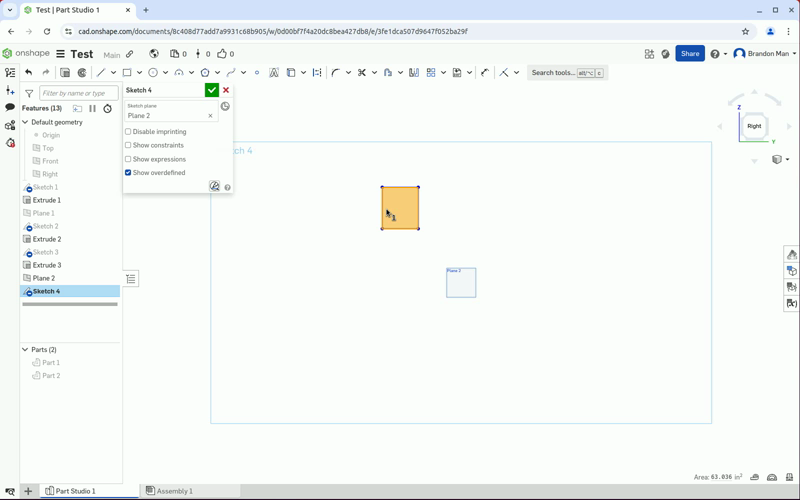
mouse_move(73, 352)
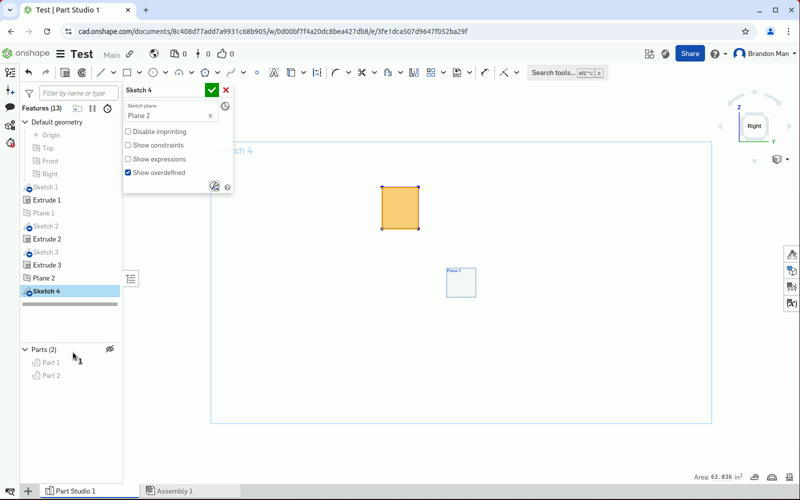
key(shift+y)
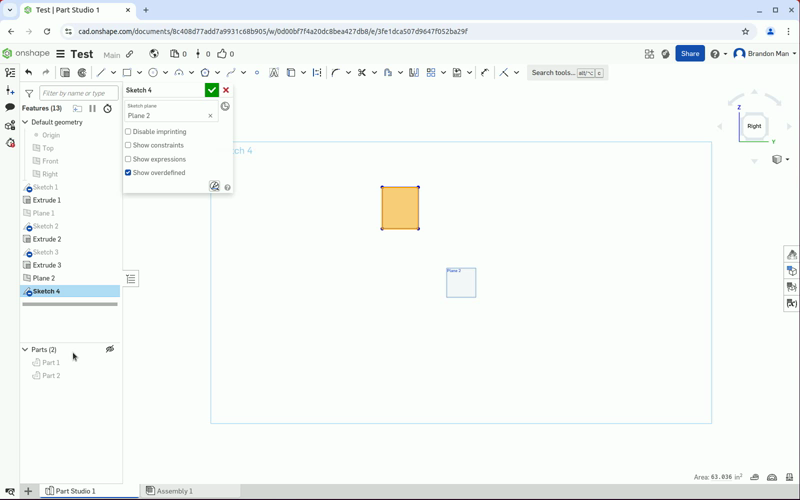
key(shift+e)
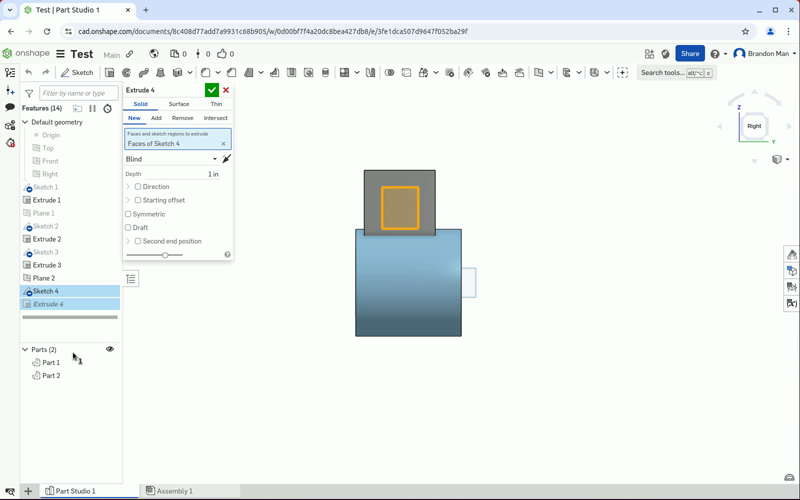
mouse_move(143, 106)
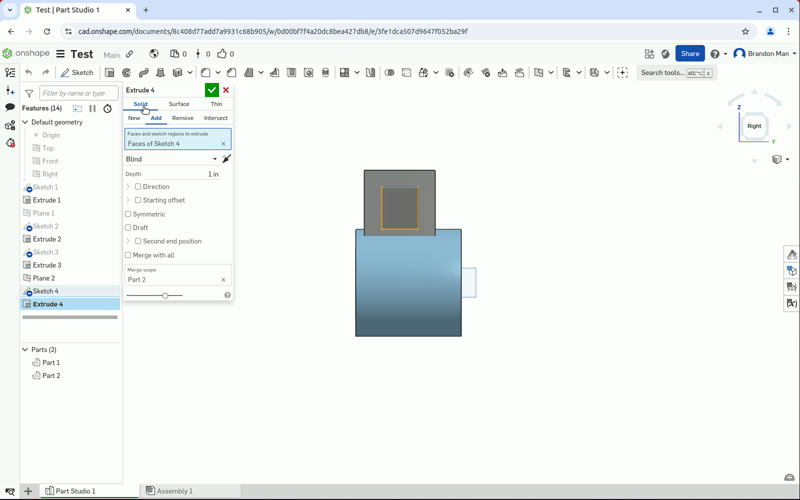
click(143, 106)
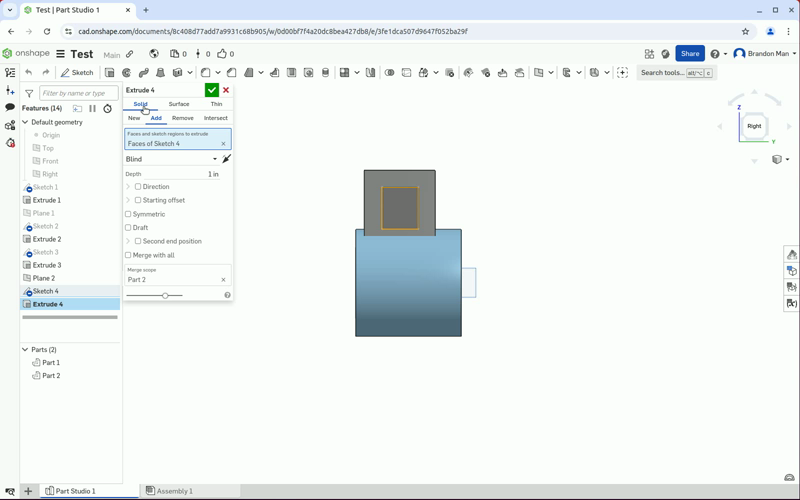
mouse_move(186, 120)
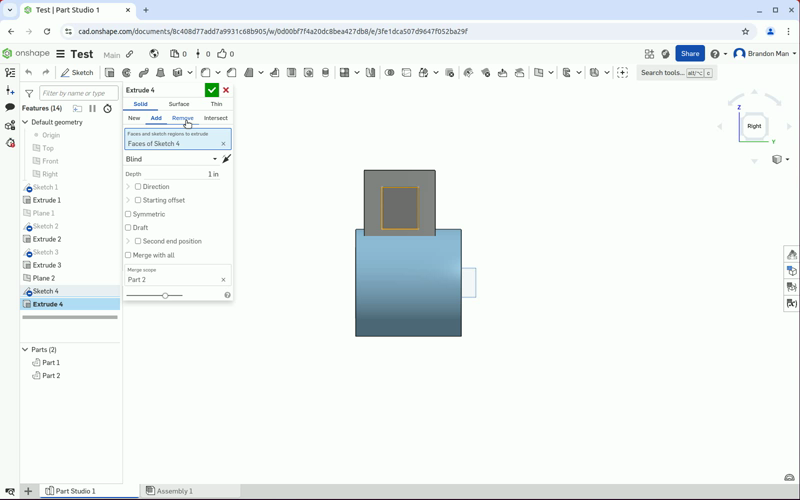
click(186, 120)
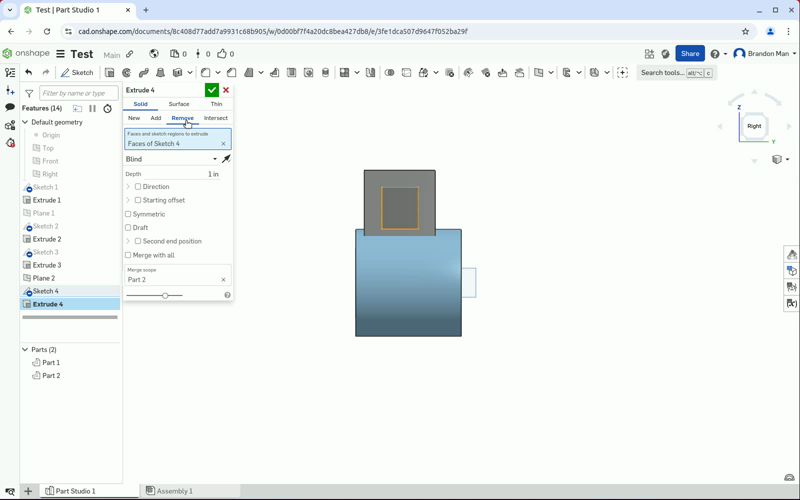
key(tab, 4)
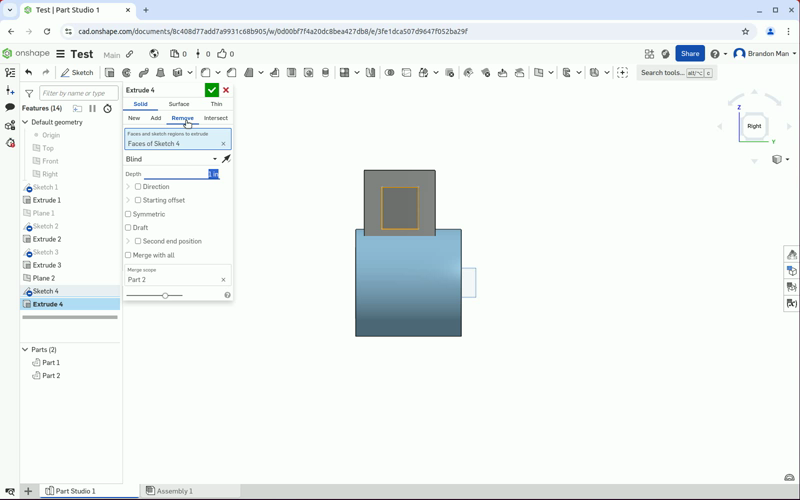
text(14.443)
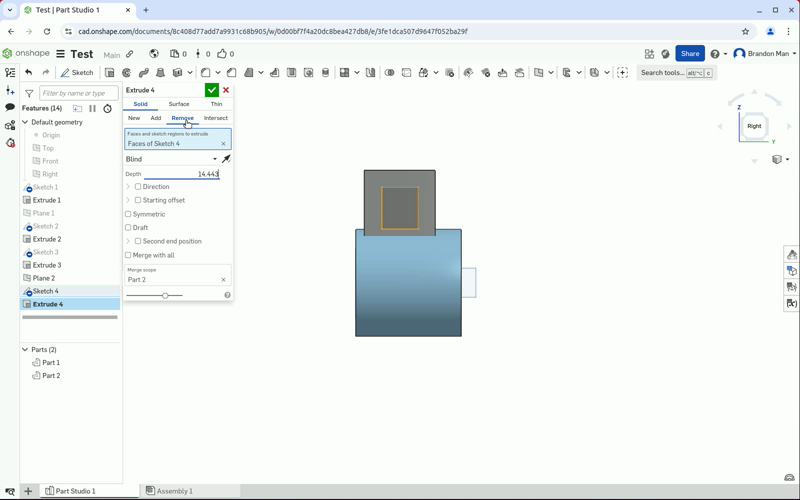
key(tab, 6)
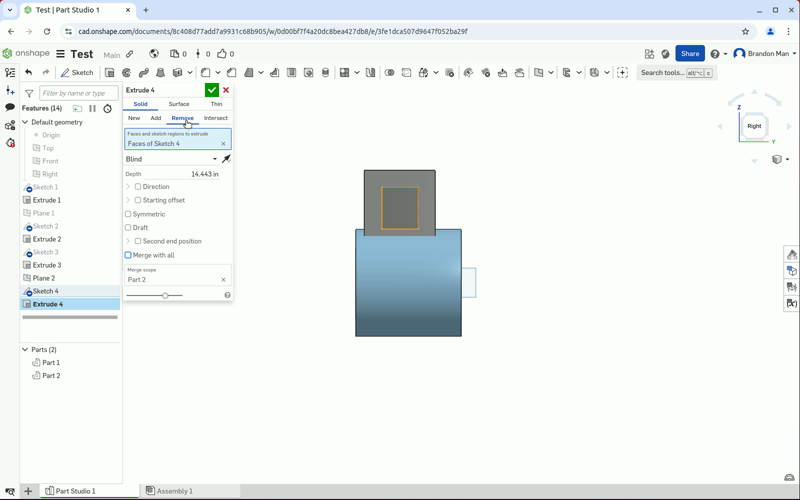
key(space)
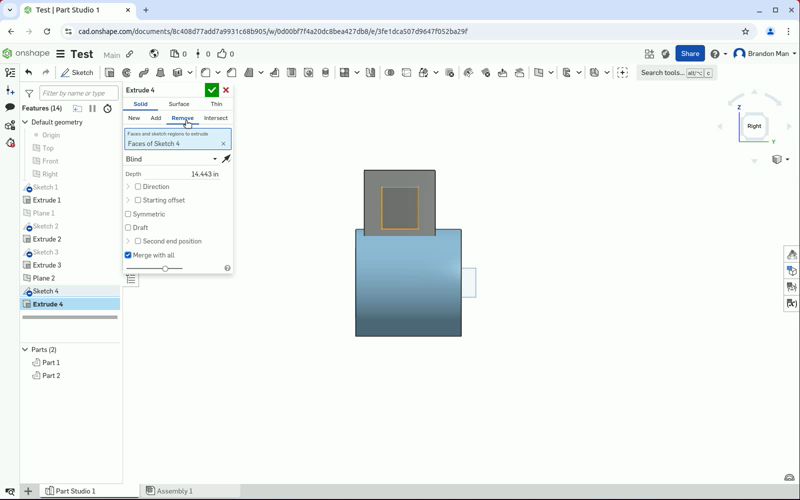
key(enter)
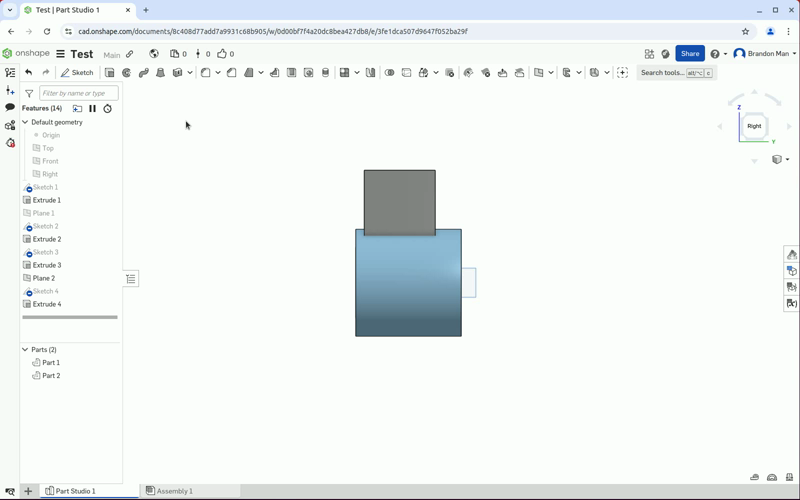
key(shift+h)
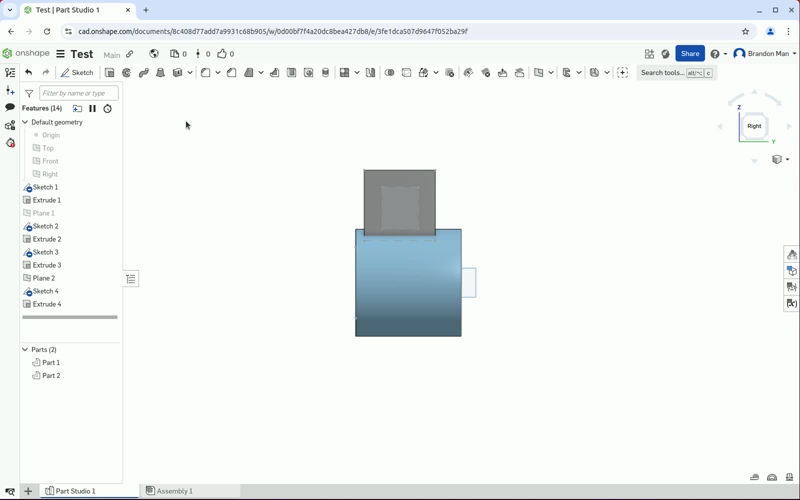
key(shift+h)
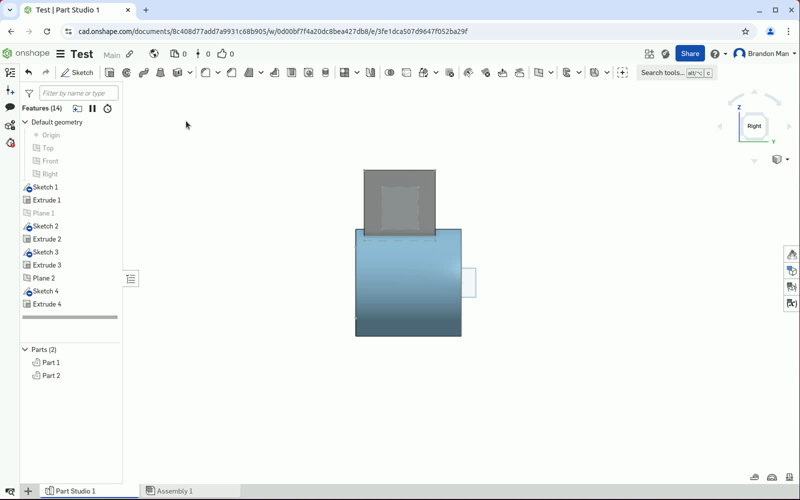
key(shift+7)
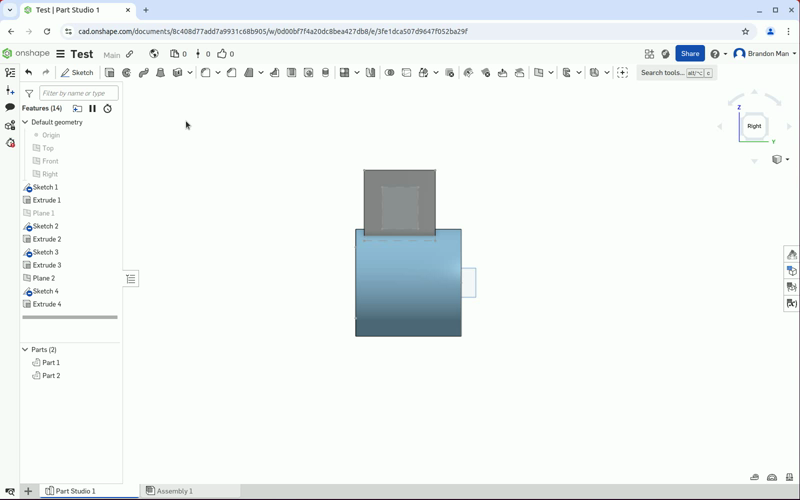
key(right, 2)
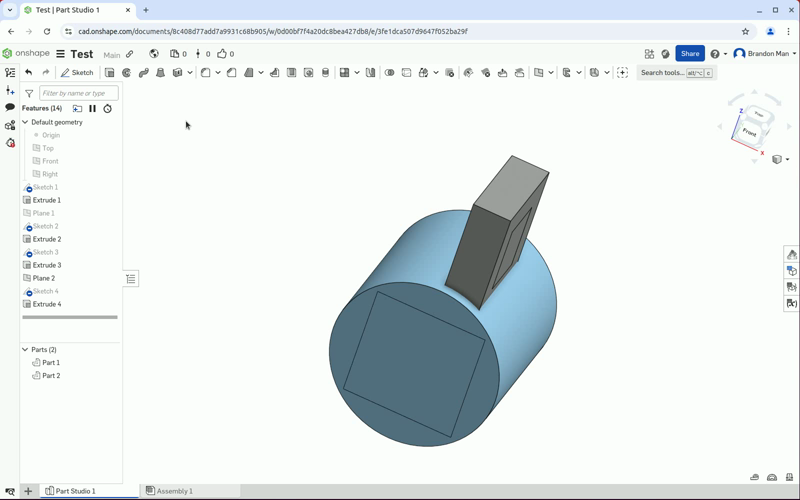
key(down, 2)
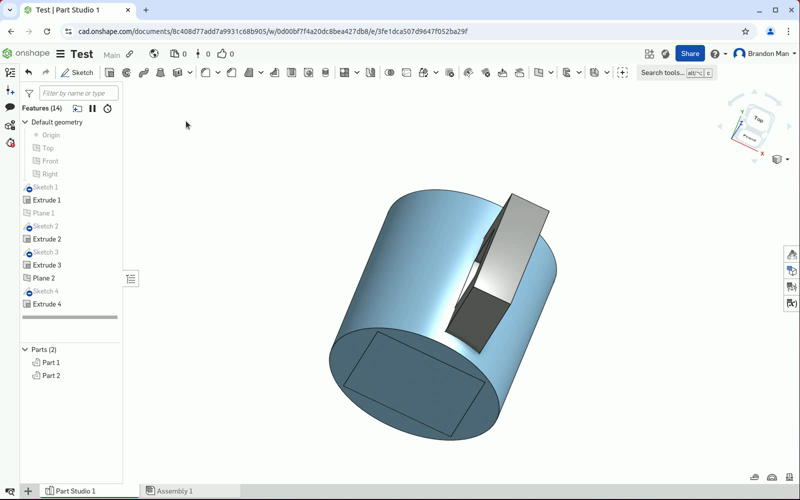
key(up, 2)
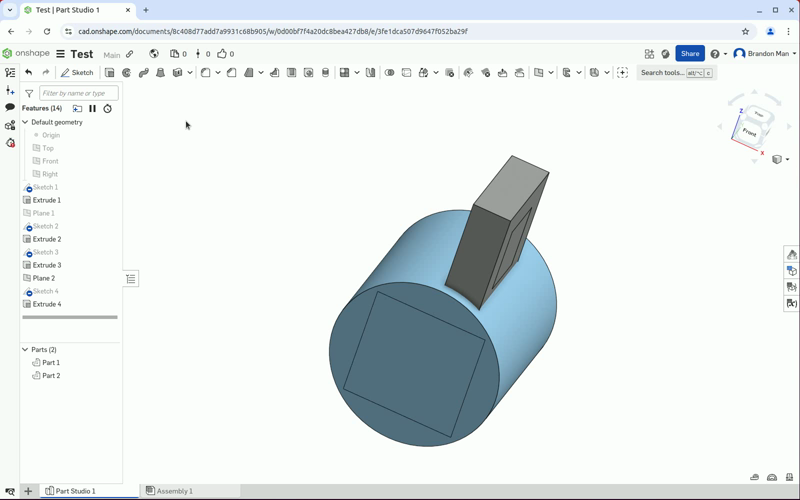
key(left, 2)
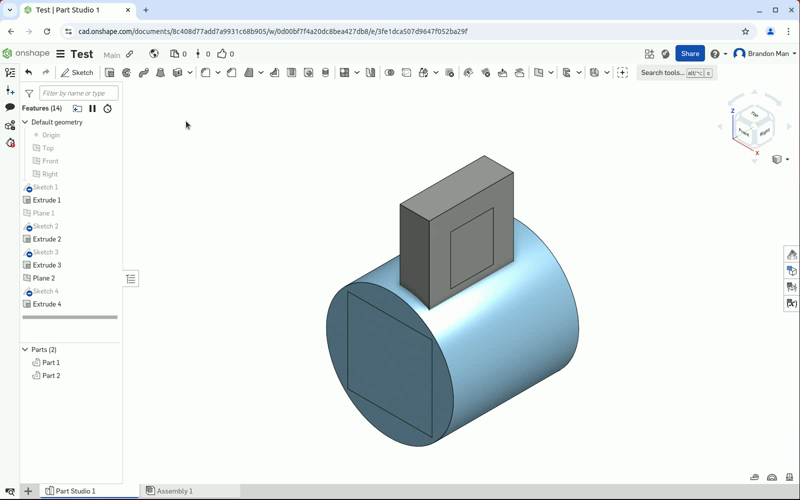
mouse_move(73, 189)
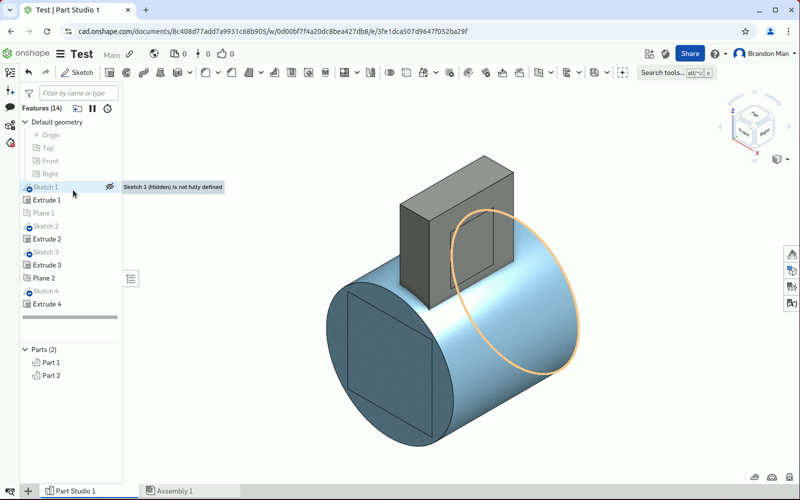
click(73, 189)